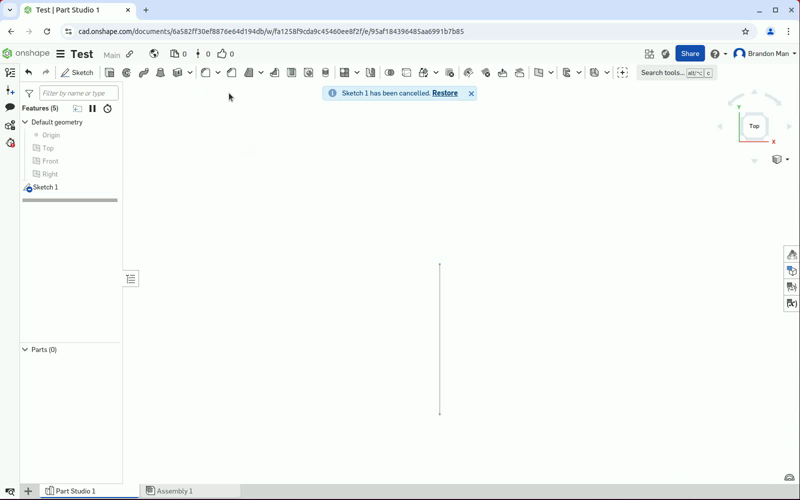
key(shift+h)
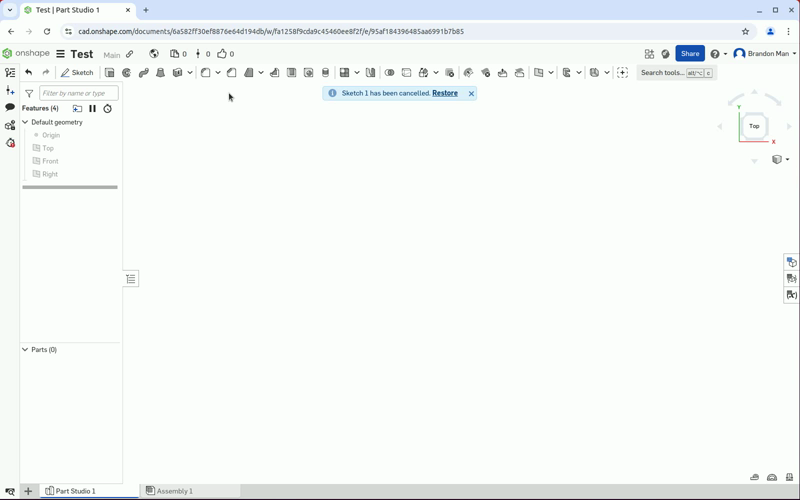
mouse_move(73, 352)
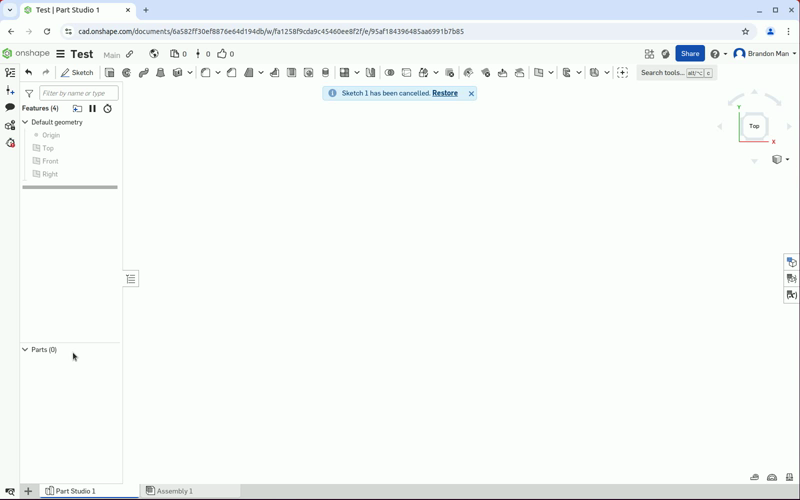
key(y)
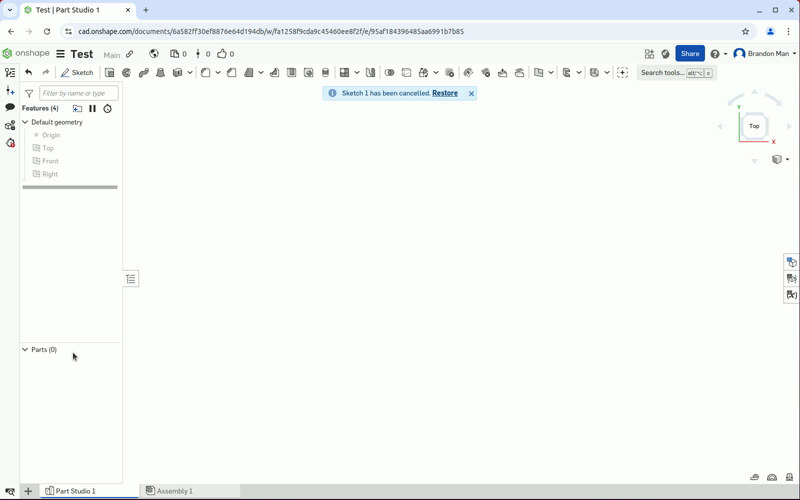
key(shift+p)
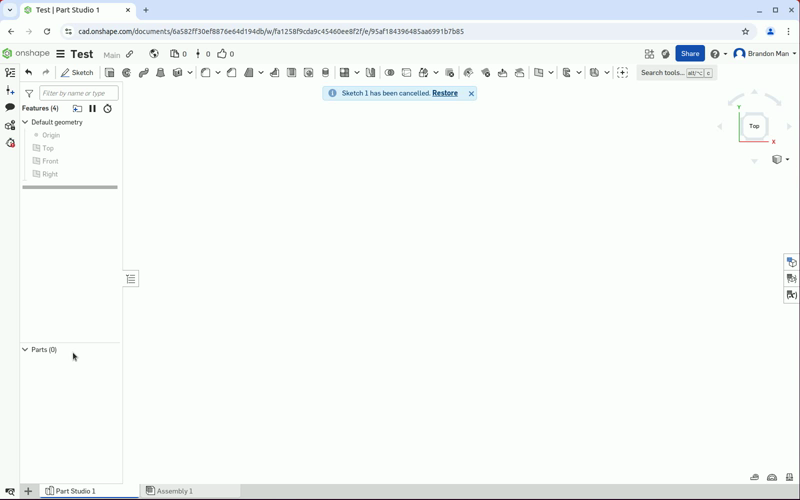
key(space)
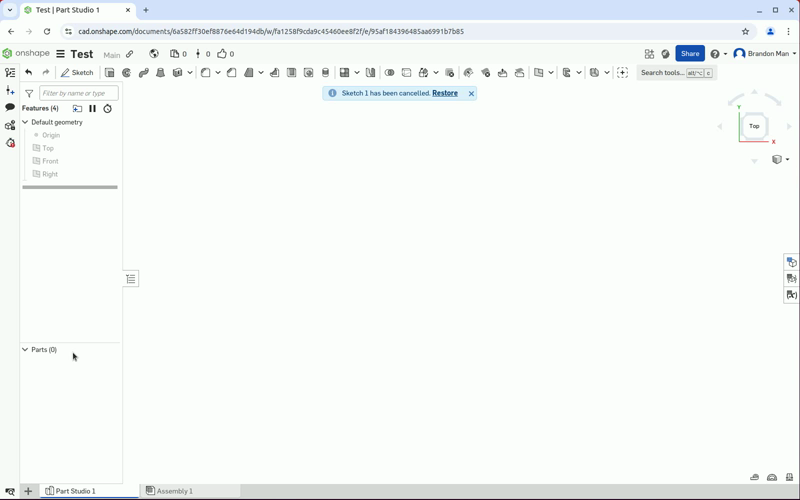
key_down(shift)
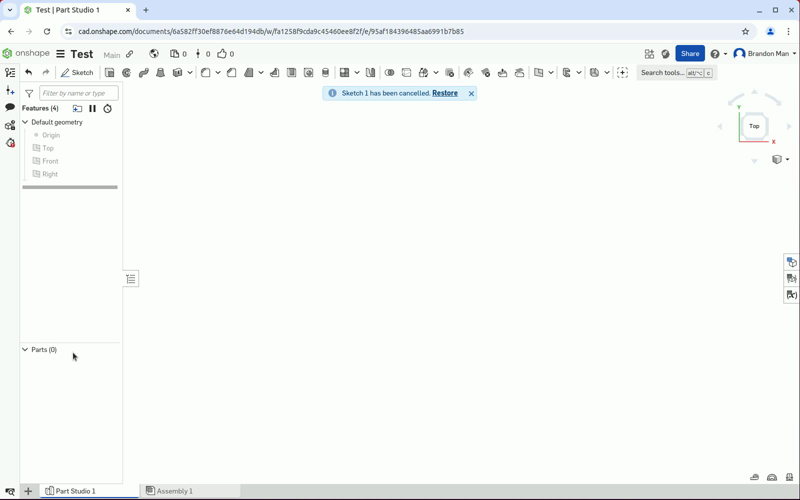
key(up)
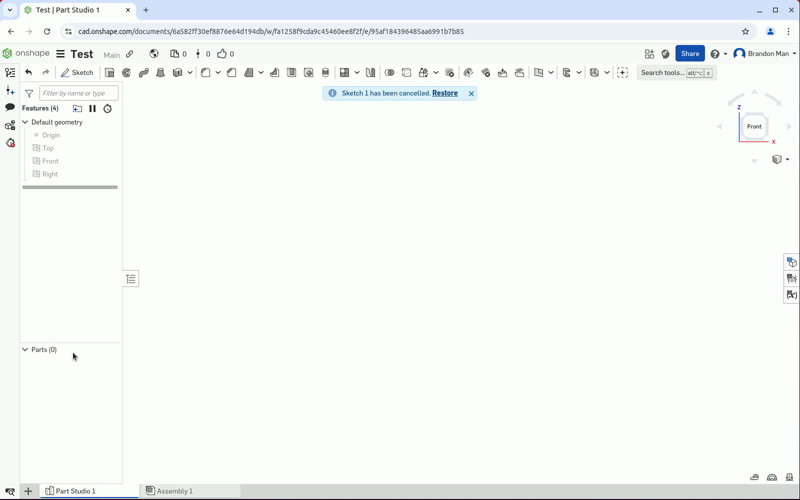
key_up(shift)
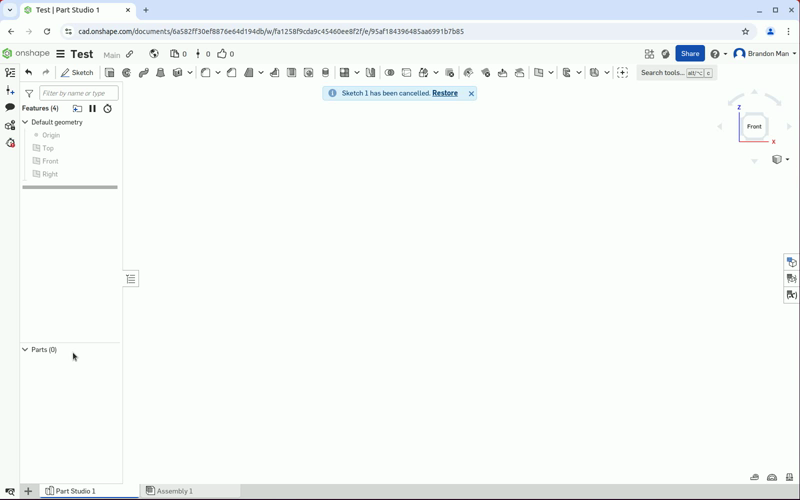
mouse_move(73, 352)
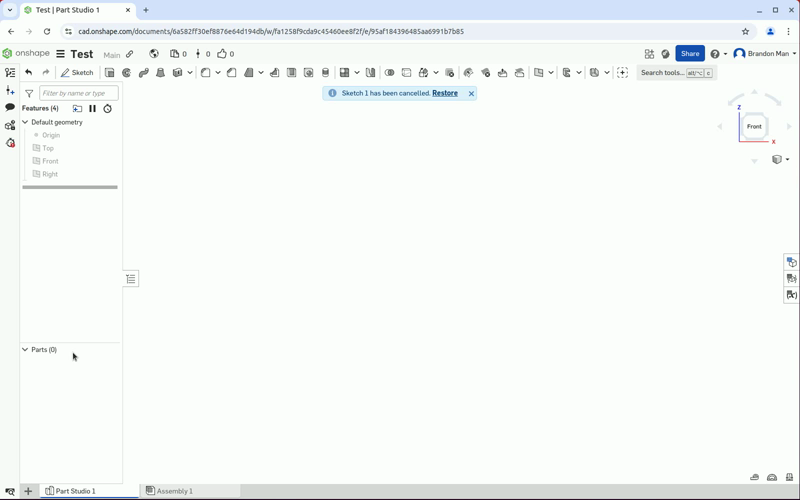
key(shift+y)
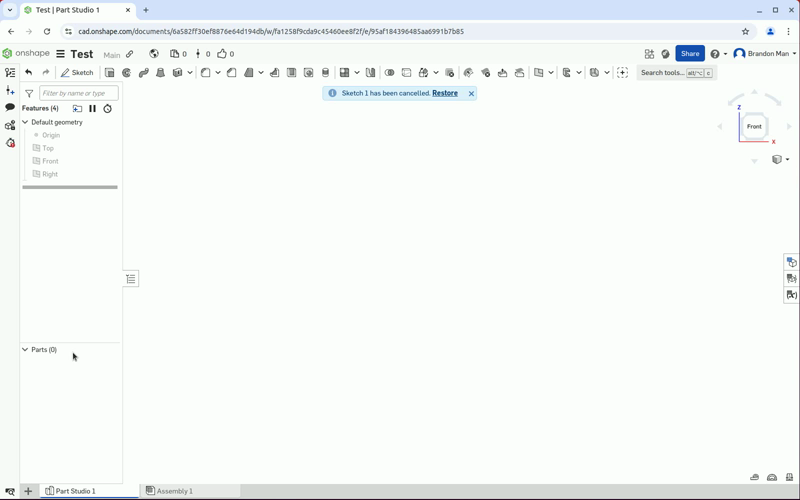
key(shift+s)
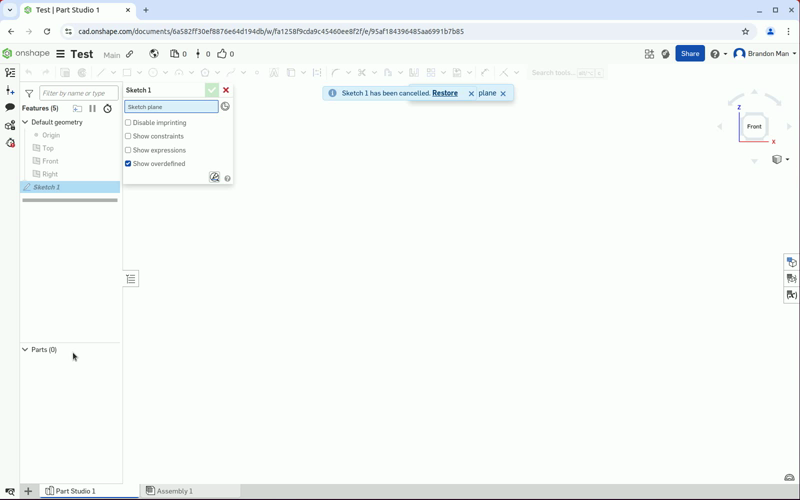
mouse_move(73, 163)
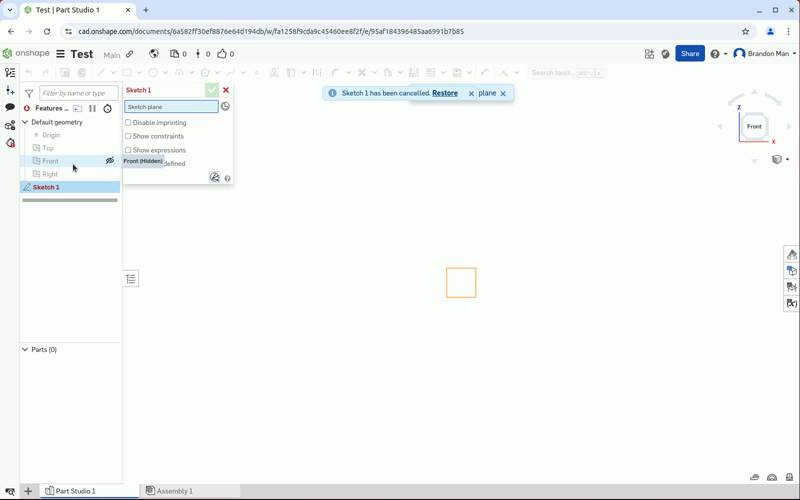
click(73, 163)
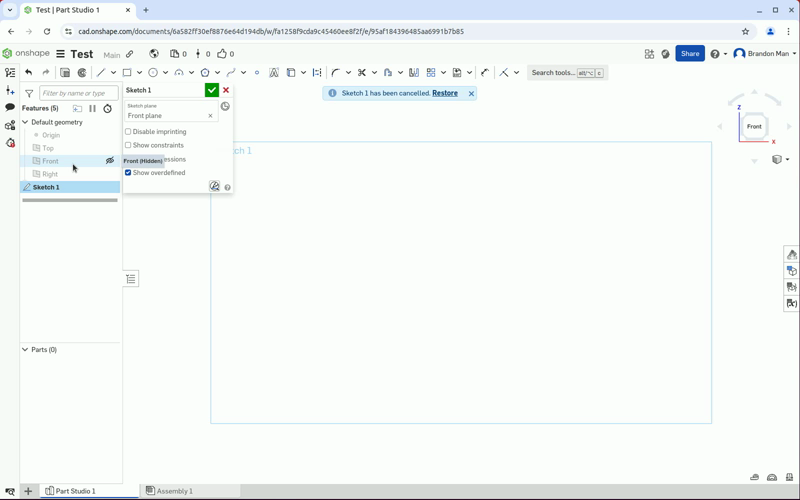
mouse_move(73, 352)
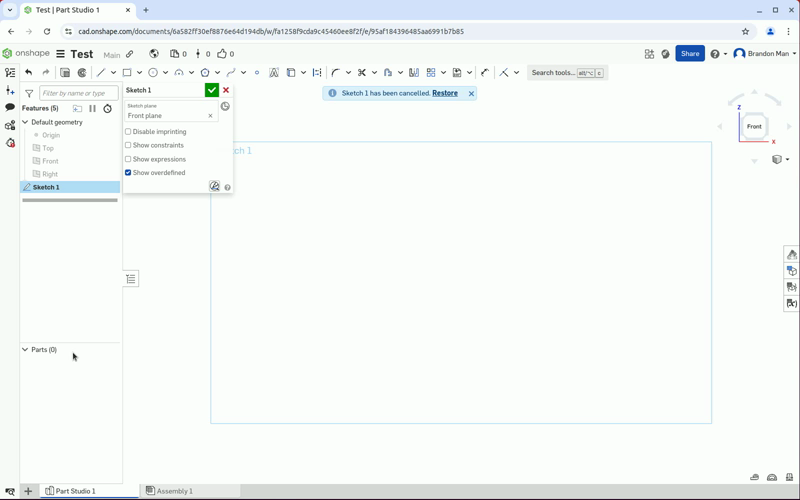
key(y)
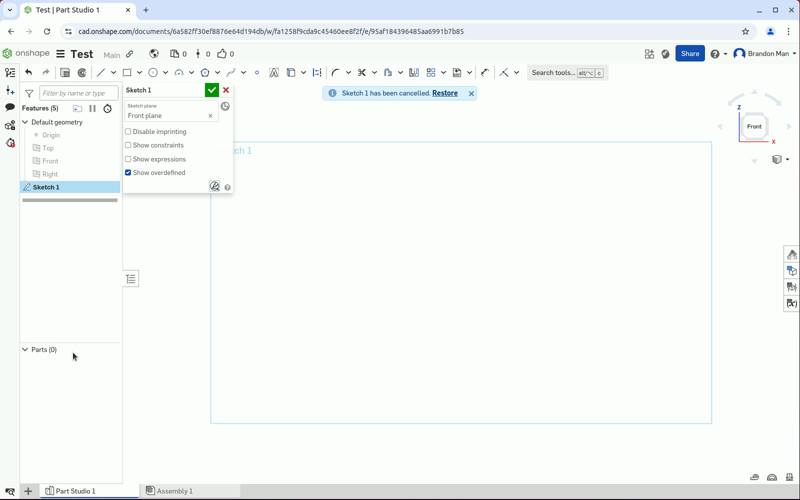
key(l)
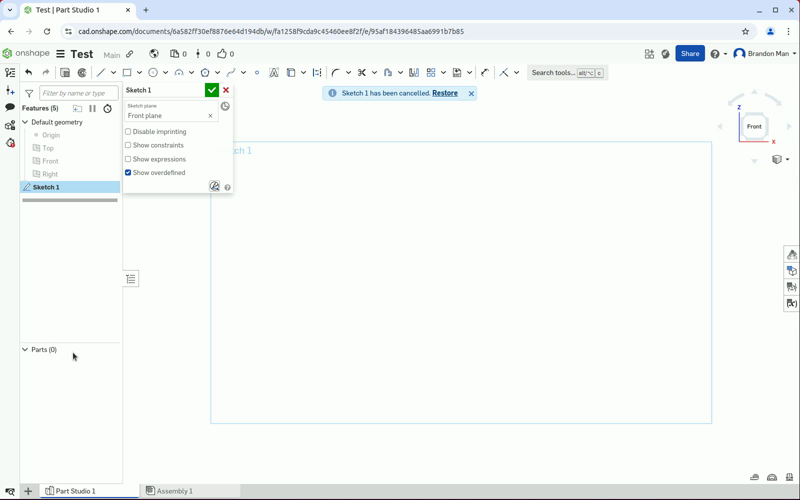
key_down(shift)
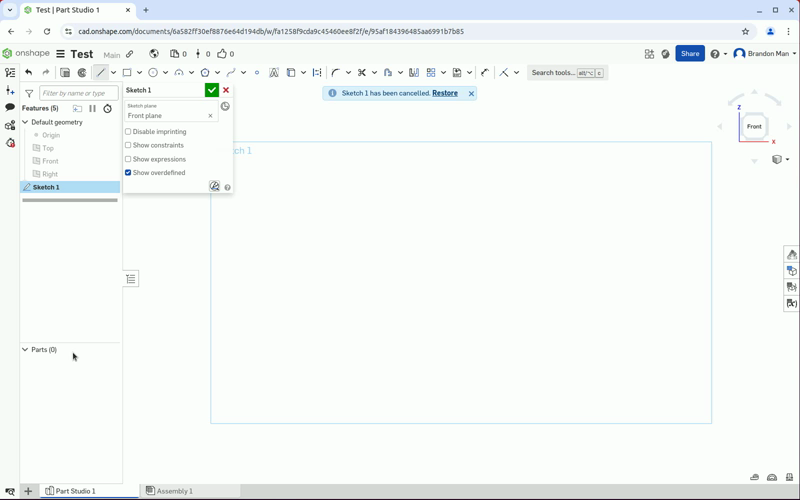
mouse_move(376, 273)
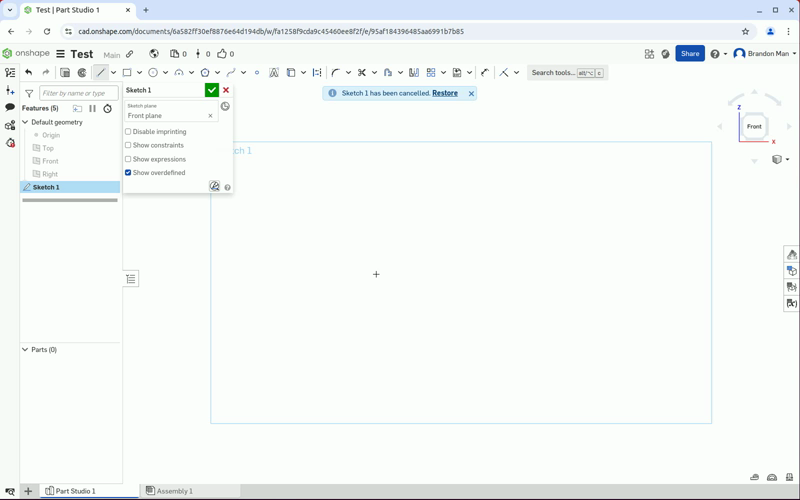
click(376, 273)
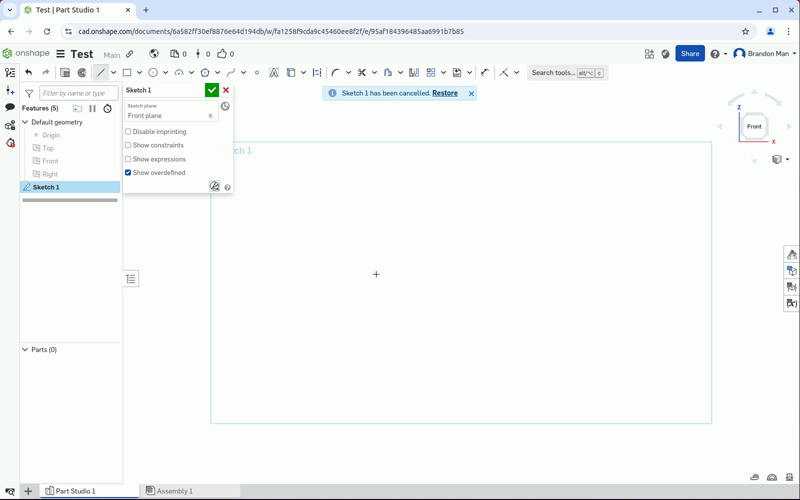
key_up(shift)
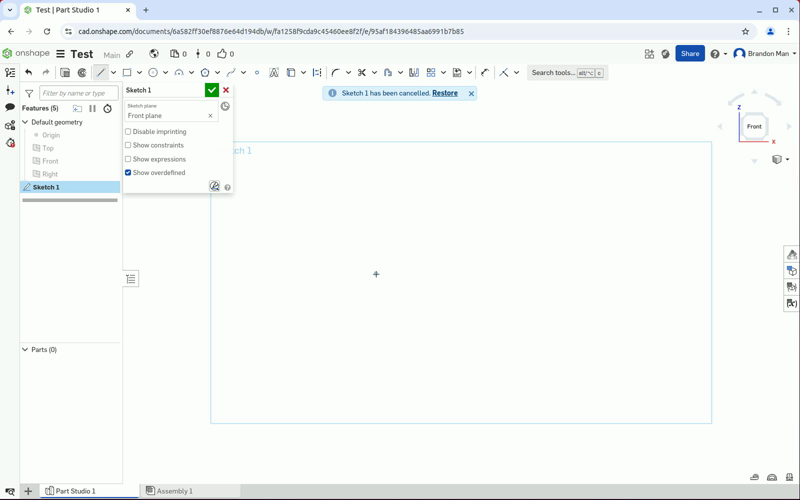
key_down(shift)
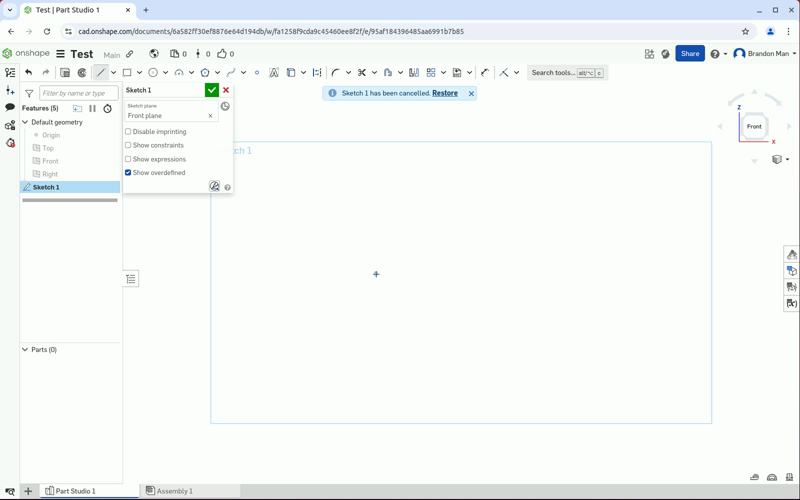
mouse_move(406, 273)
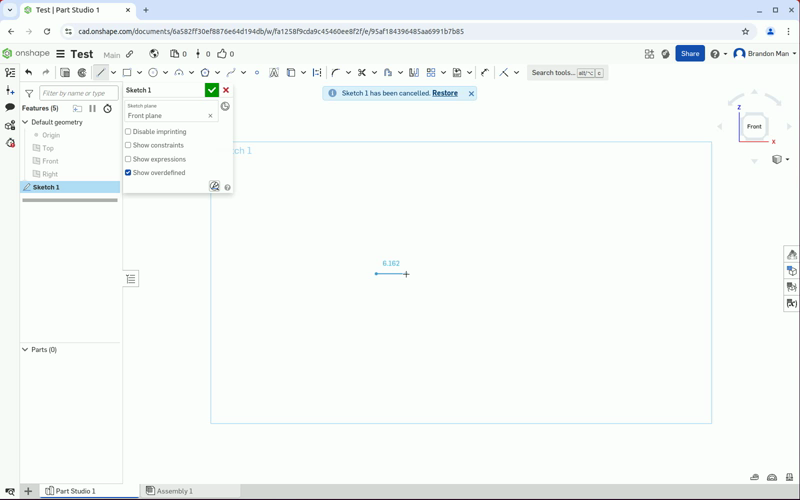
mouse_move(377, 313)
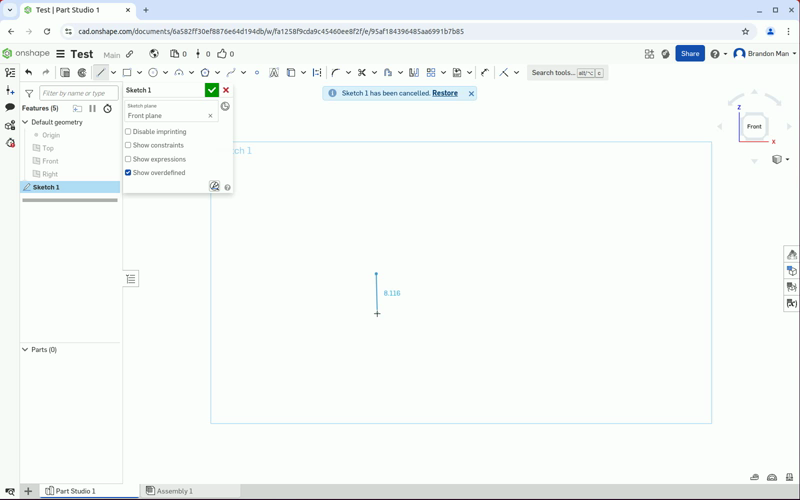
click(377, 313)
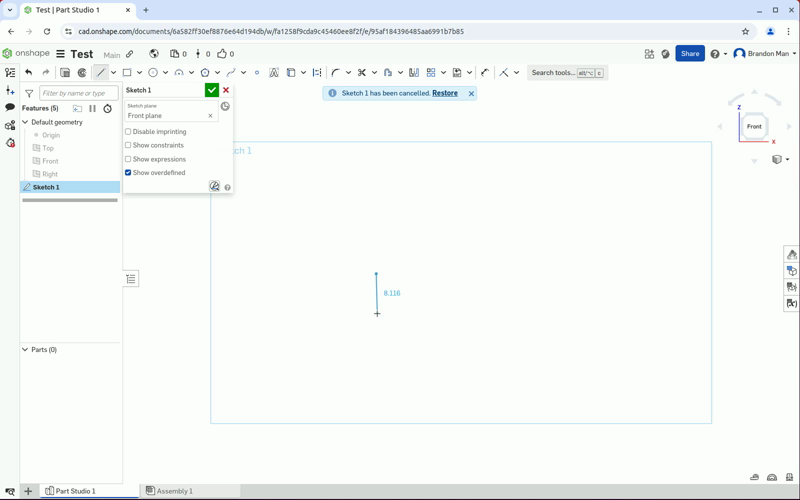
key_up(shift)
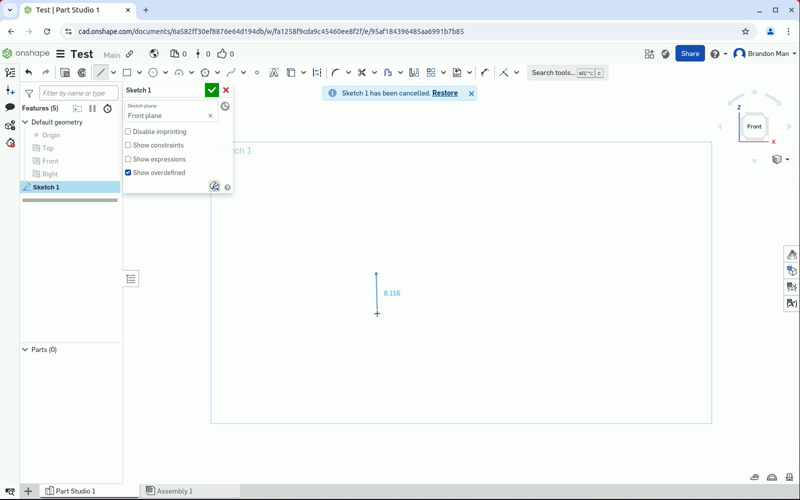
key_down(shift)
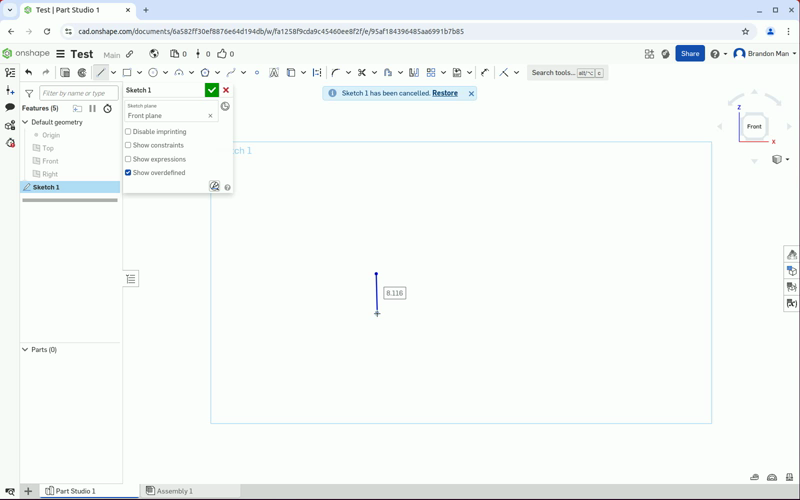
mouse_move(407, 313)
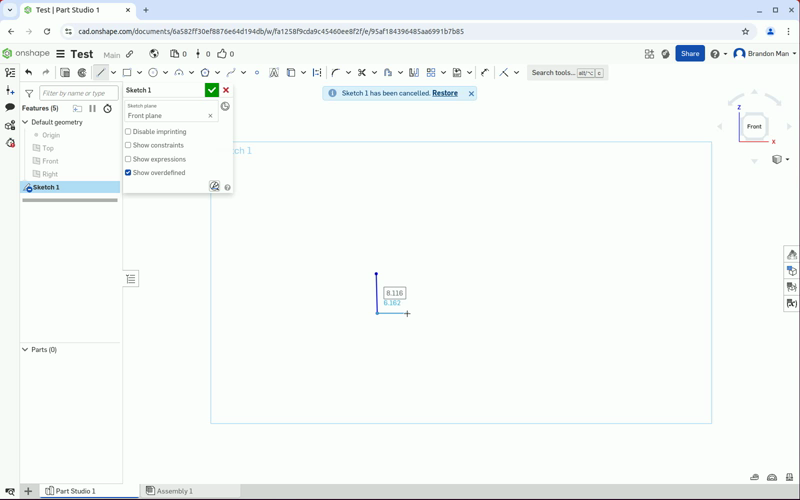
mouse_move(431, 313)
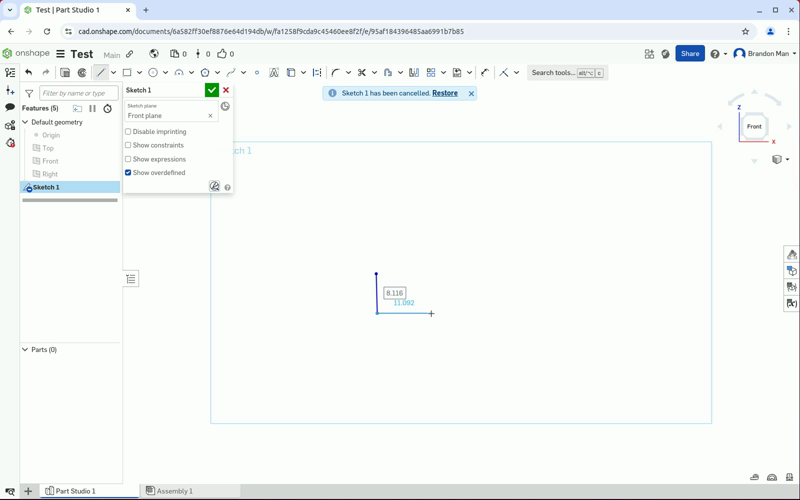
click(431, 313)
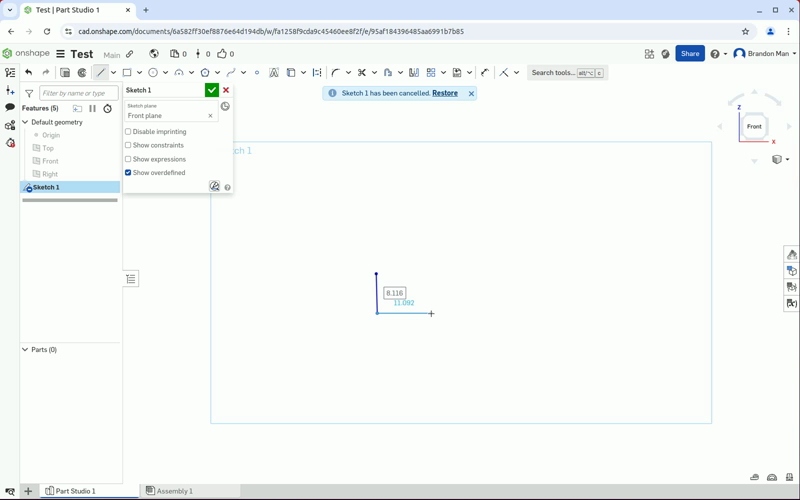
key_up(shift)
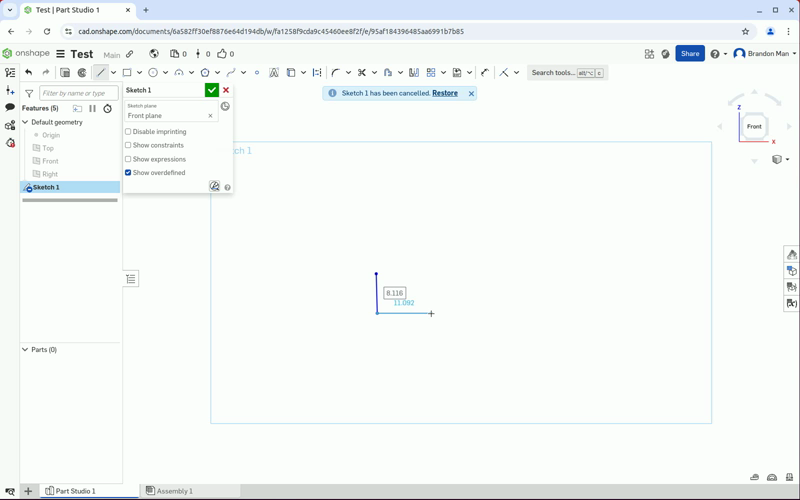
key_down(shift)
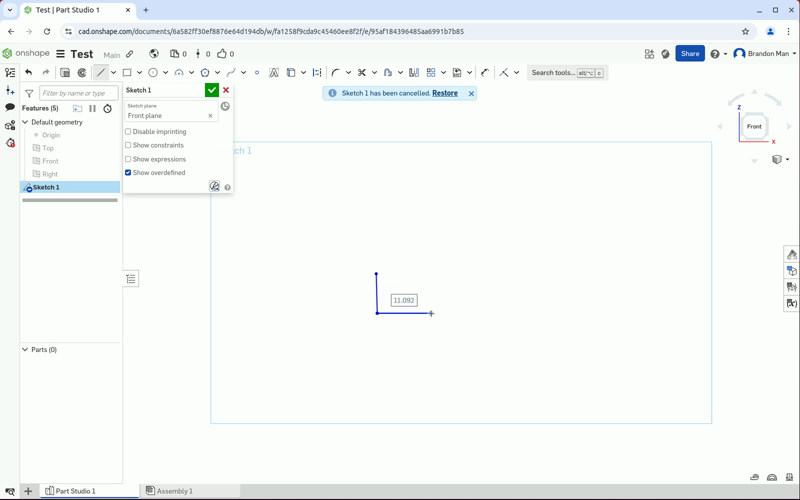
mouse_move(461, 313)
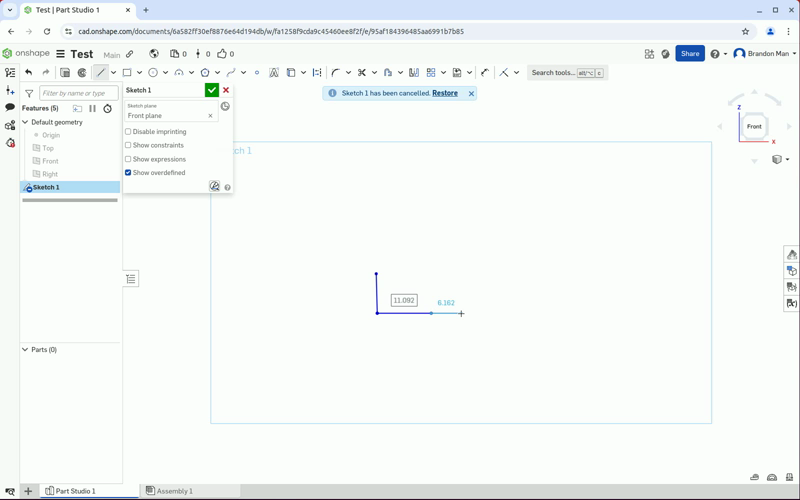
mouse_move(430, 273)
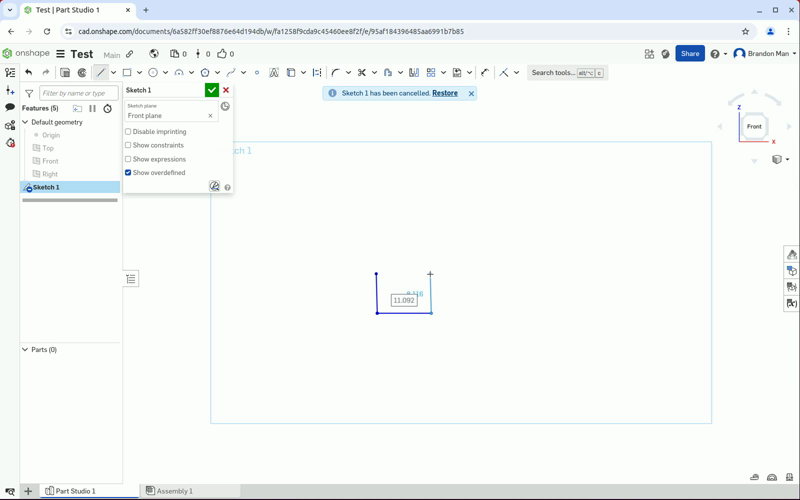
click(430, 273)
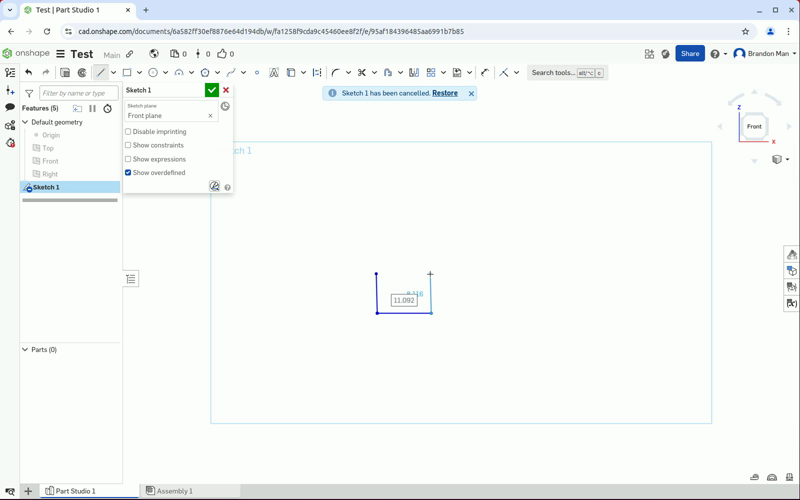
key_up(shift)
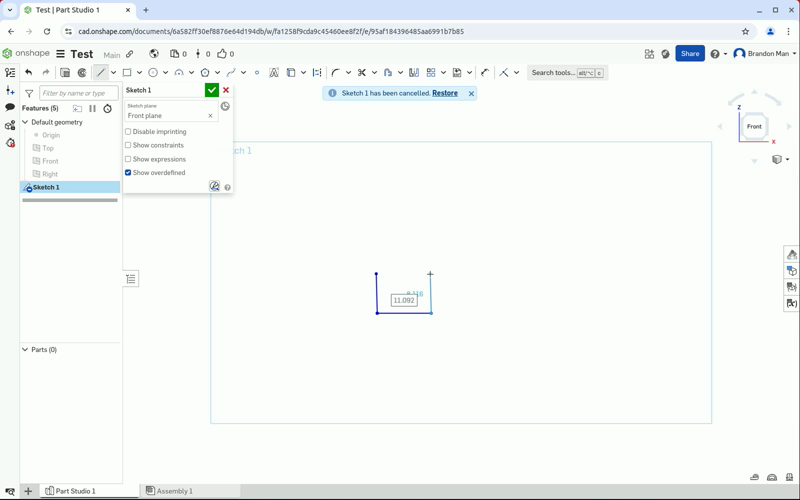
mouse_move(460, 273)
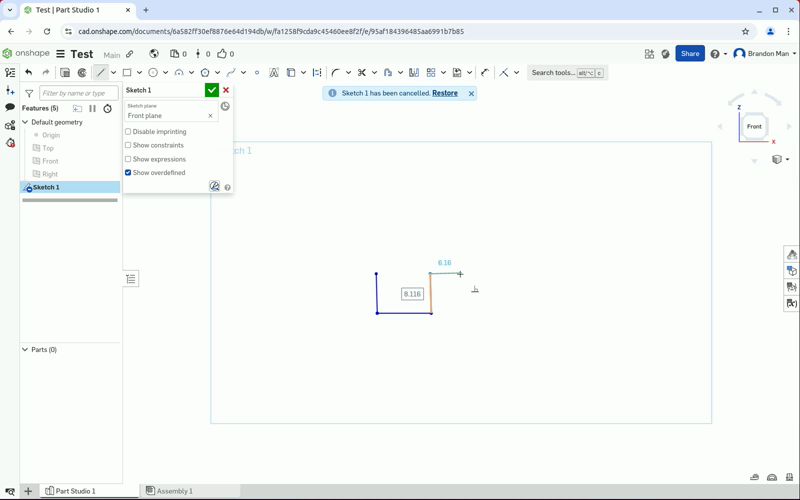
key_down(shift)
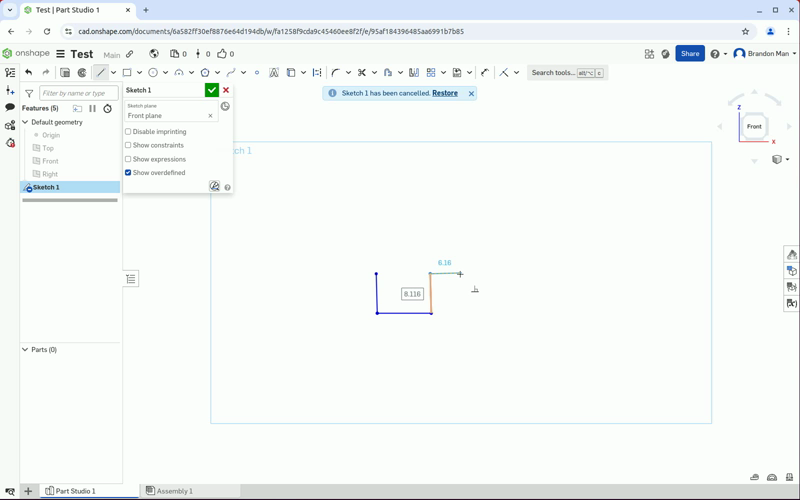
mouse_move(376, 273)
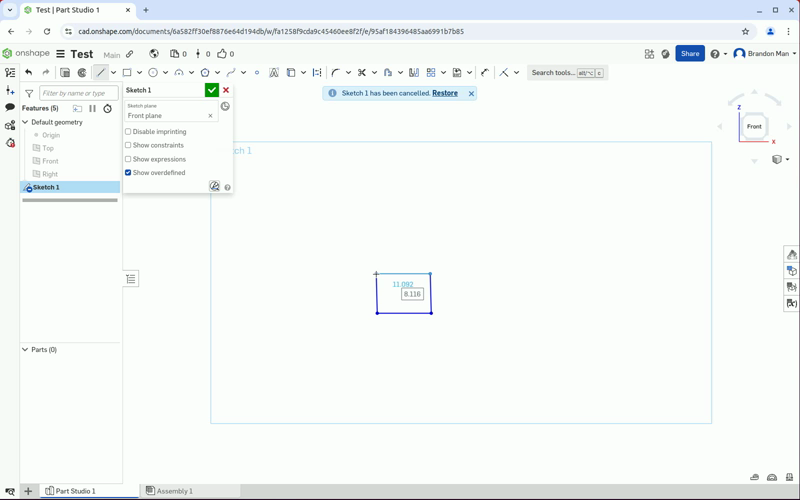
key_up(shift)
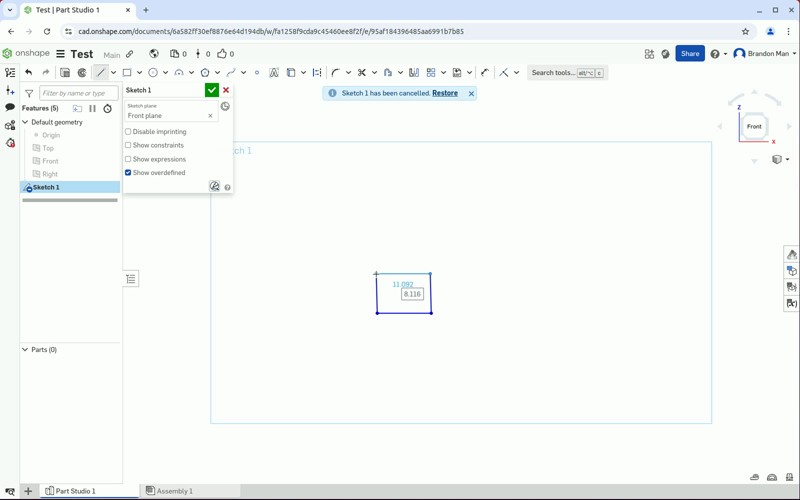
click(376, 273)
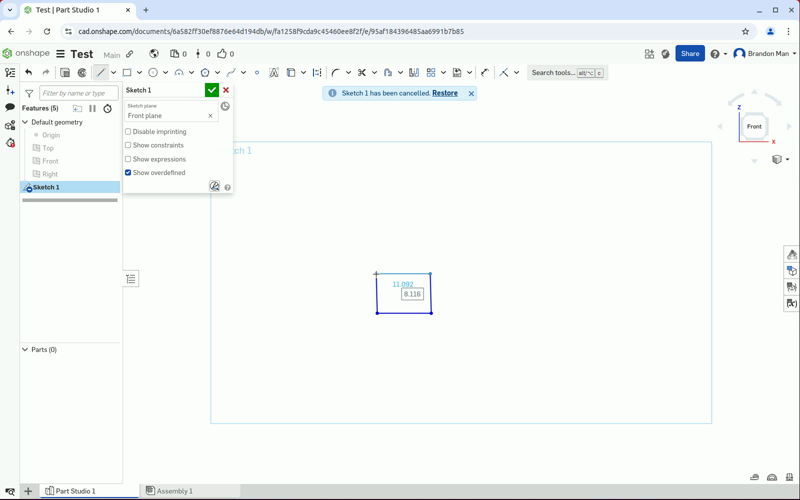
key(esc)
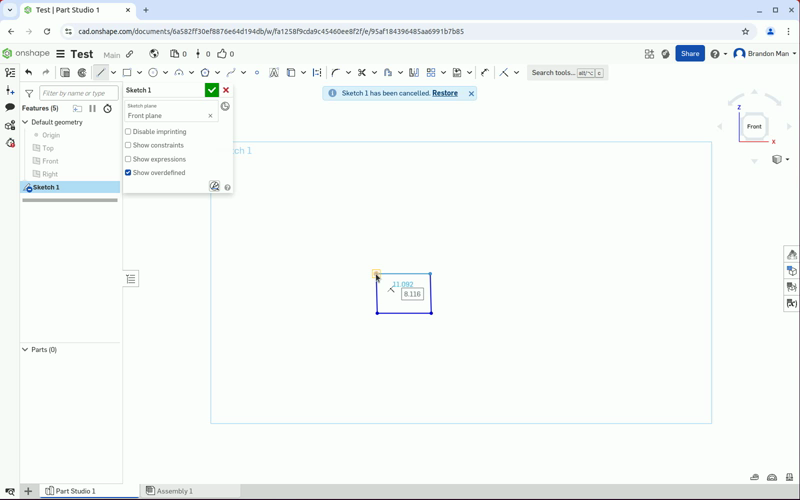
mouse_move(421, 286)
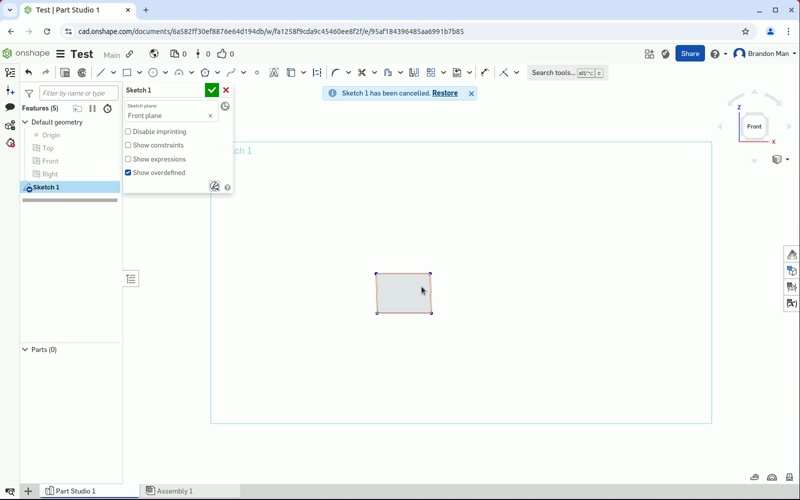
click(421, 286)
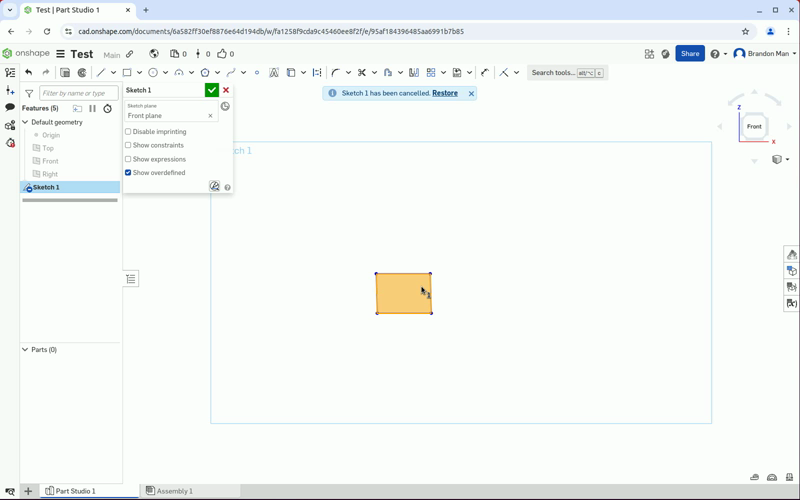
mouse_move(73, 352)
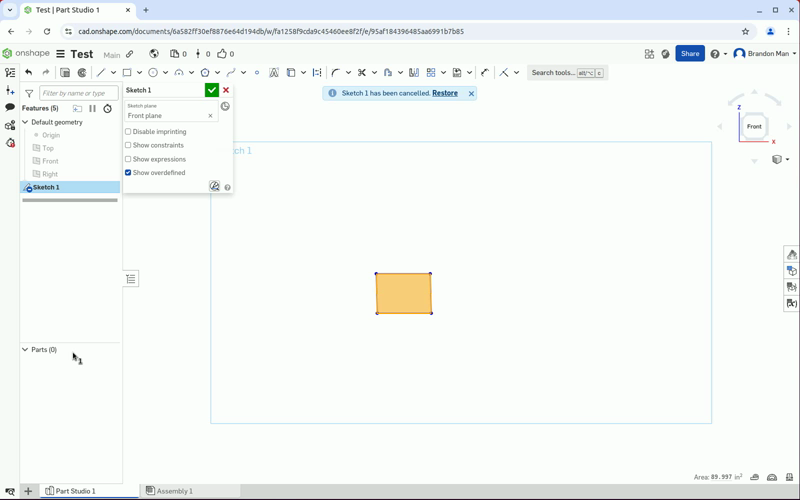
key(shift+y)
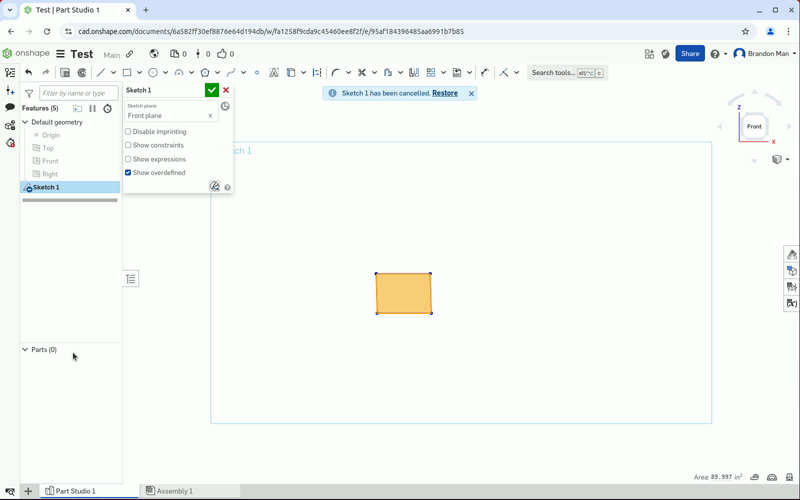
key(shift+e)
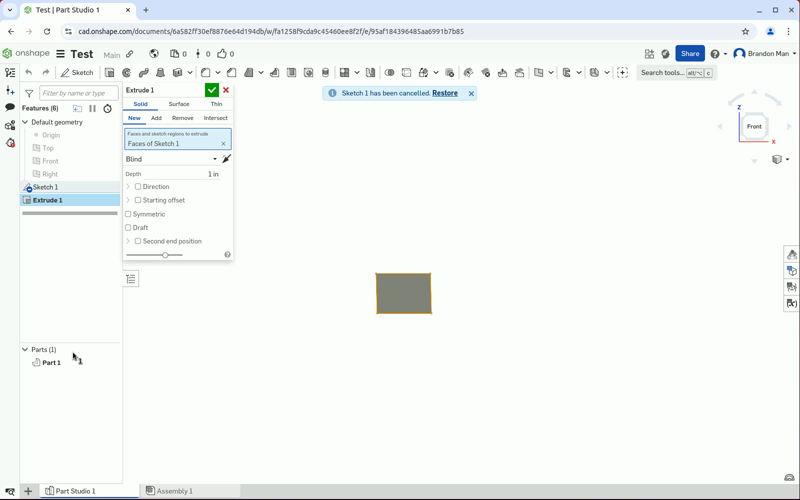
mouse_move(143, 106)
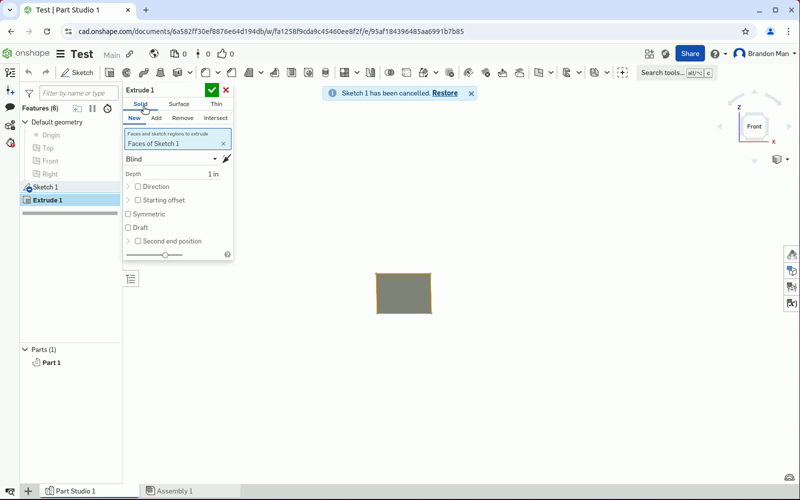
click(143, 106)
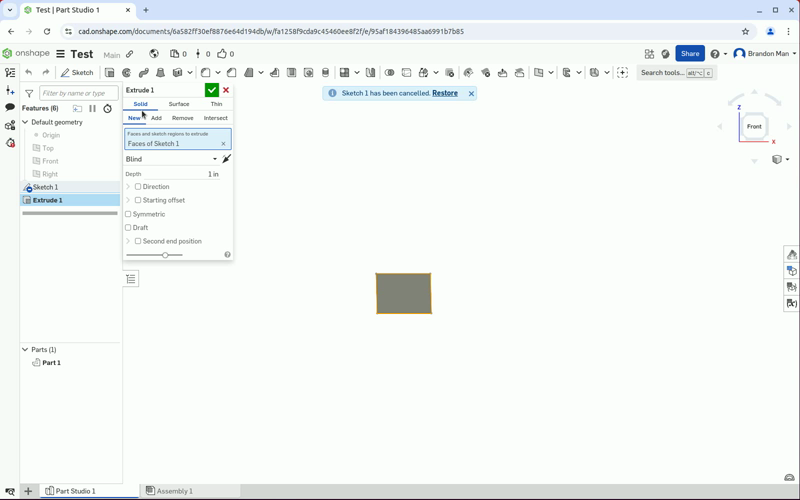
mouse_move(137, 120)
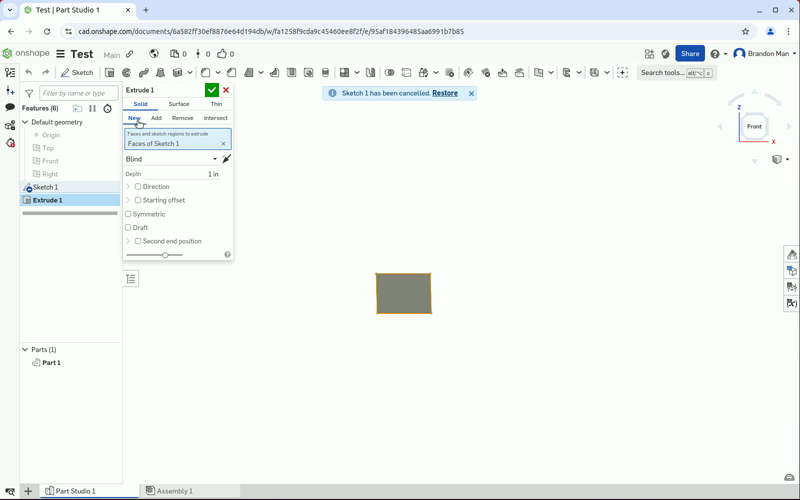
click(137, 120)
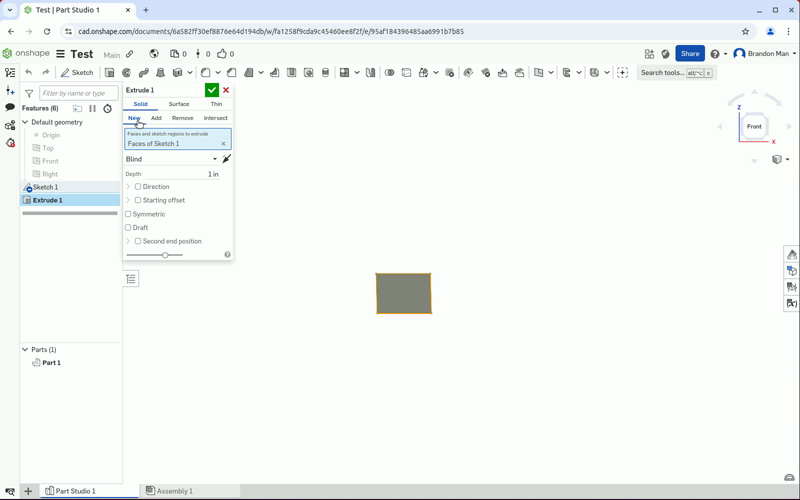
key(tab, 4)
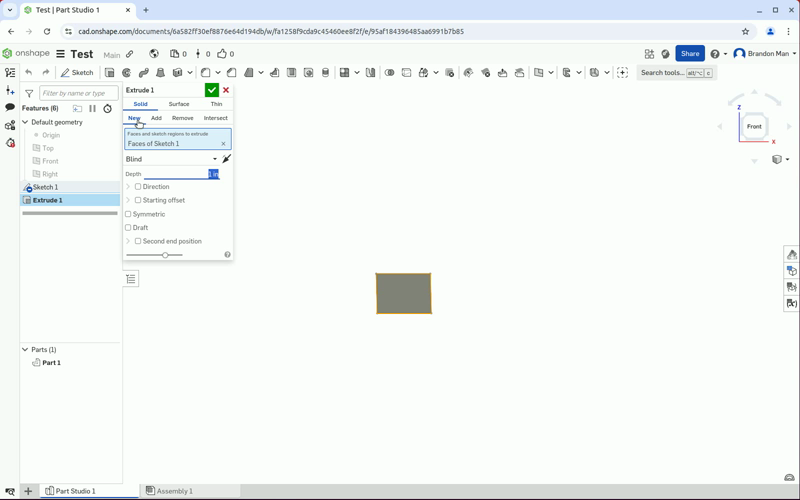
text(-23.108)
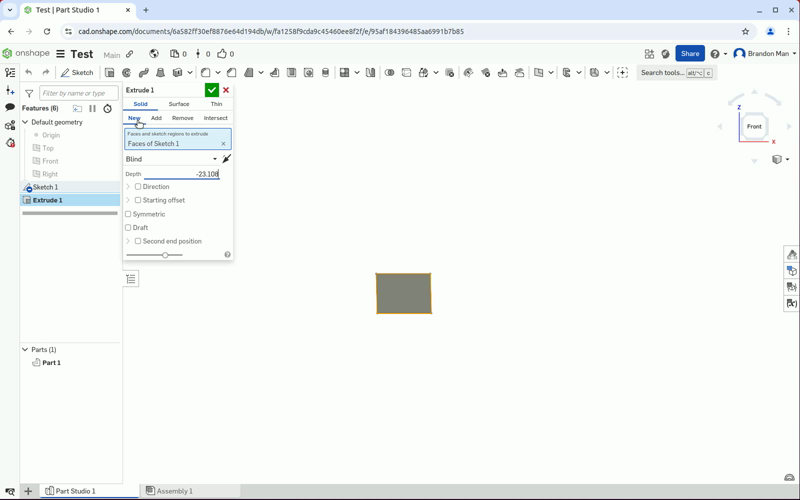
key(enter)
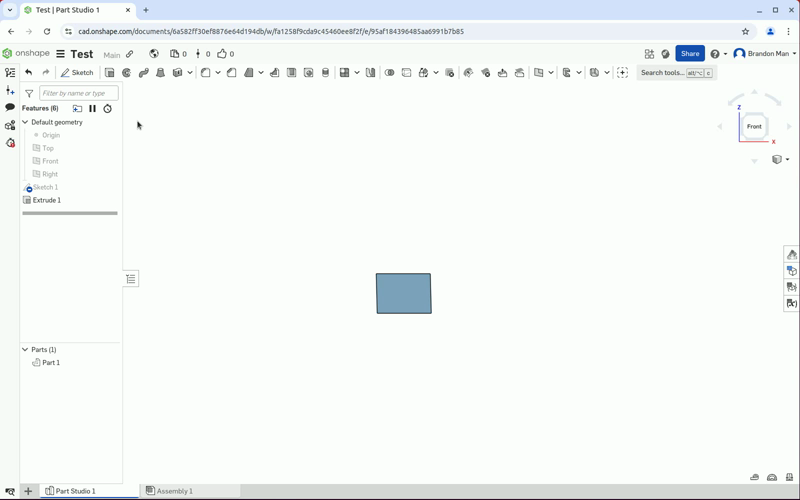
key(shift+h)
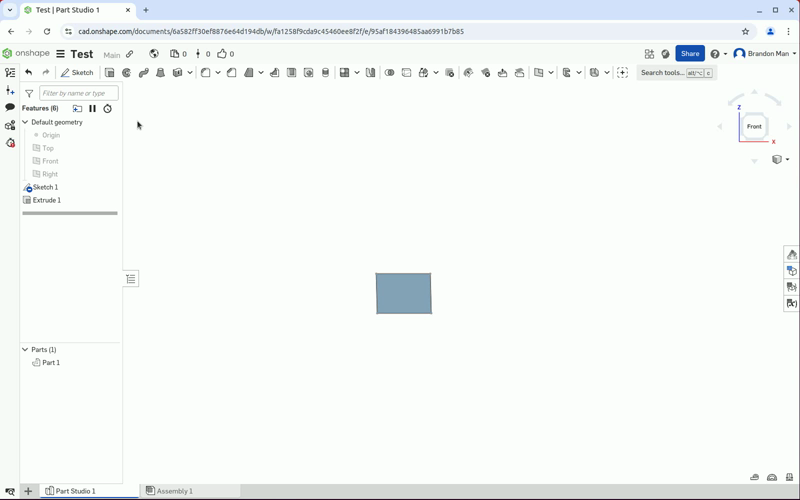
key(shift+h)
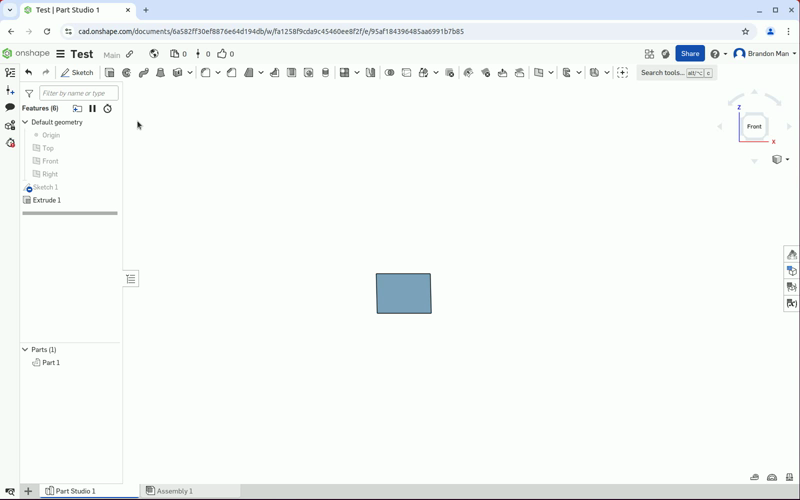
mouse_move(73, 189)
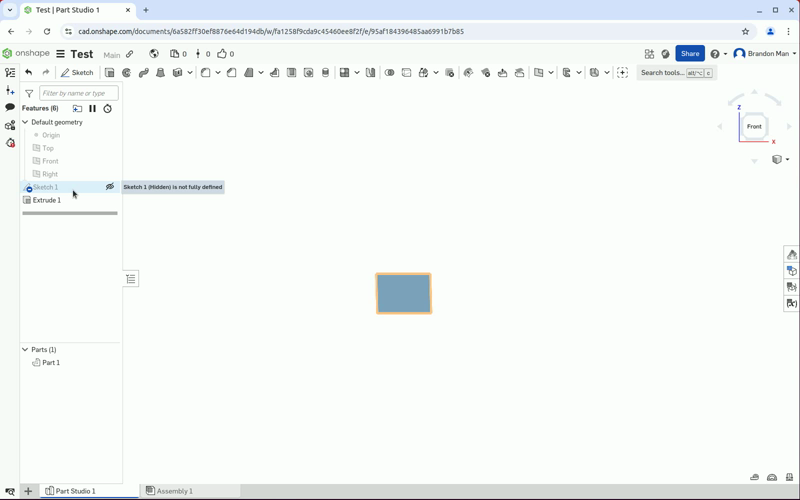
click(73, 189)
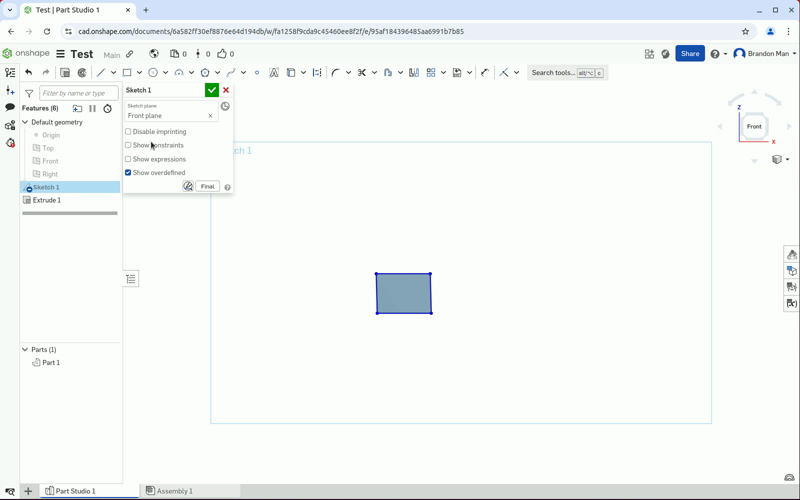
mouse_move(229, 92)
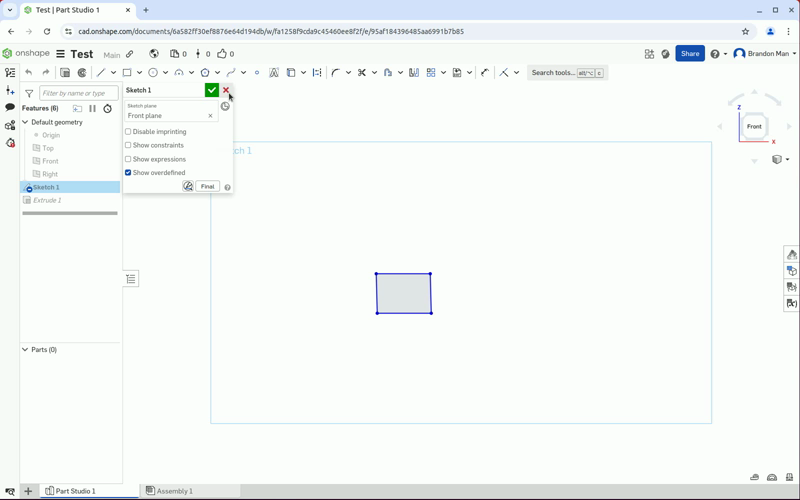
click(229, 92)
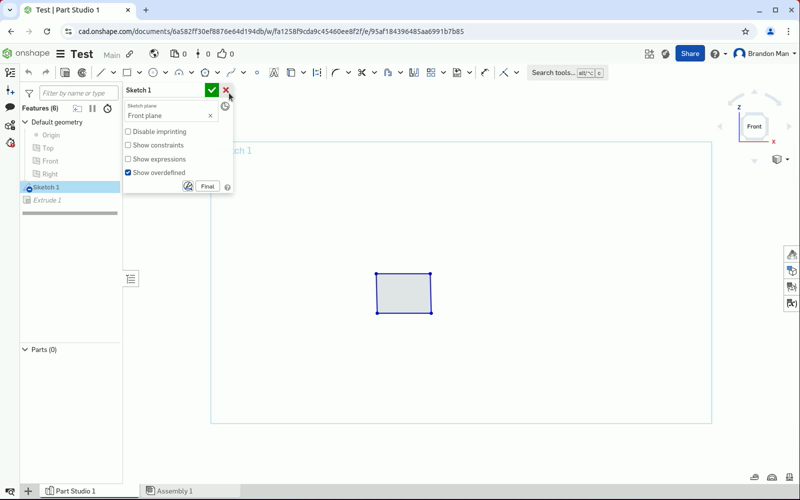
key(shift+s)
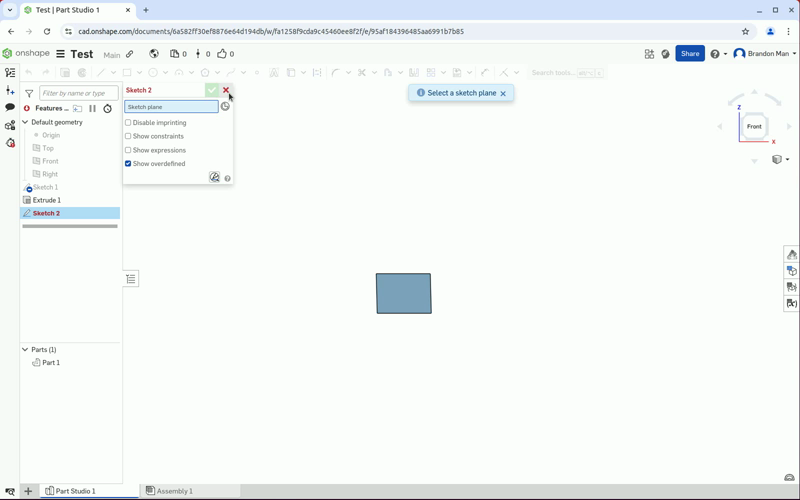
mouse_move(73, 163)
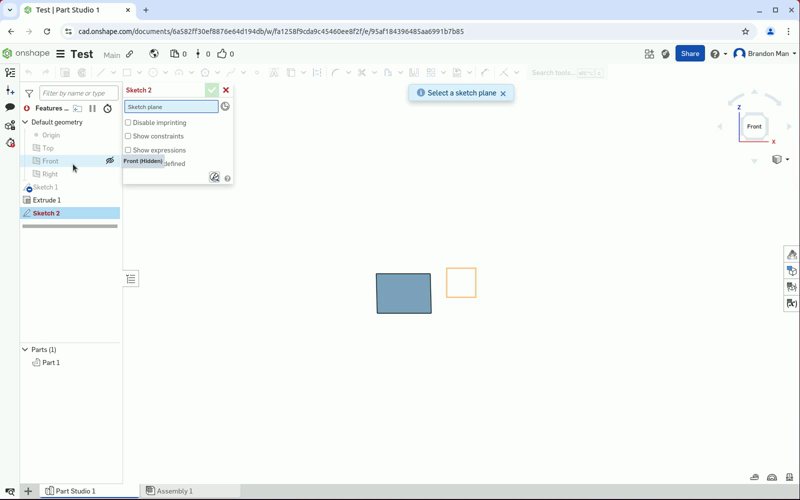
click(73, 163)
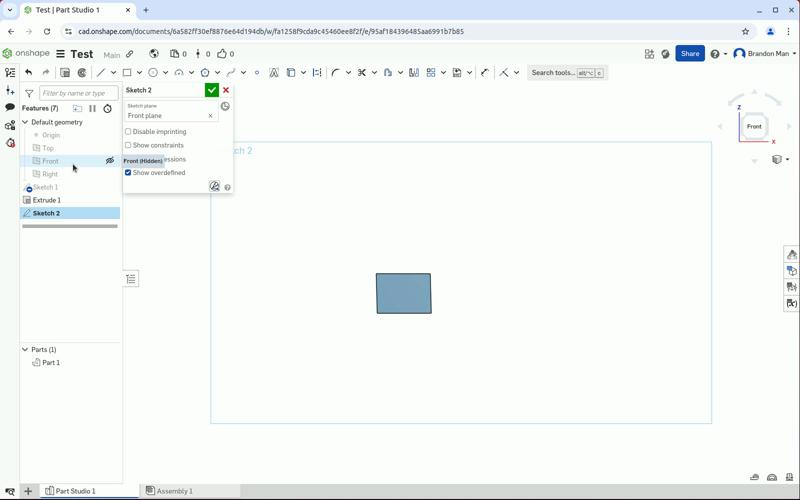
mouse_move(73, 352)
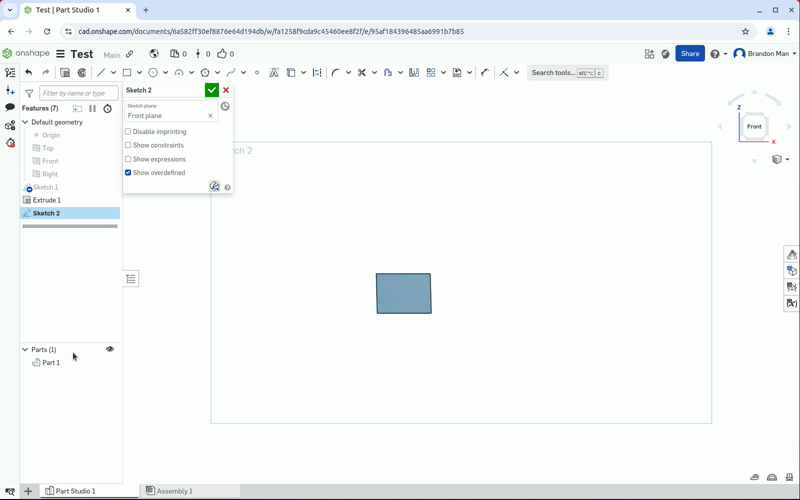
key(y)
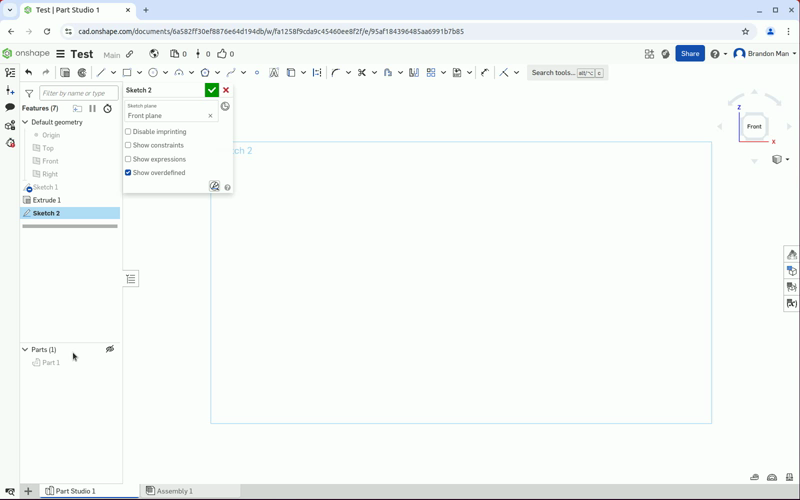
key(l)
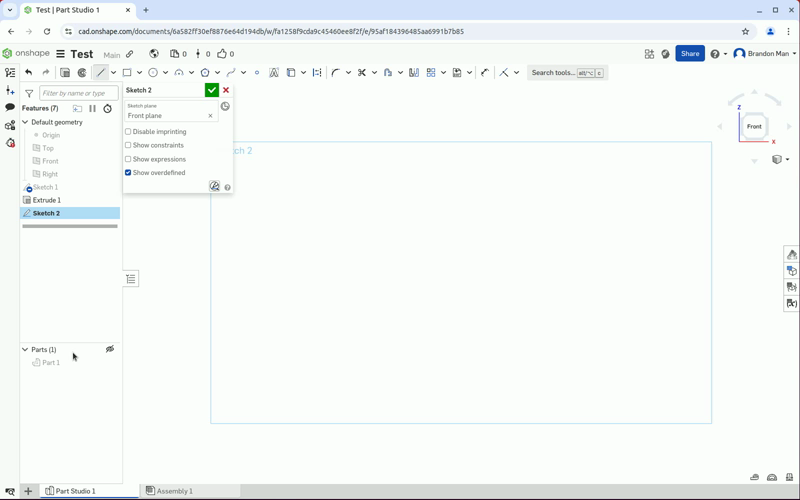
key_down(shift)
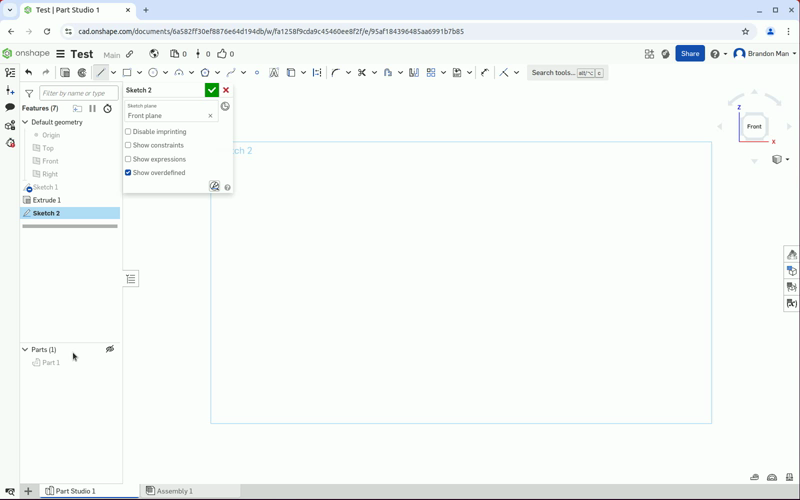
mouse_move(359, 212)
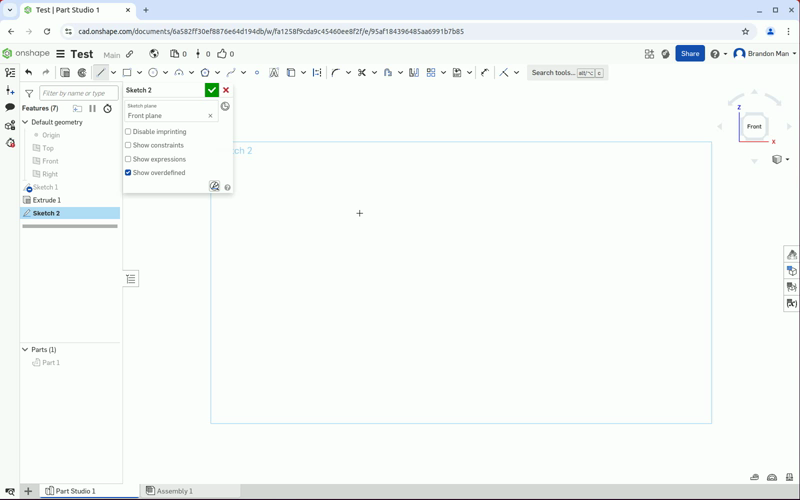
click(359, 212)
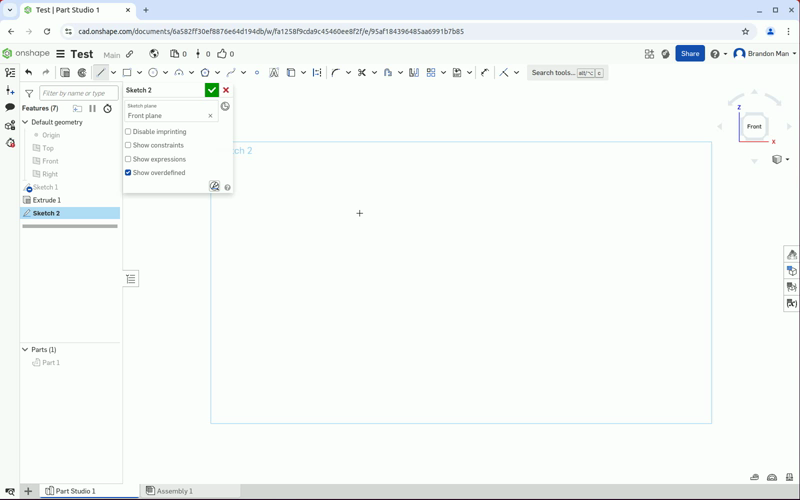
key_up(shift)
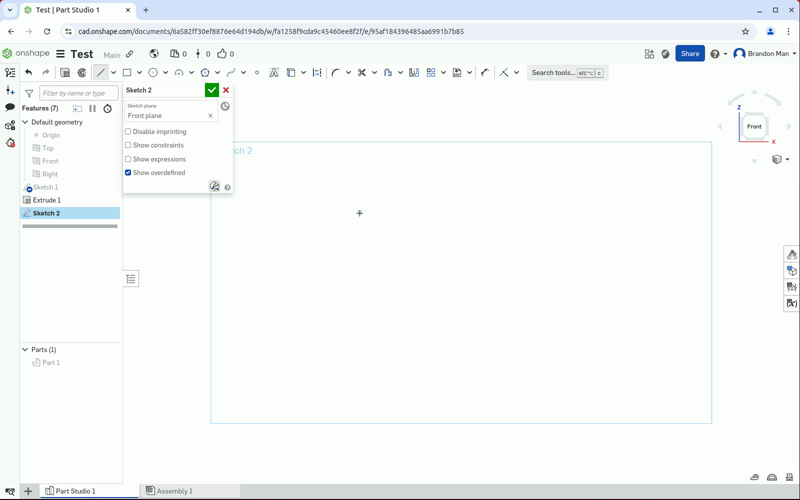
key_down(shift)
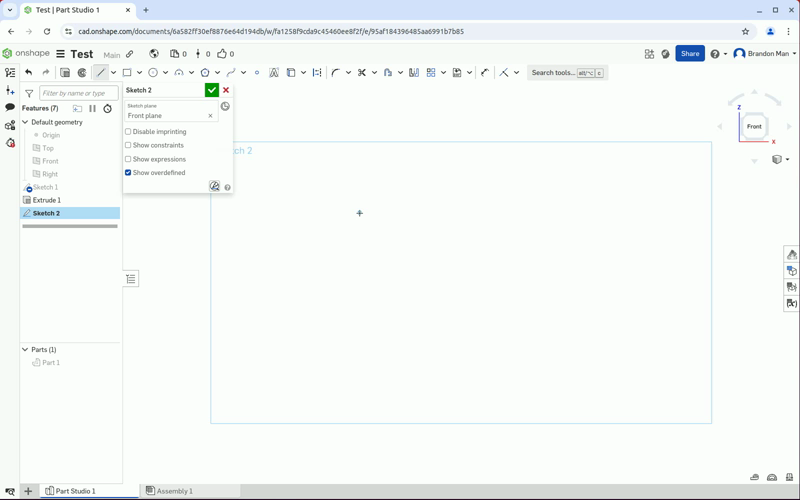
mouse_move(362, 311)
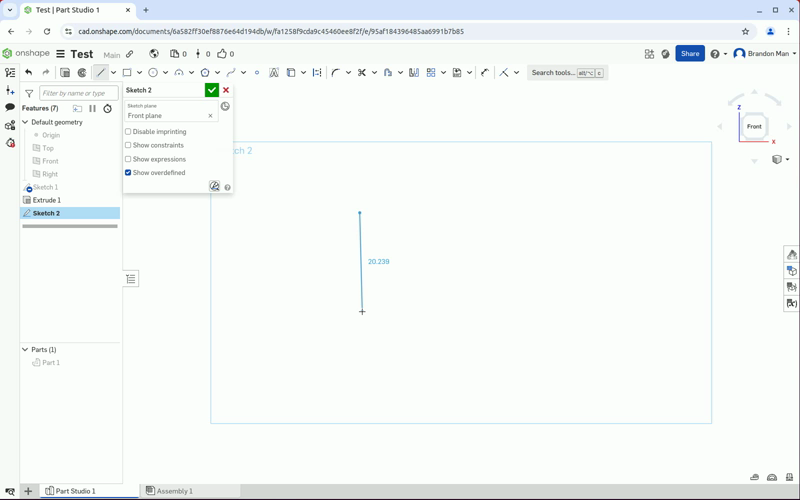
click(362, 311)
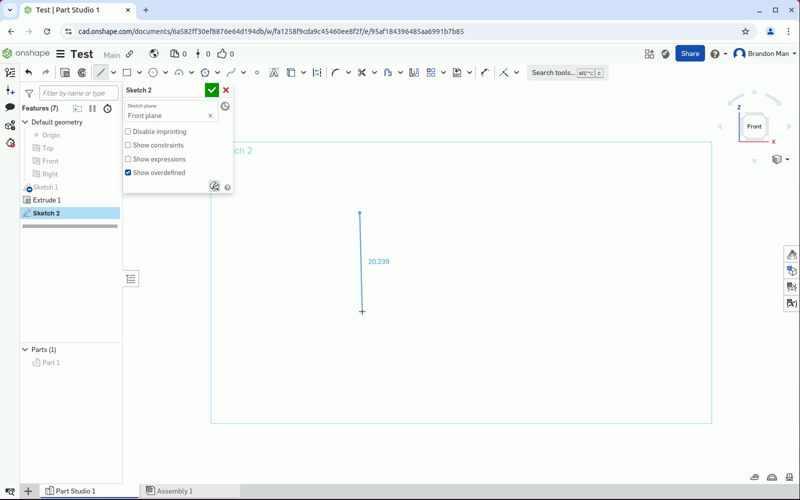
key_up(shift)
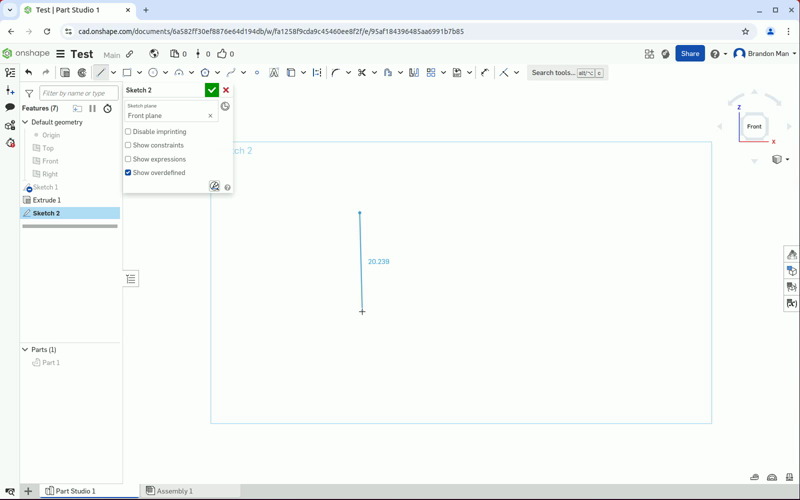
key_down(shift)
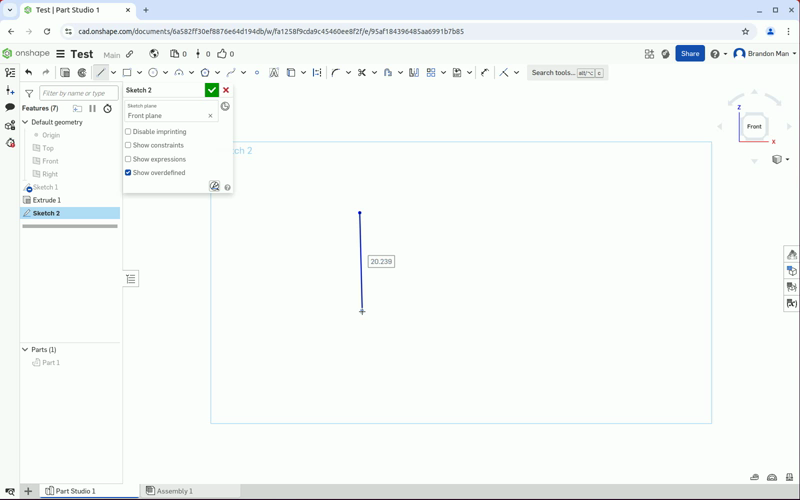
mouse_move(392, 311)
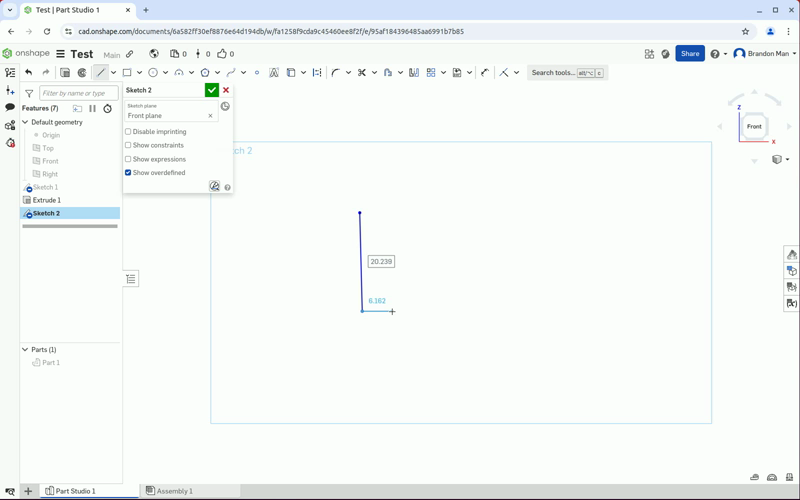
mouse_move(377, 311)
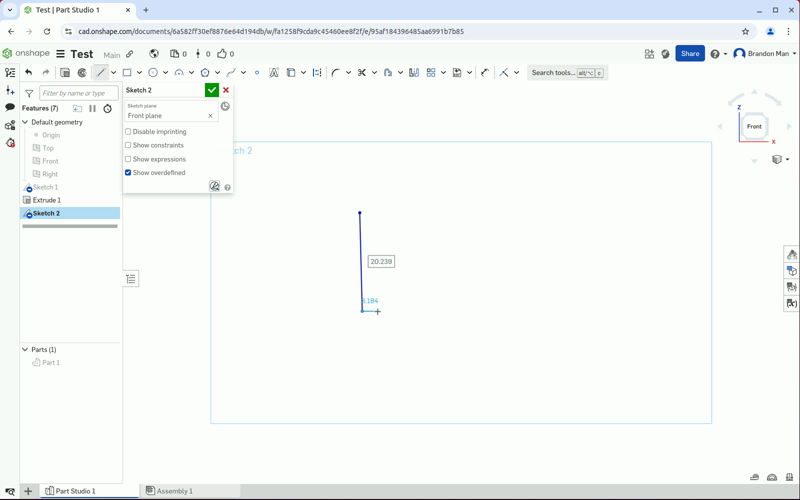
click(377, 311)
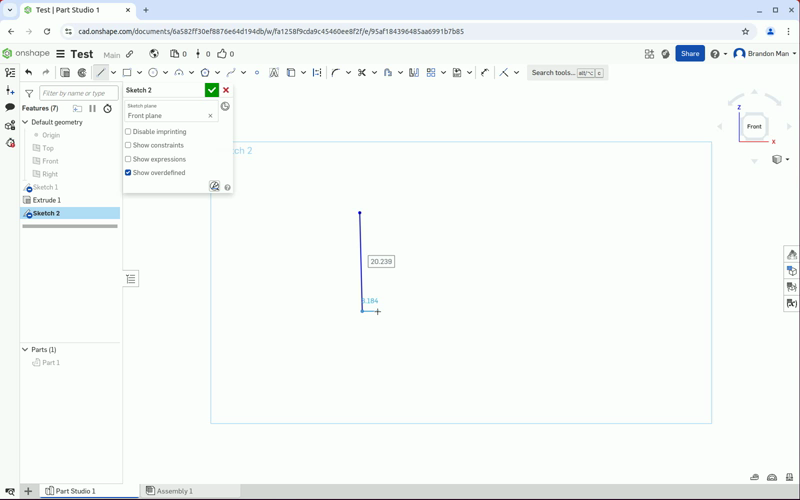
key_up(shift)
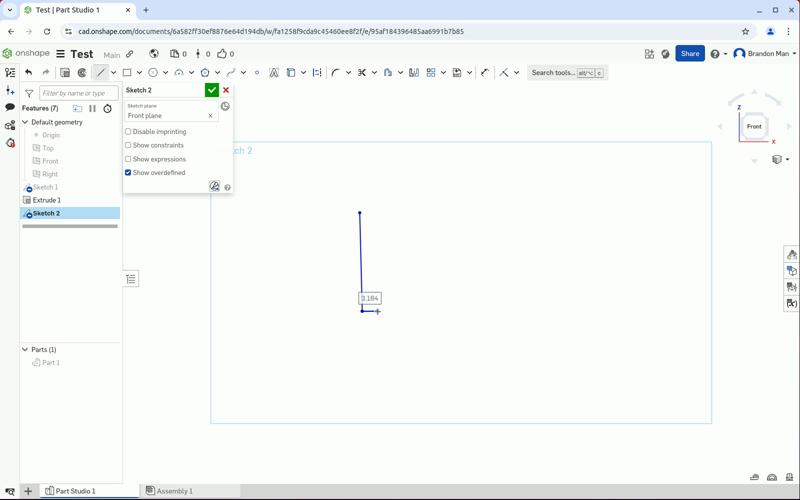
key_down(shift)
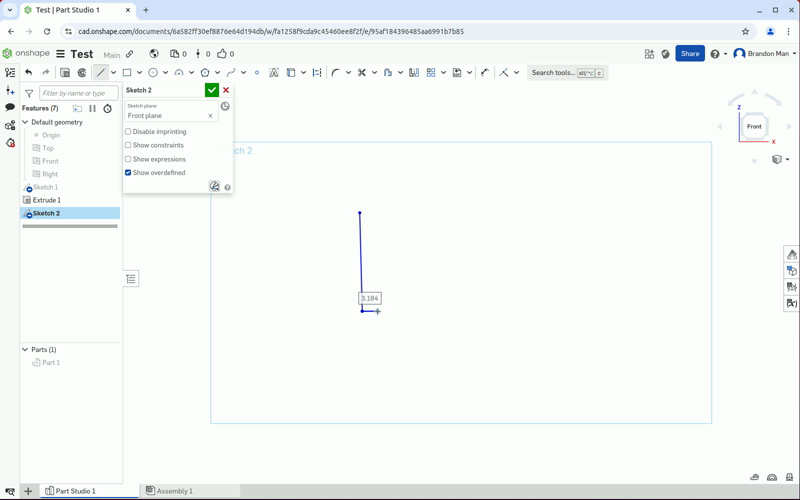
mouse_move(407, 311)
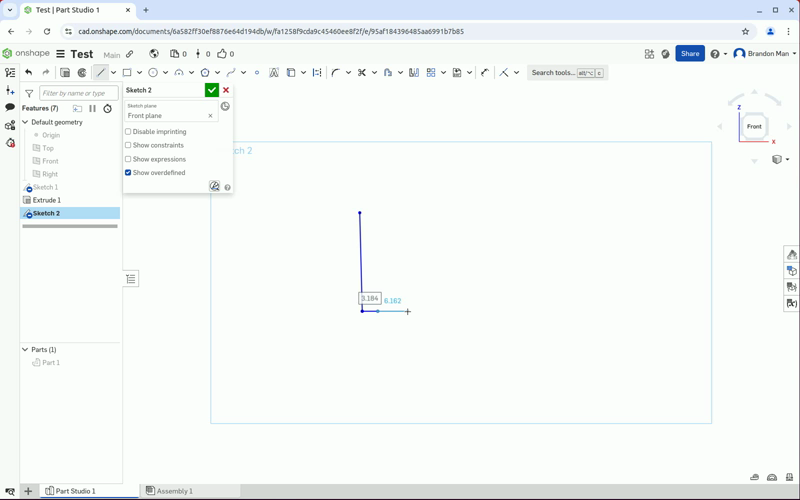
mouse_move(377, 273)
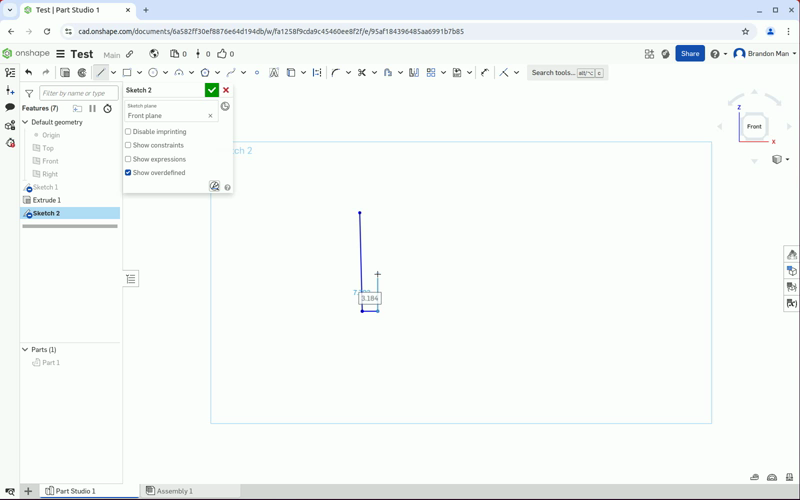
click(377, 273)
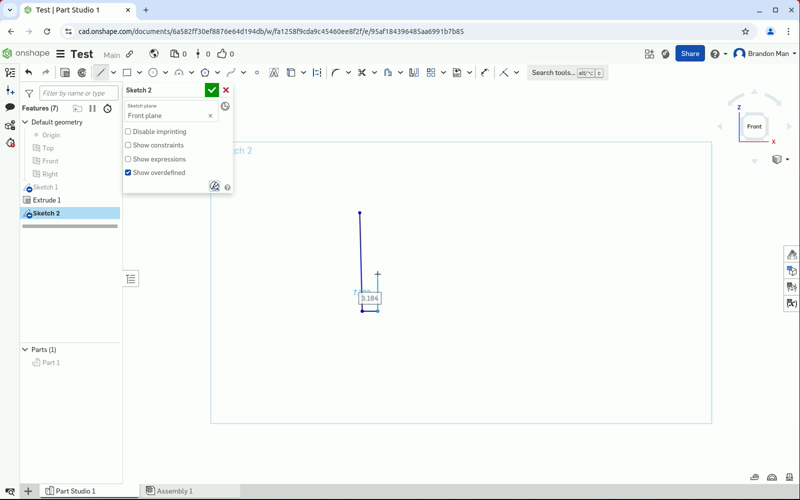
key_up(shift)
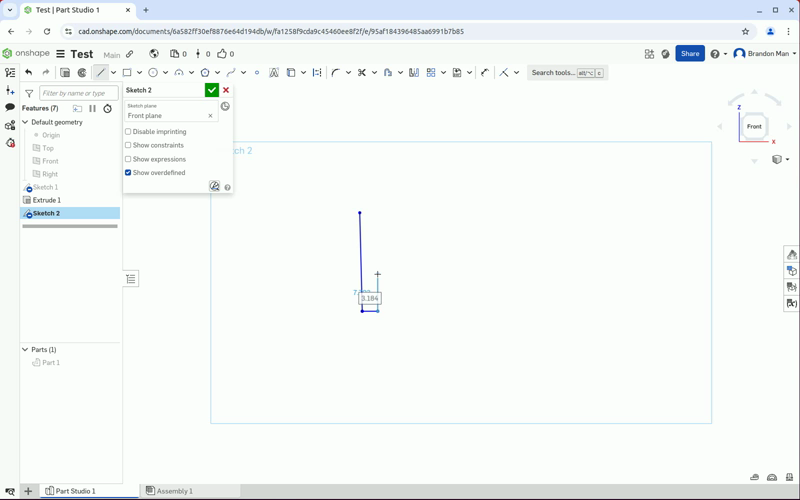
key_down(shift)
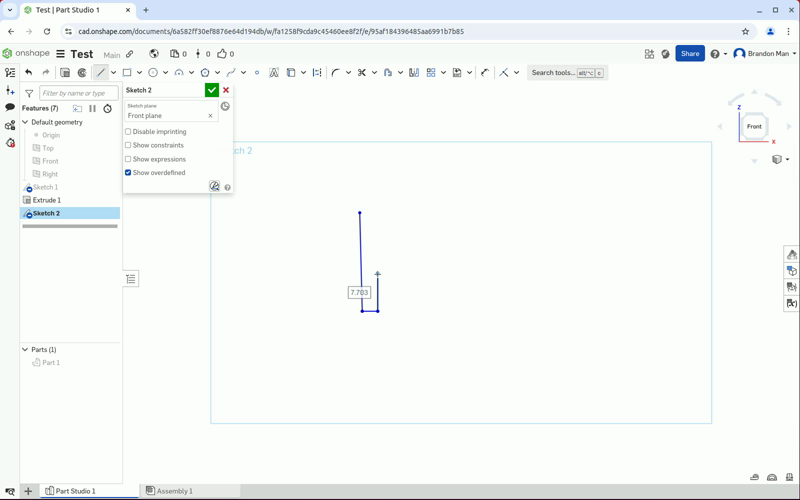
mouse_move(407, 273)
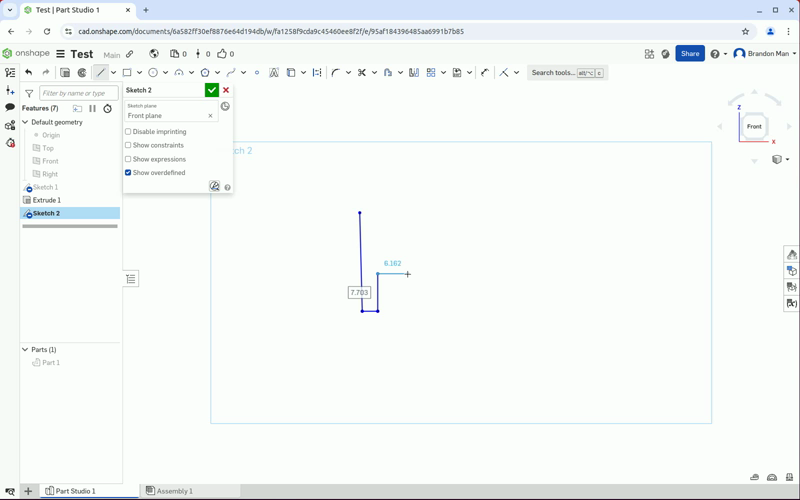
mouse_move(429, 273)
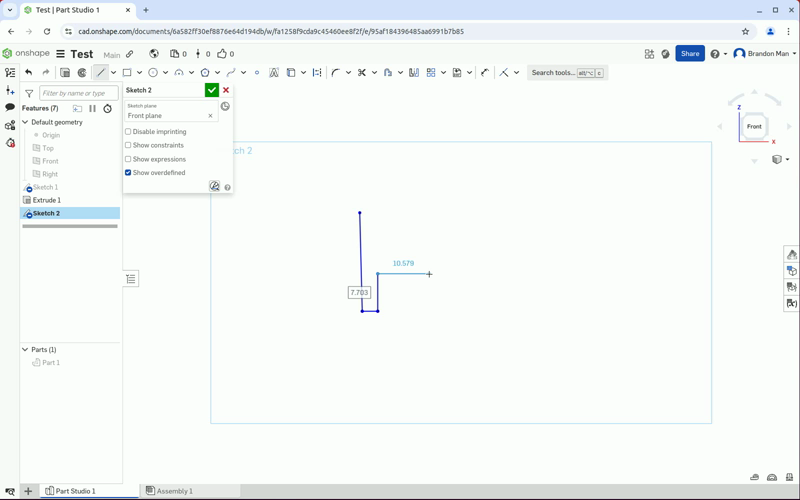
click(429, 273)
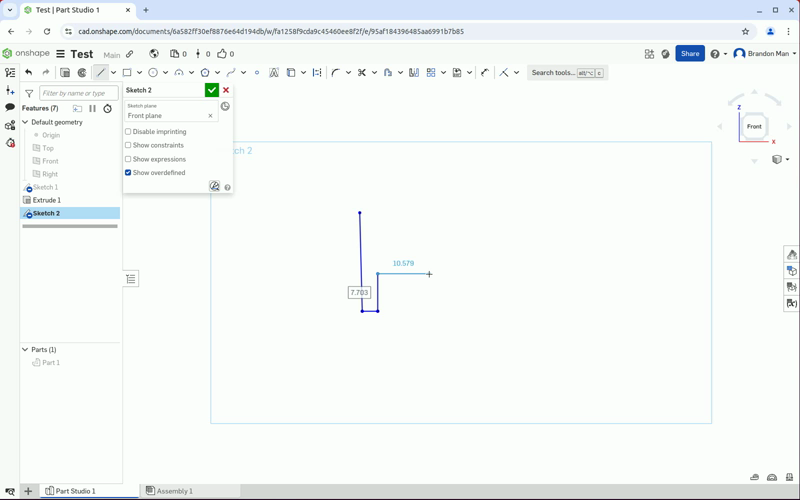
key_up(shift)
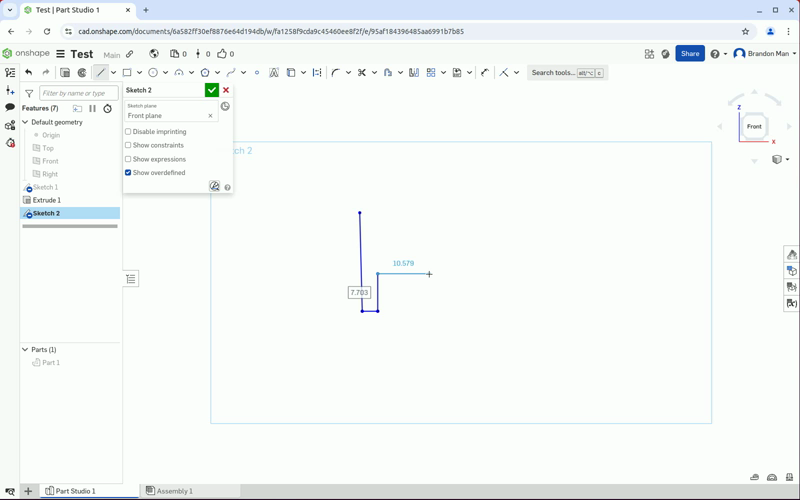
key_down(shift)
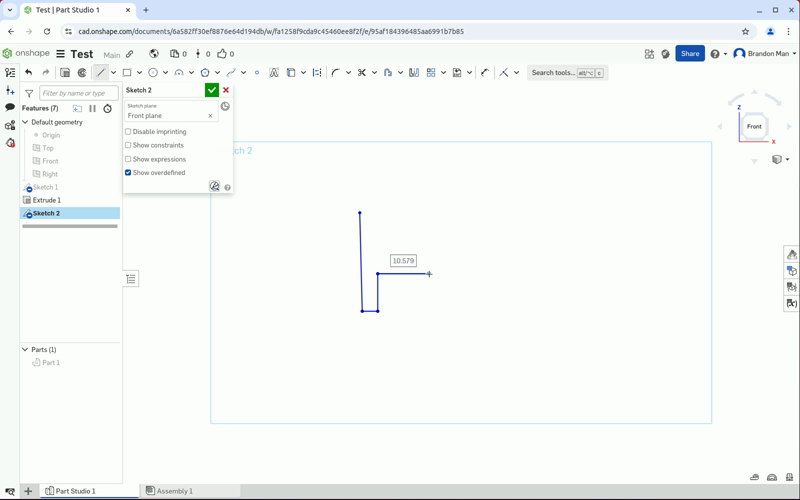
mouse_move(459, 273)
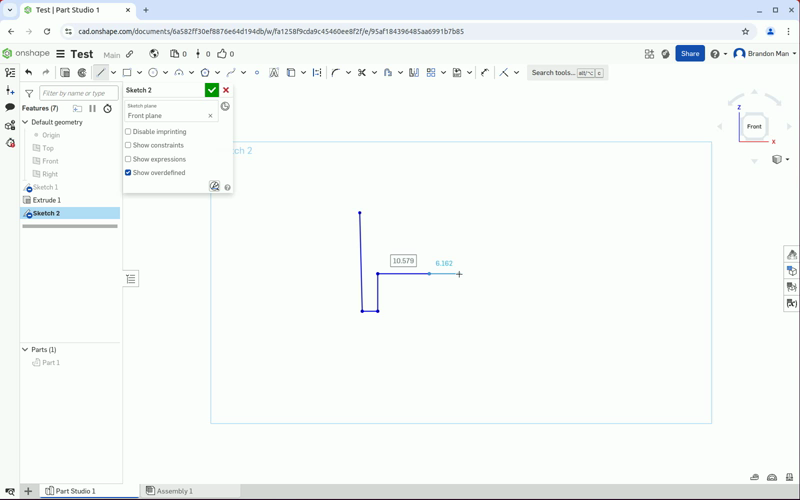
mouse_move(431, 311)
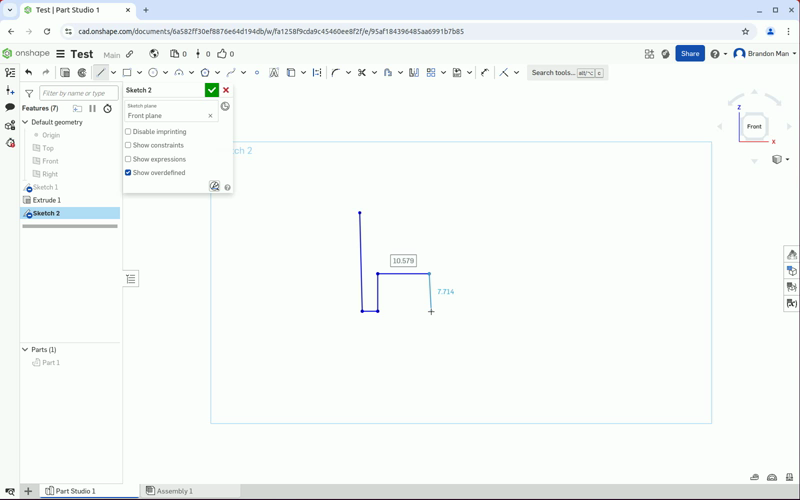
click(431, 311)
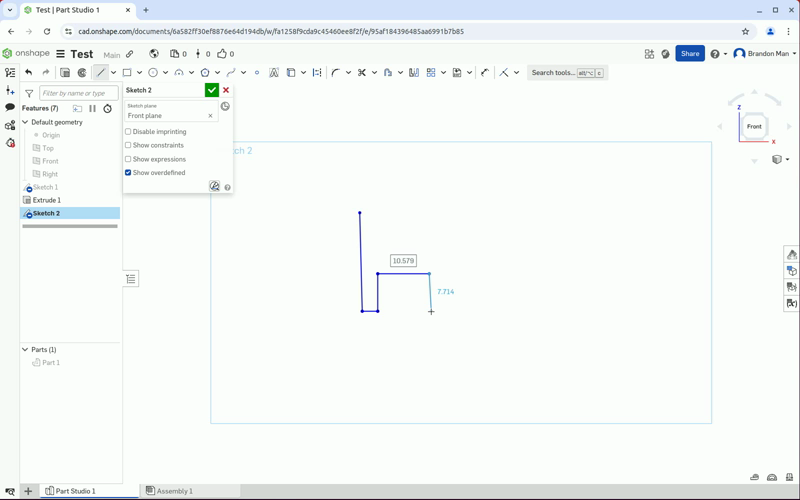
key_up(shift)
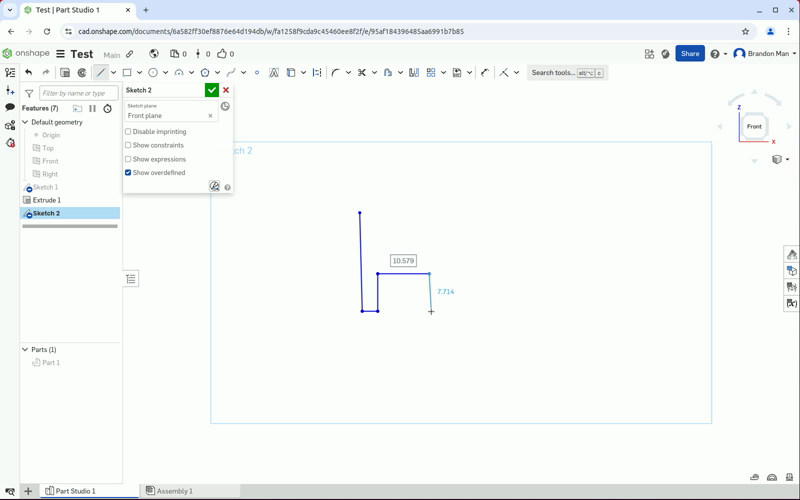
key_down(shift)
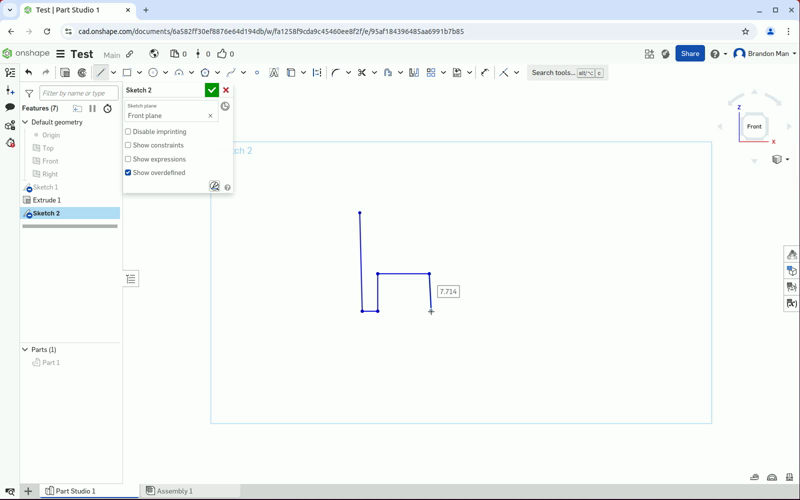
mouse_move(461, 311)
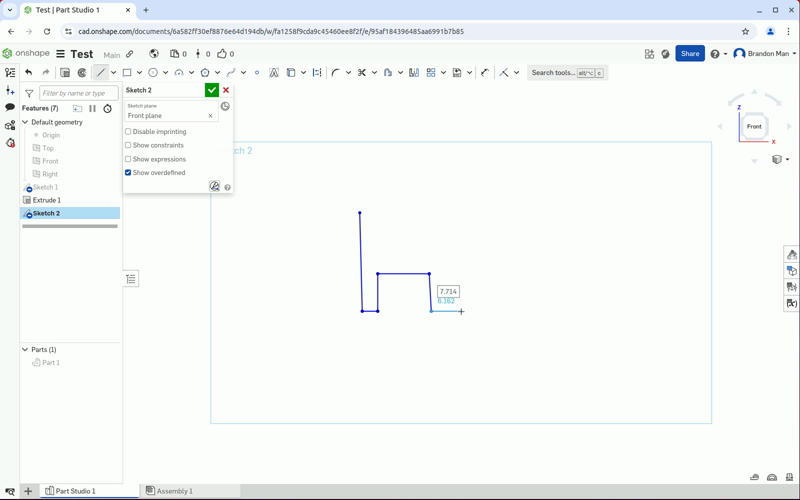
mouse_move(460, 311)
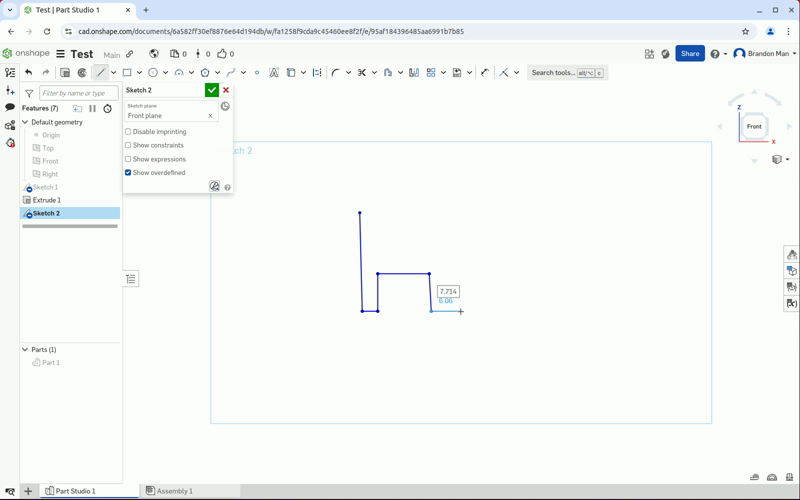
click(460, 311)
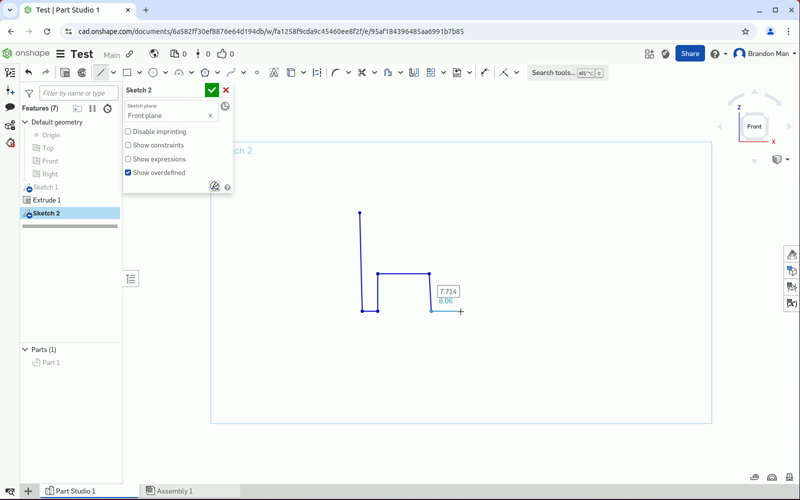
key_up(shift)
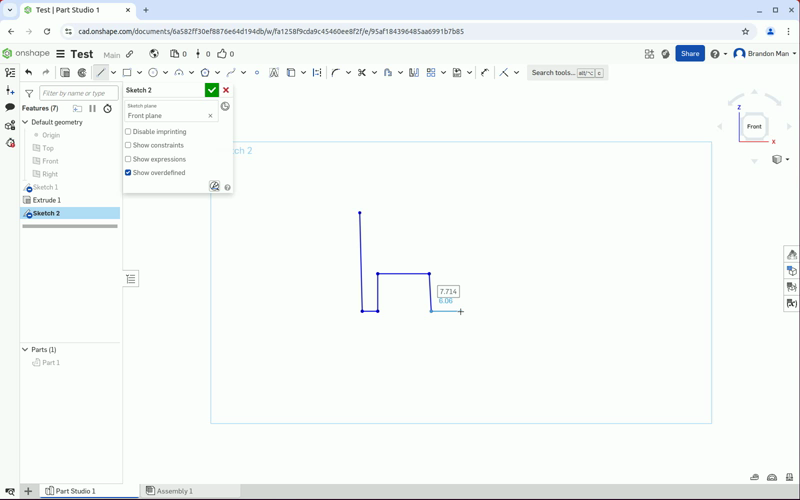
key_down(shift)
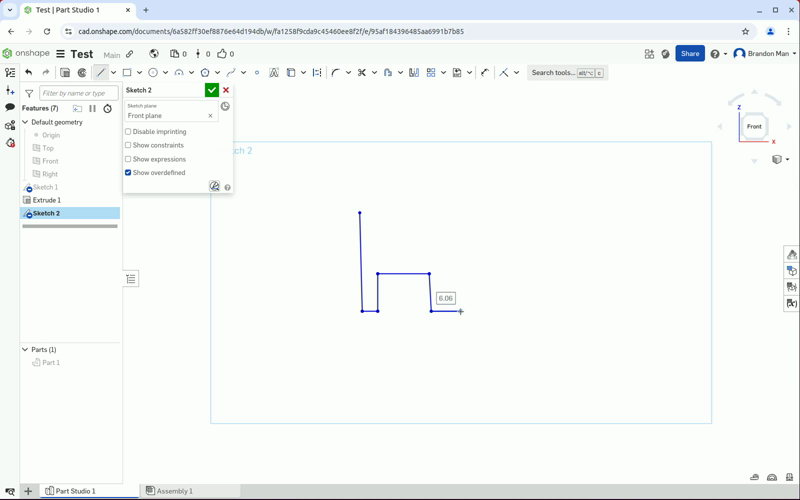
mouse_move(547, 311)
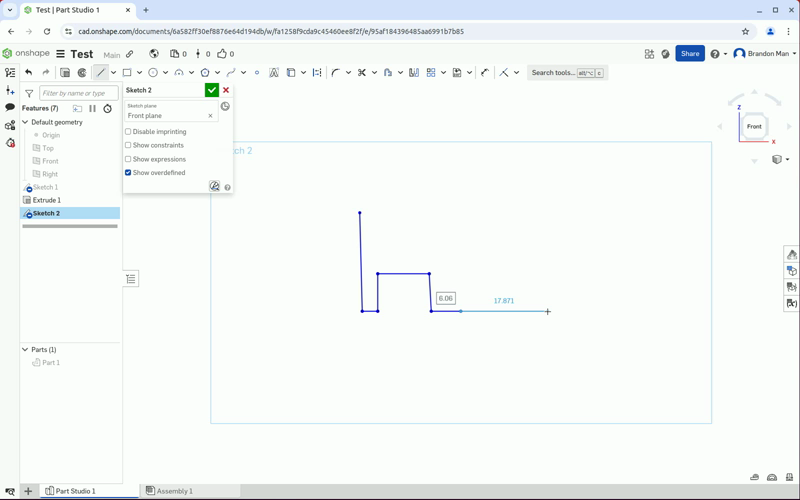
click(547, 311)
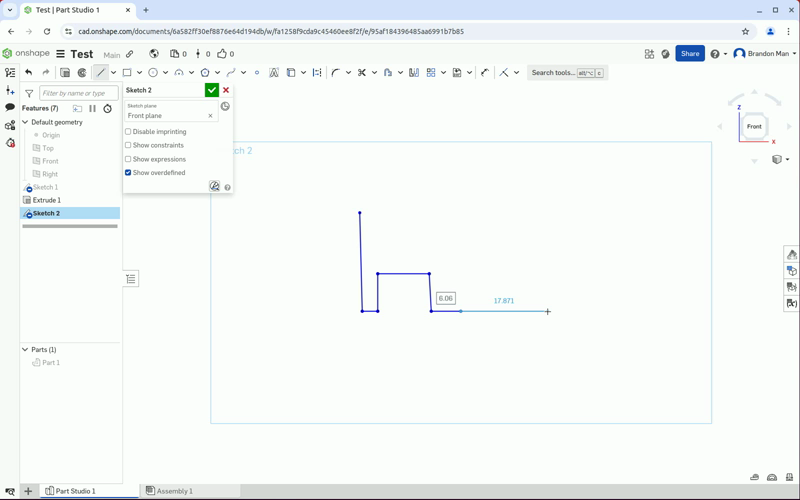
key_up(shift)
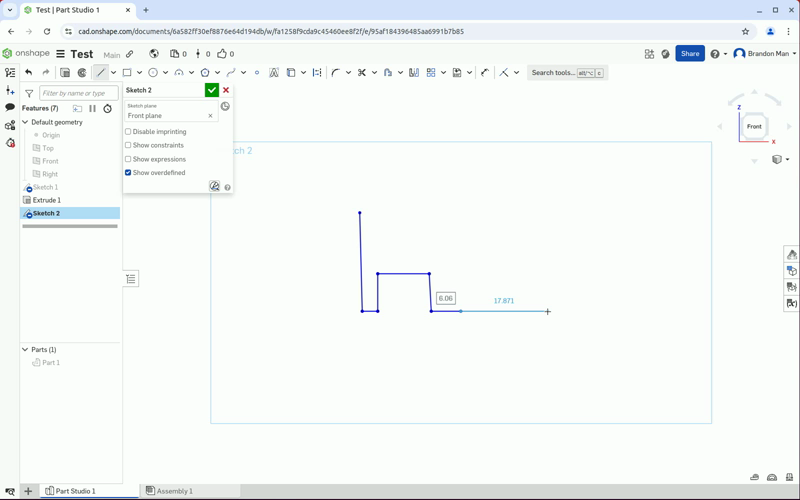
key_down(shift)
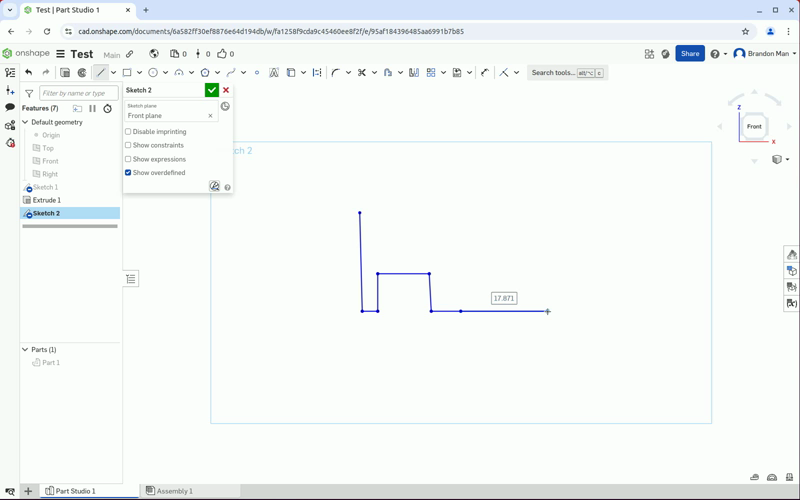
mouse_move(547, 232)
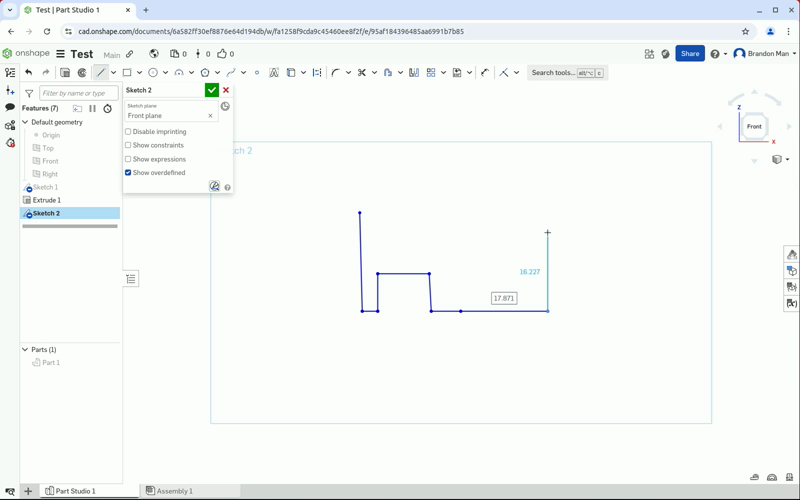
click(547, 232)
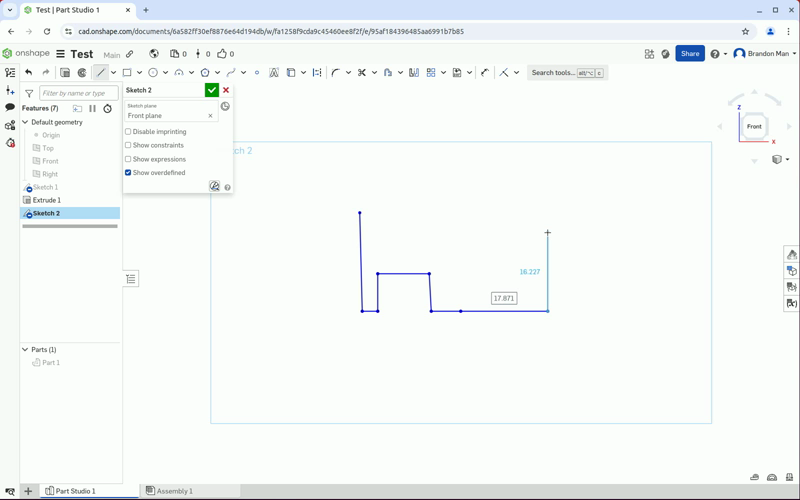
key_up(shift)
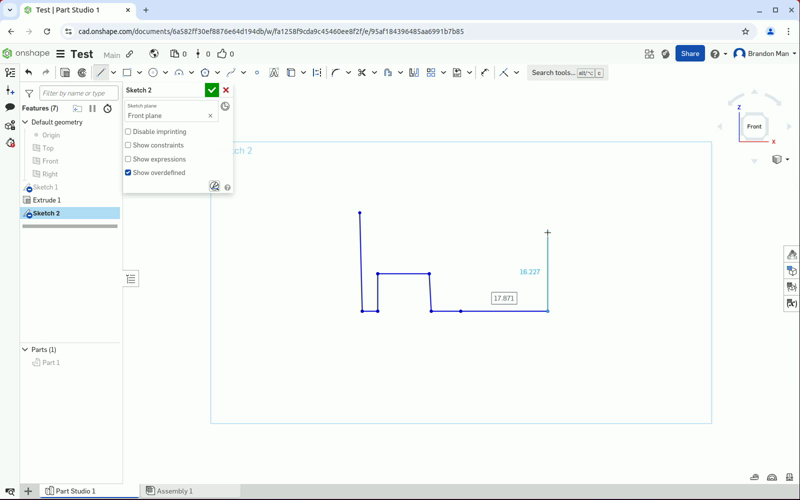
key_down(shift)
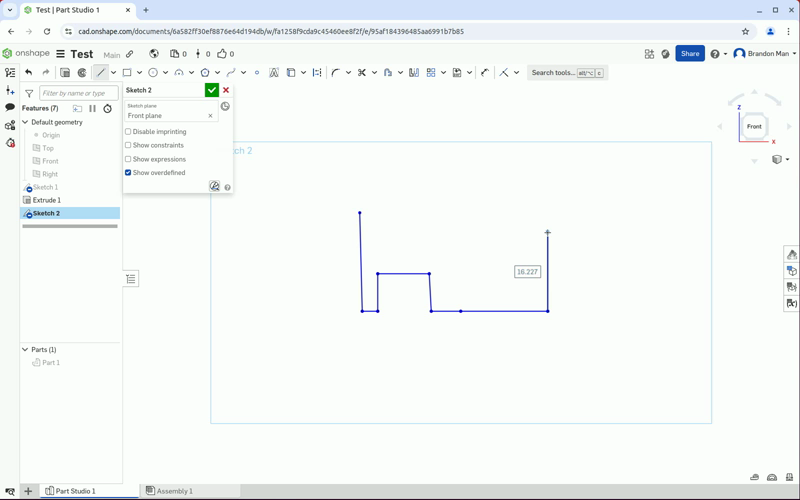
mouse_move(464, 232)
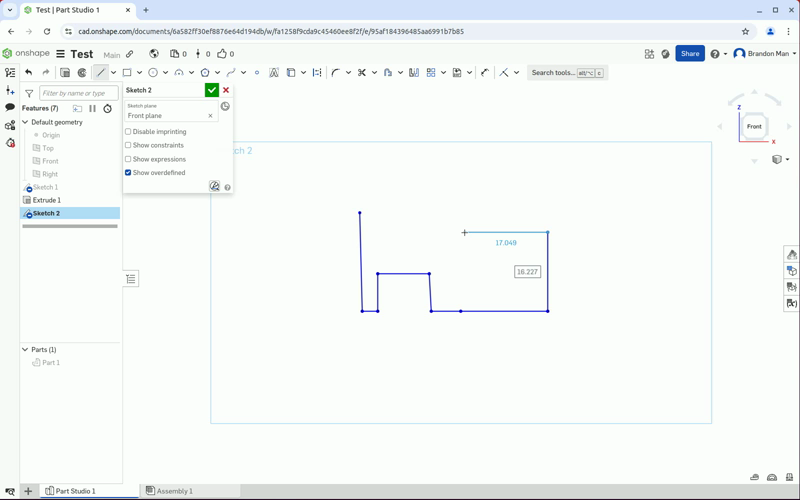
click(464, 232)
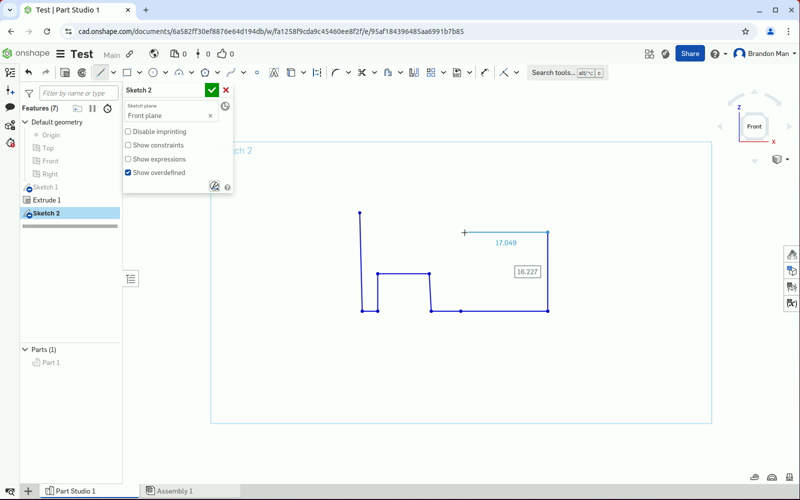
key_up(shift)
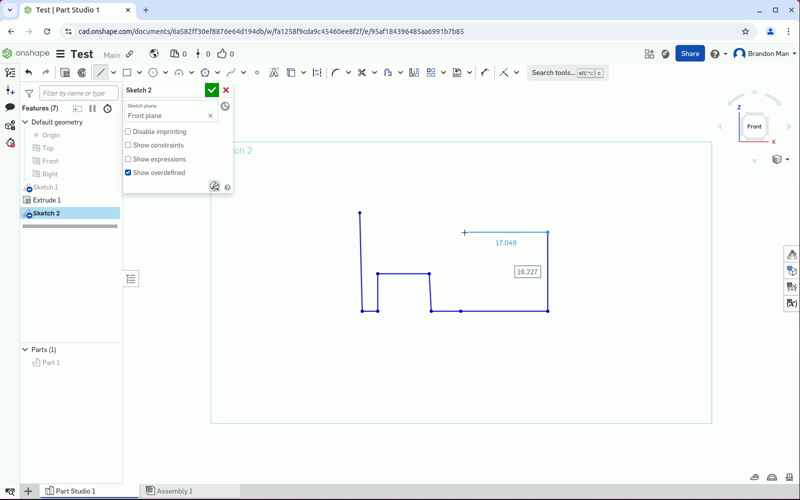
key_down(shift)
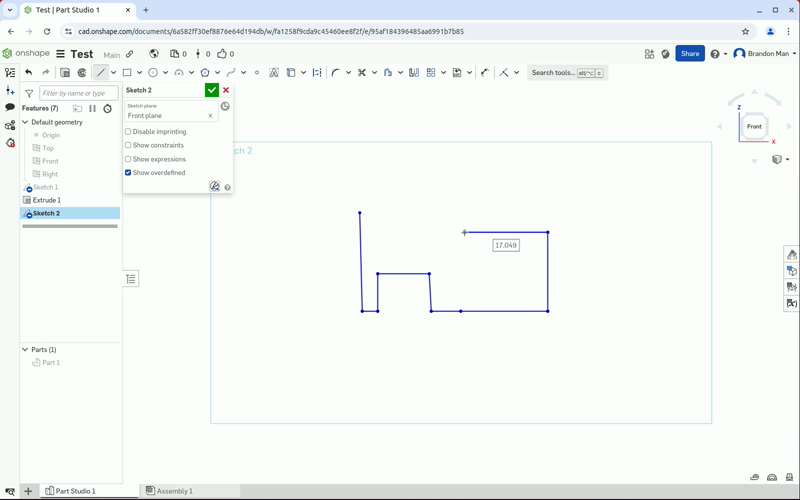
mouse_move(494, 232)
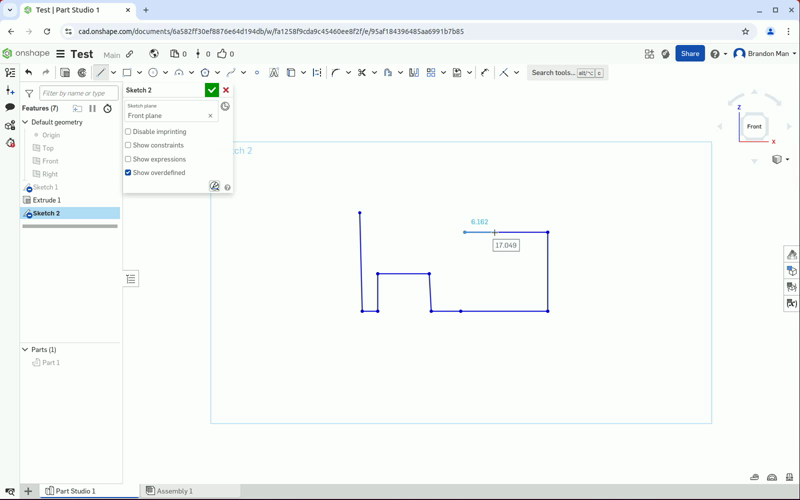
mouse_move(464, 212)
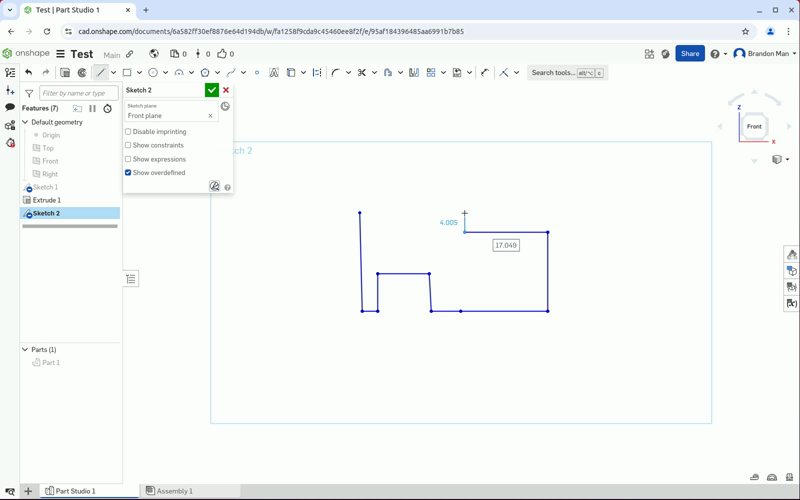
click(464, 212)
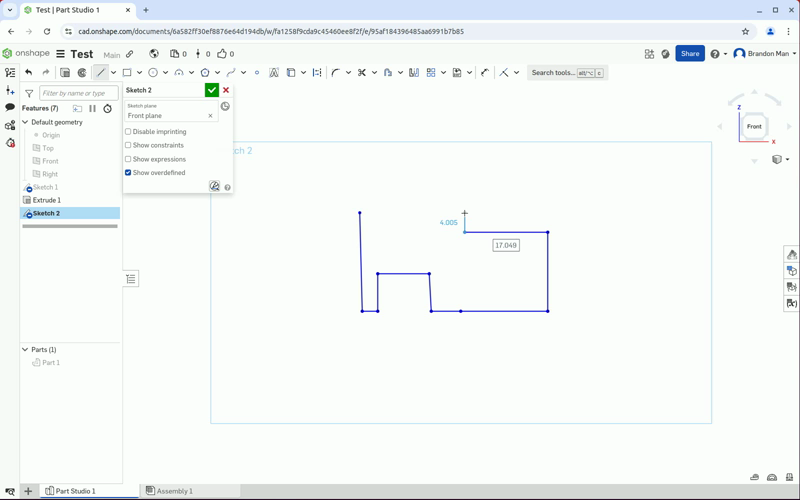
key_up(shift)
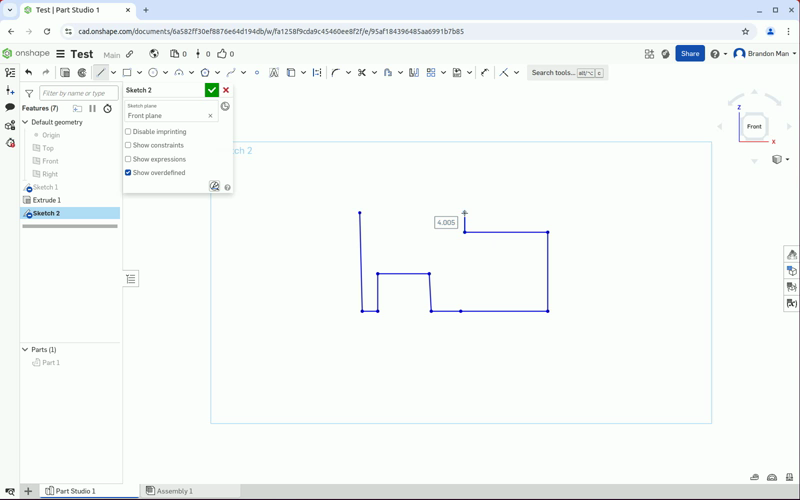
key_down(shift)
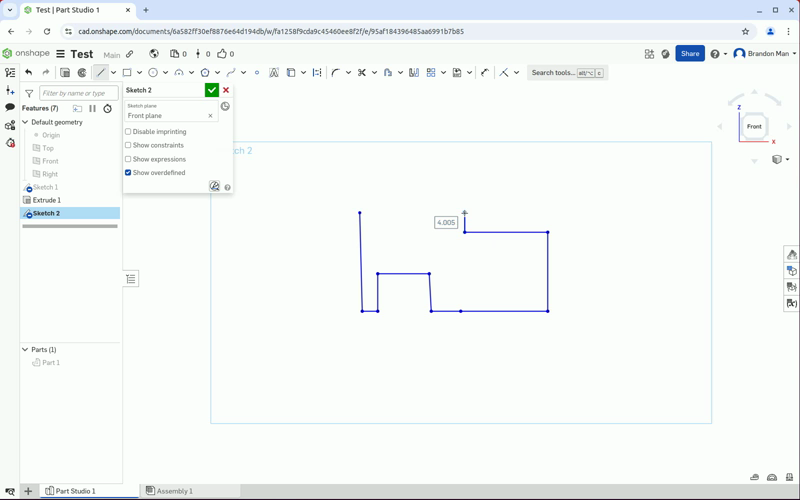
mouse_move(359, 212)
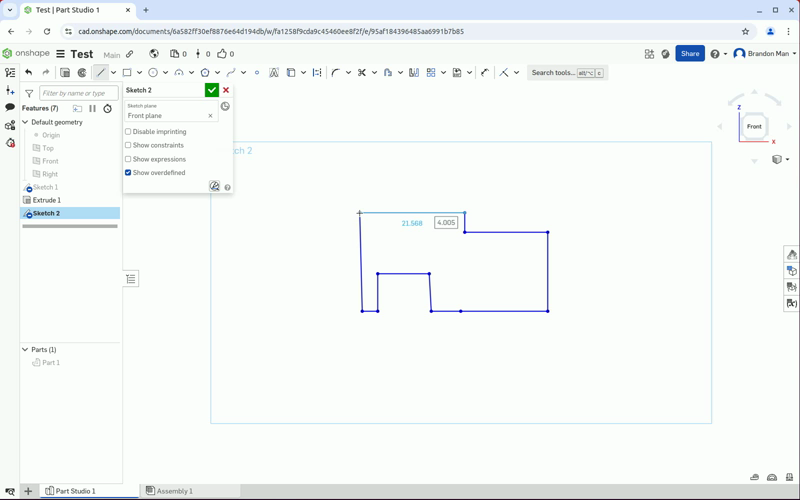
key_up(shift)
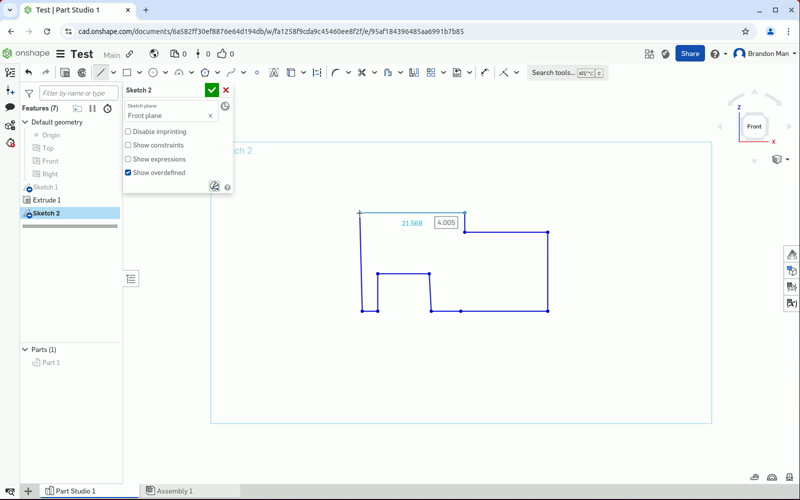
click(359, 212)
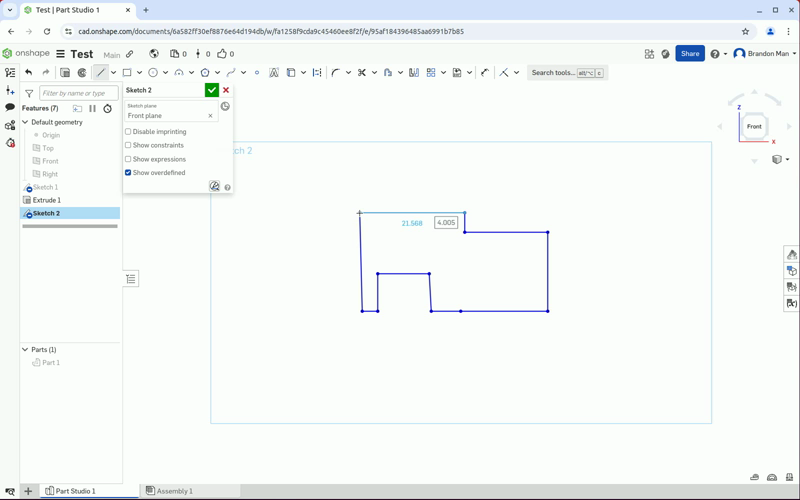
key(esc)
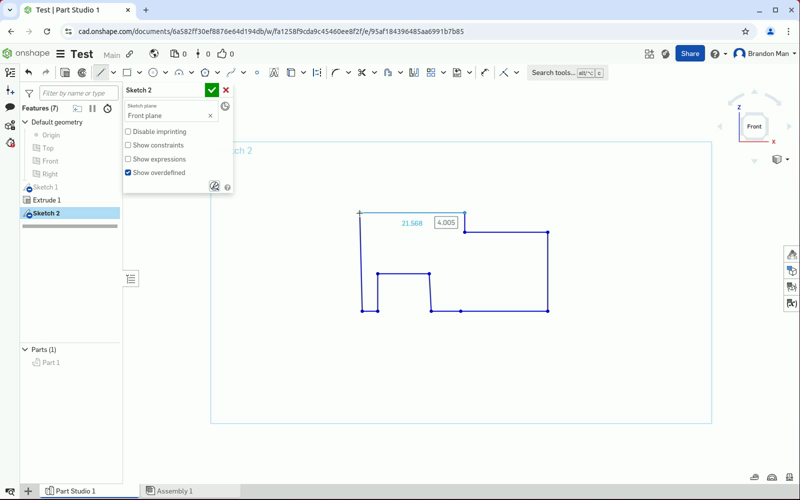
mouse_move(490, 266)
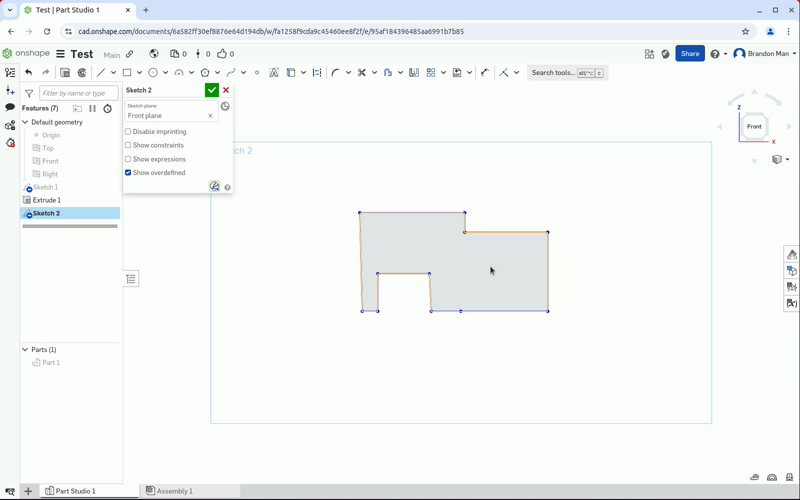
click(490, 266)
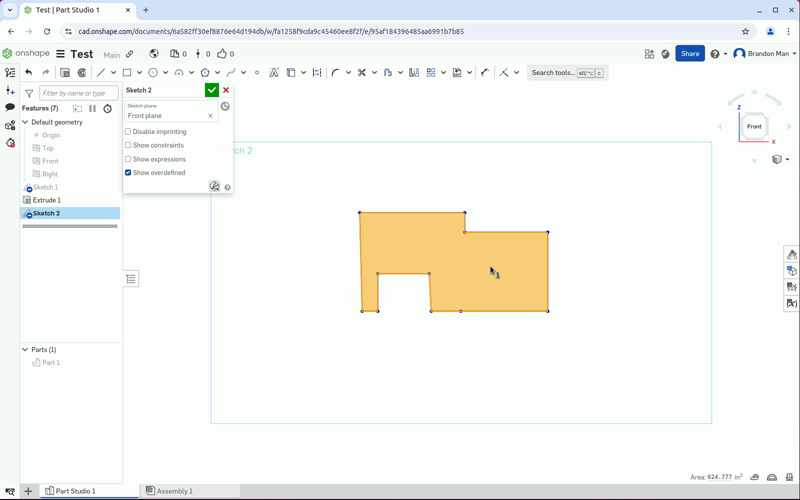
mouse_move(73, 352)
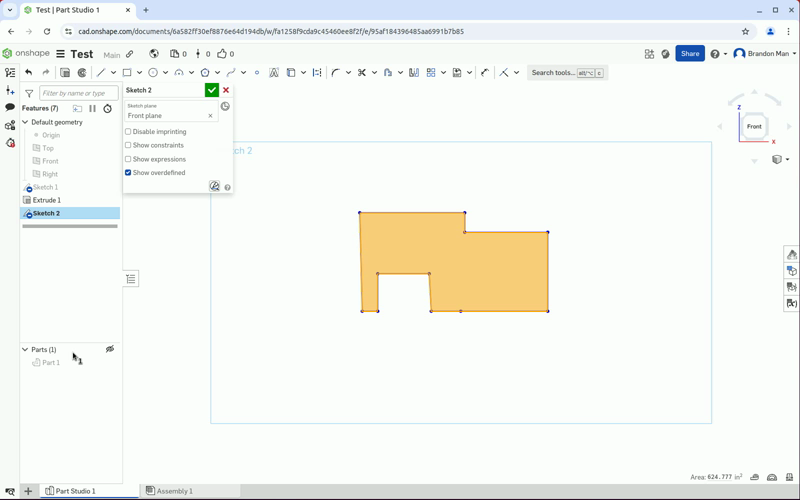
key(shift+y)
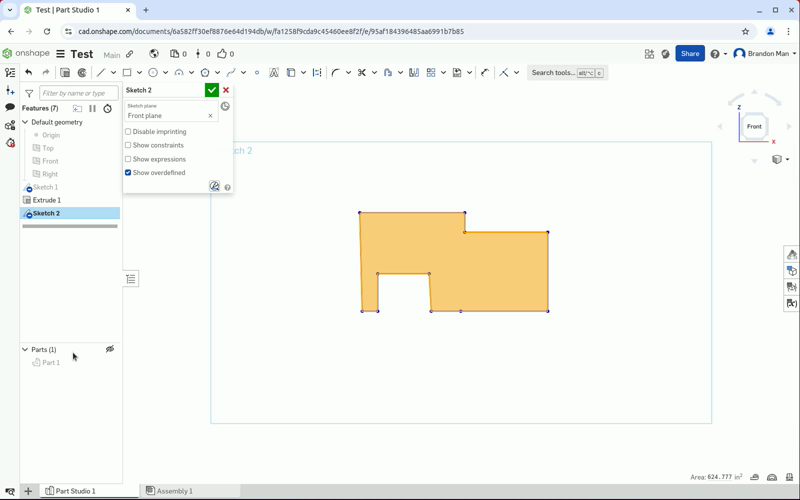
key(shift+e)
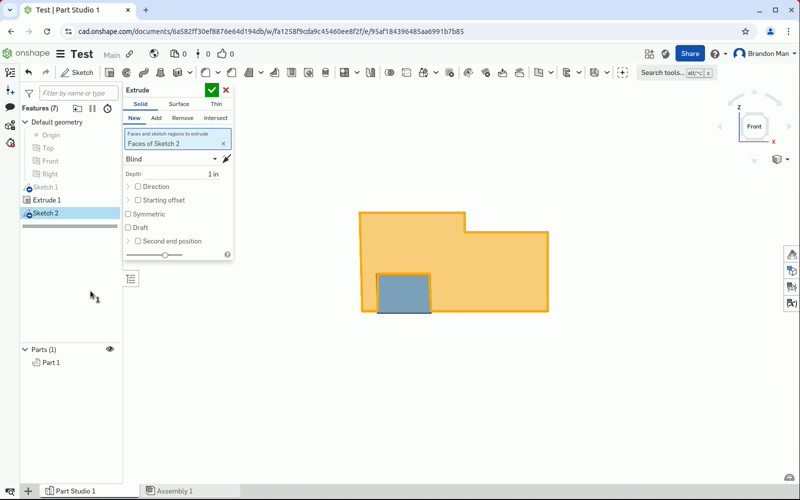
mouse_move(143, 106)
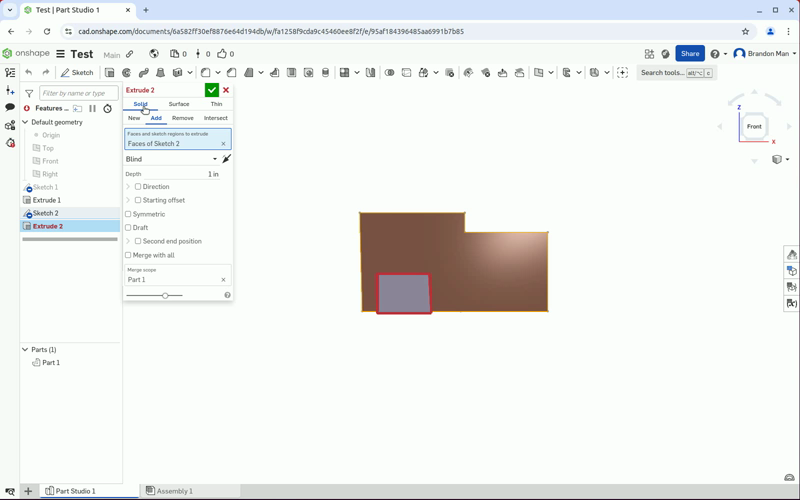
click(143, 106)
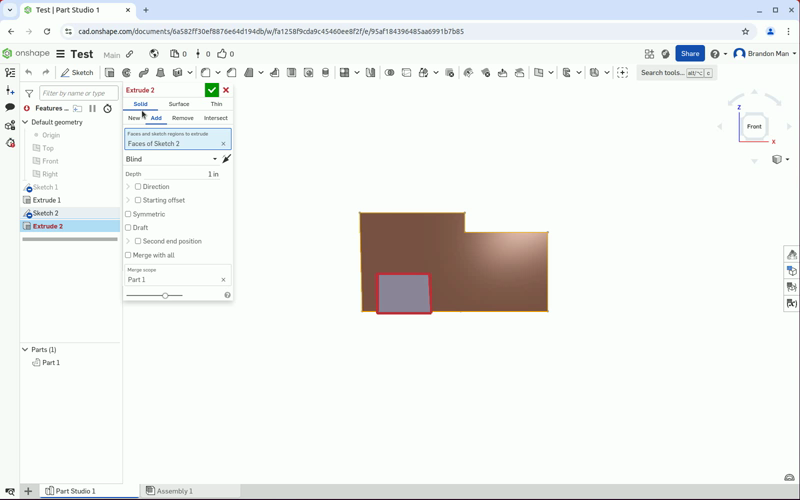
mouse_move(137, 120)
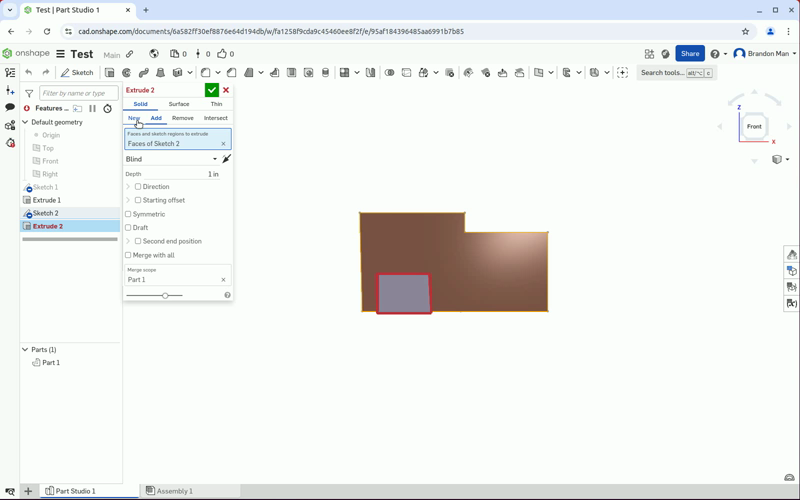
click(137, 120)
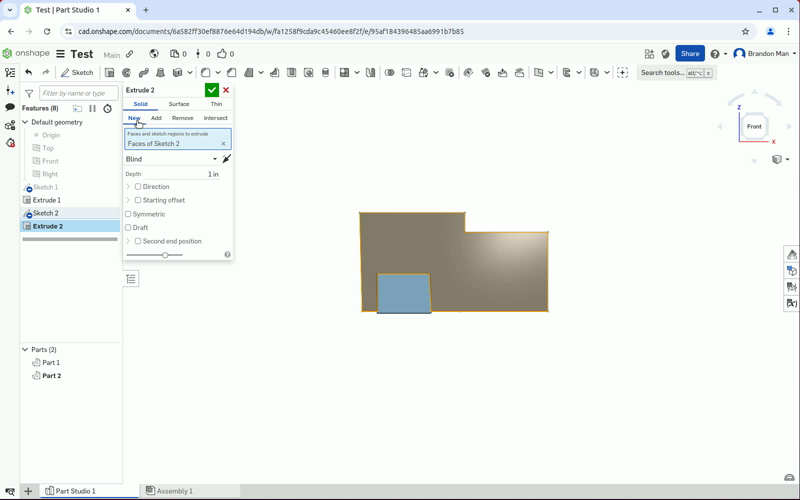
key(tab, 4)
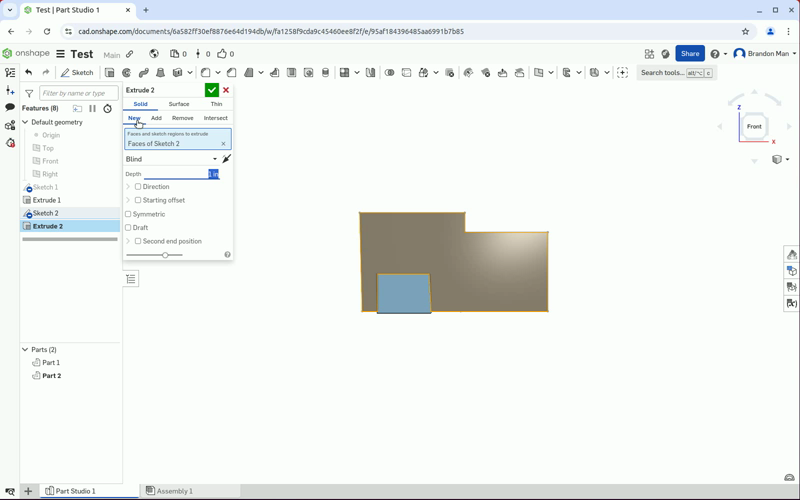
text(-23.108)
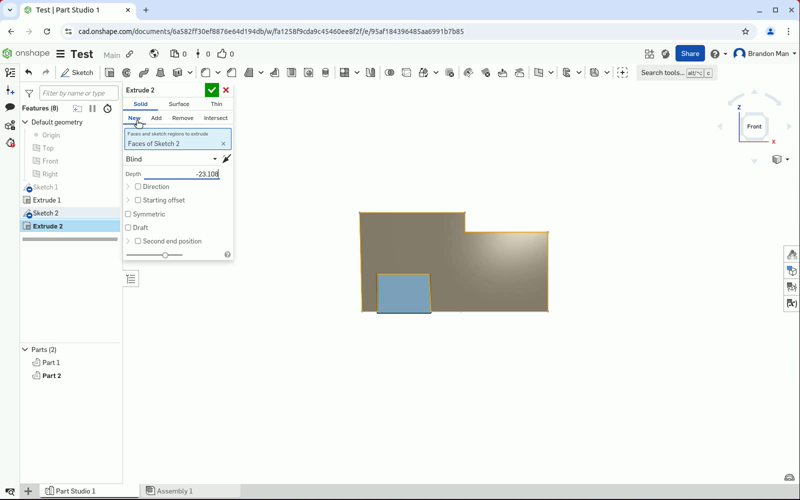
key(enter)
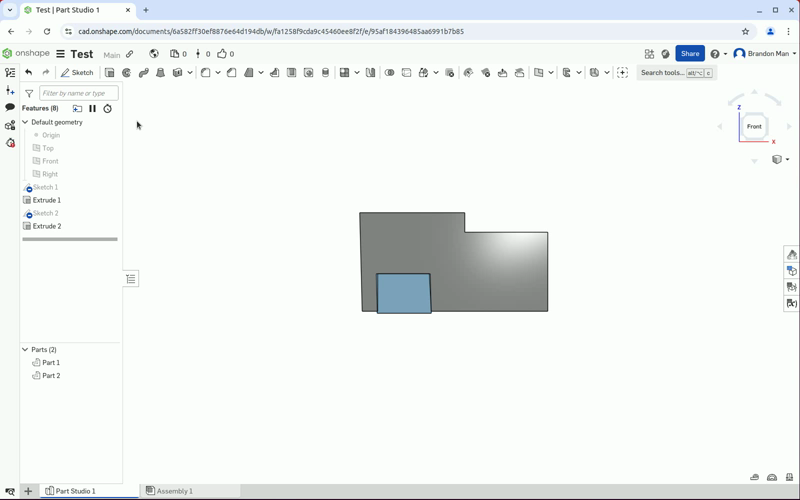
key(shift+h)
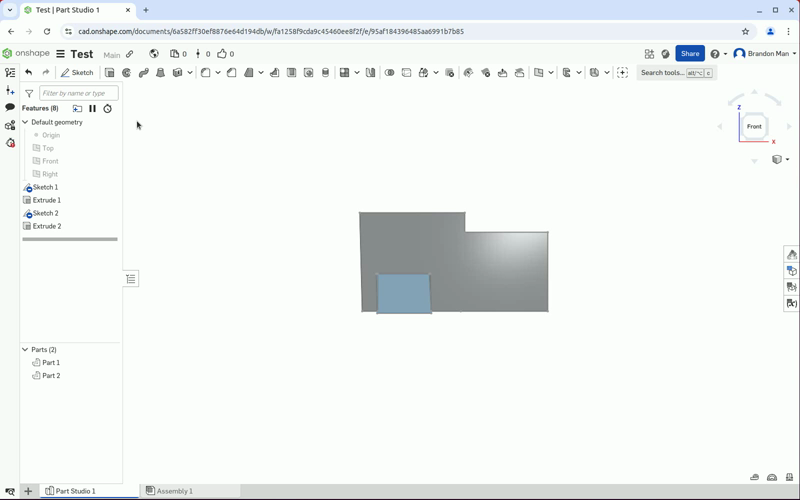
key(shift+h)
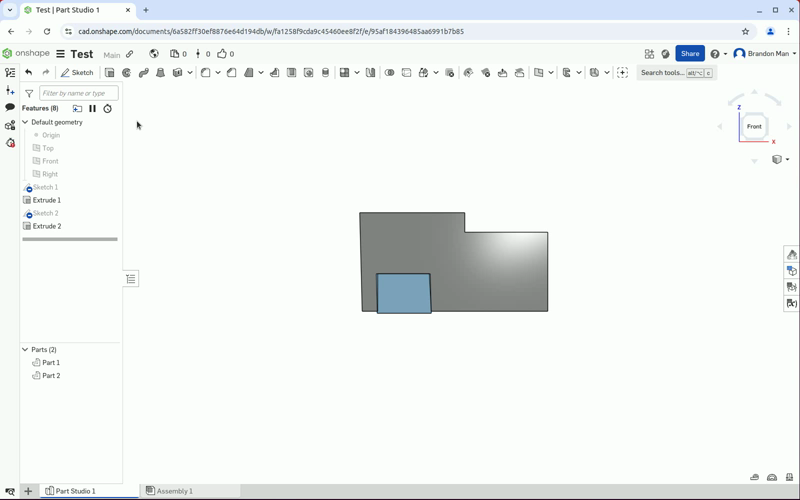
mouse_move(73, 189)
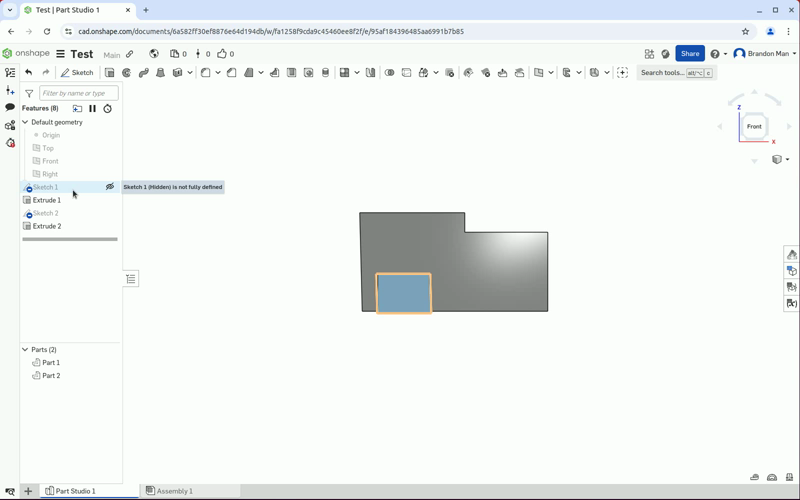
click(73, 189)
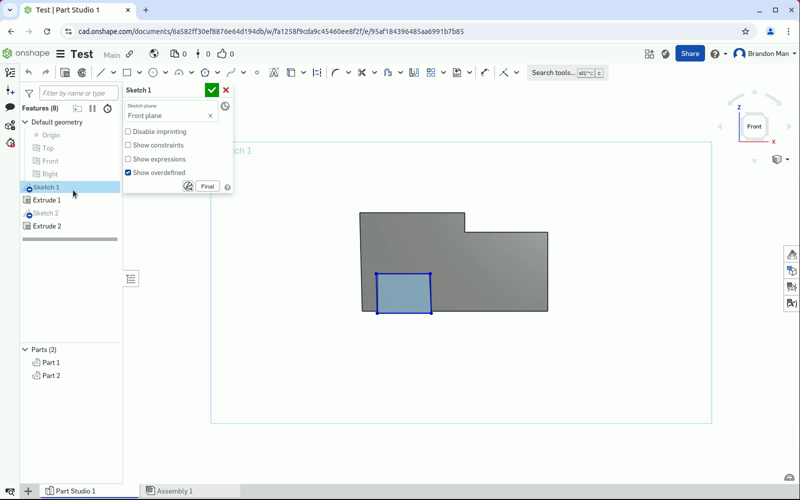
mouse_move(229, 92)
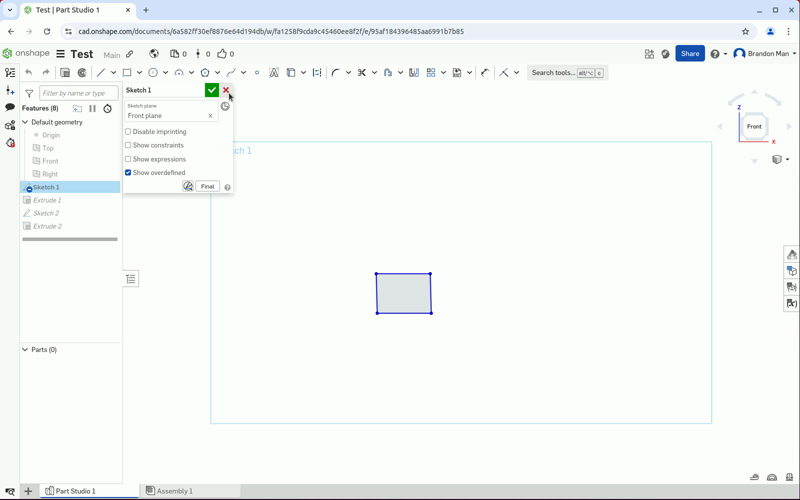
click(229, 92)
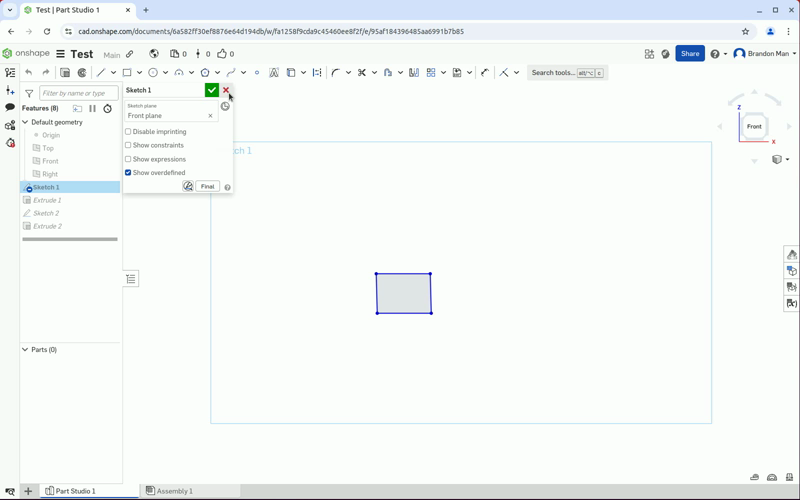
key(shift+s)
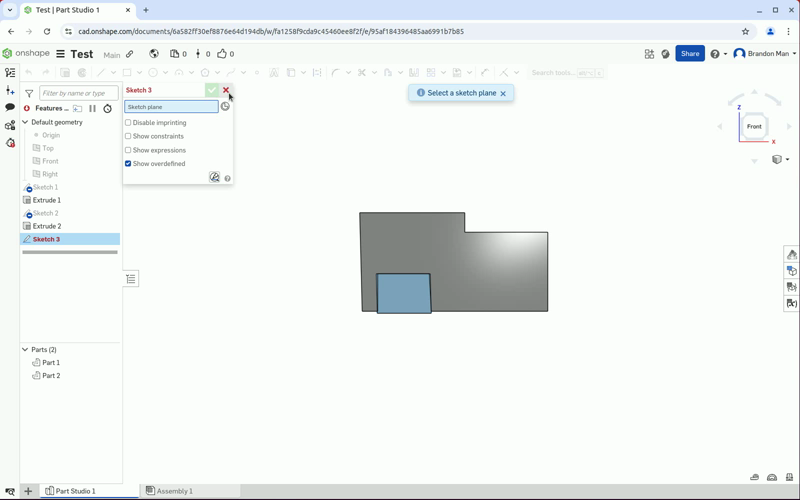
mouse_move(73, 163)
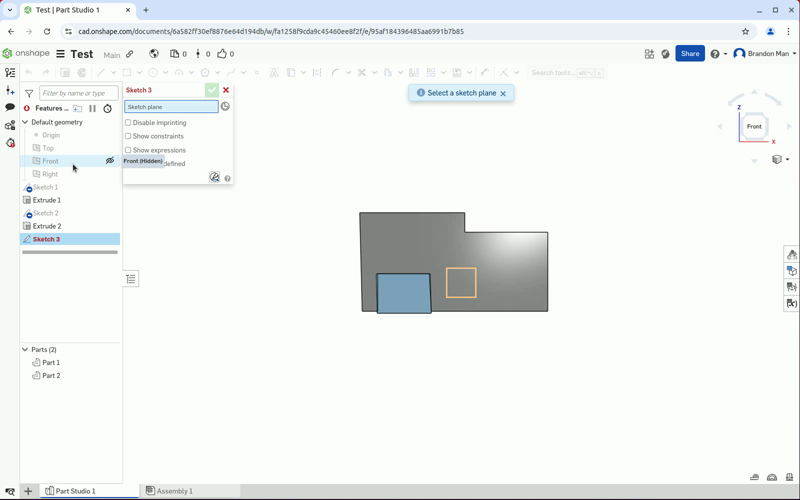
click(73, 163)
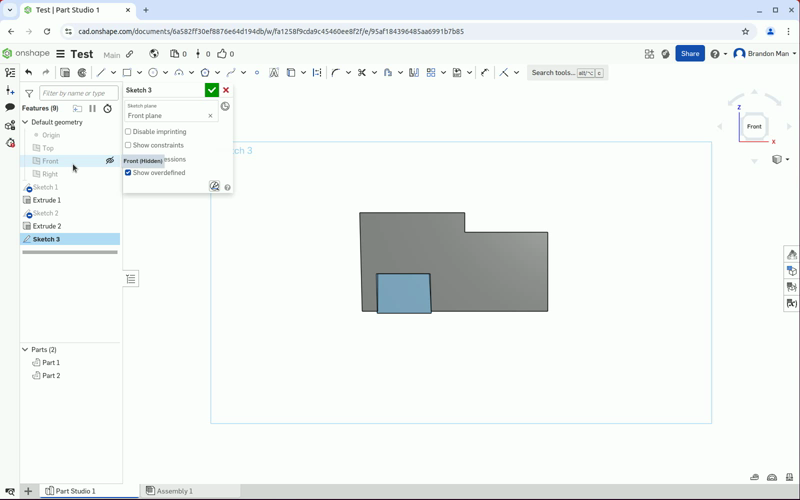
mouse_move(73, 352)
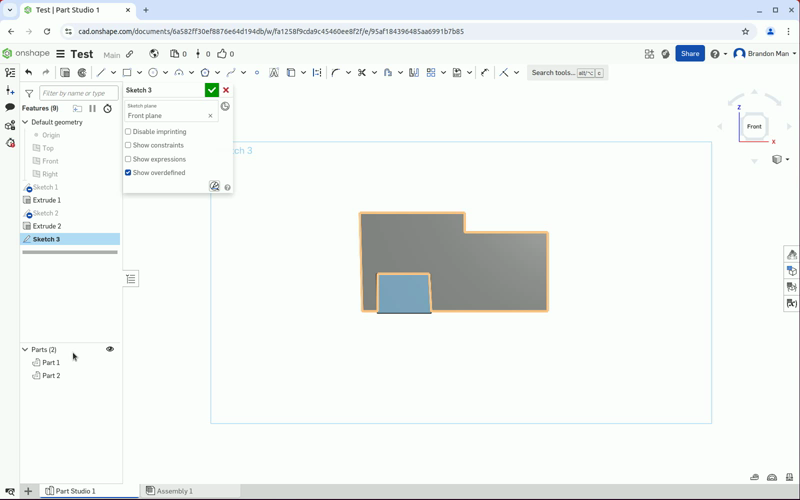
key(y)
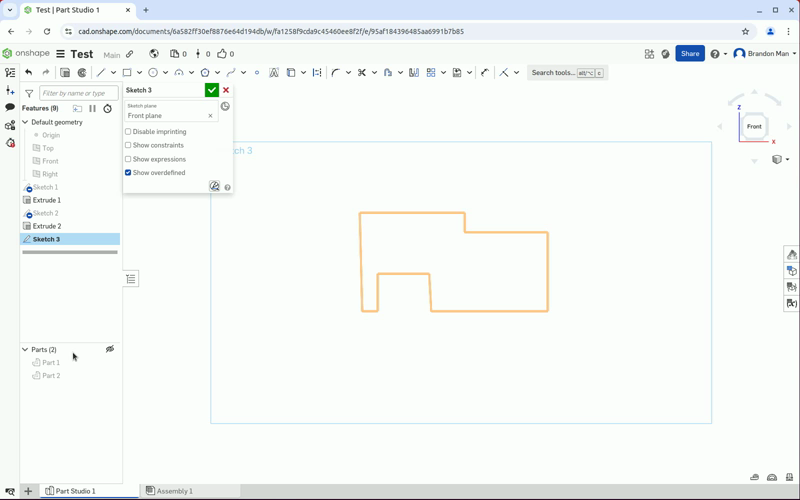
key(l)
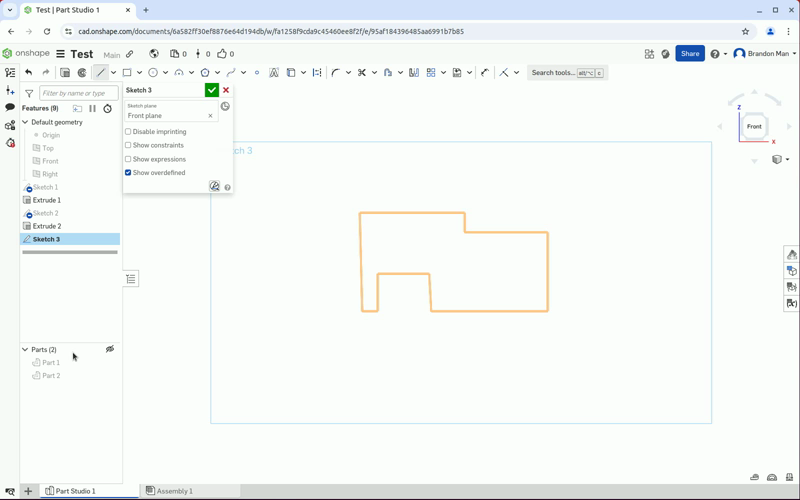
key_down(shift)
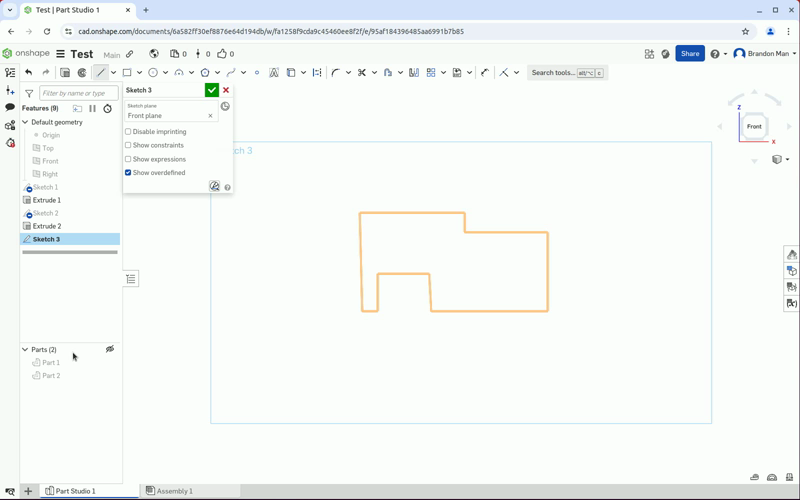
mouse_move(378, 268)
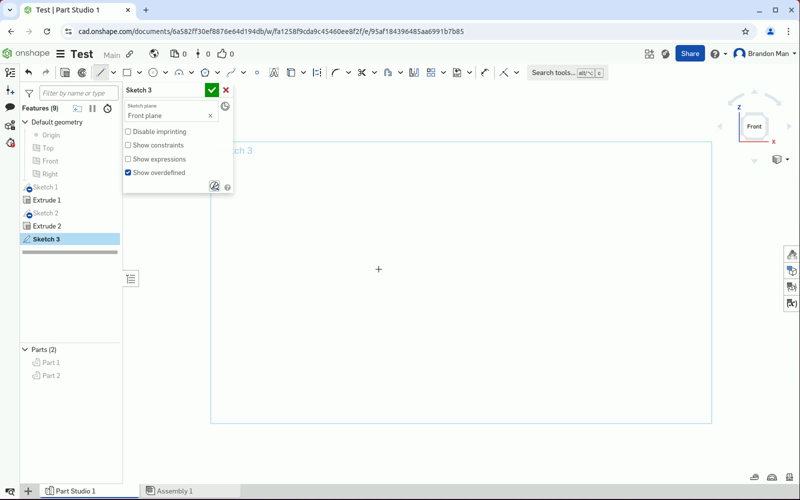
click(378, 268)
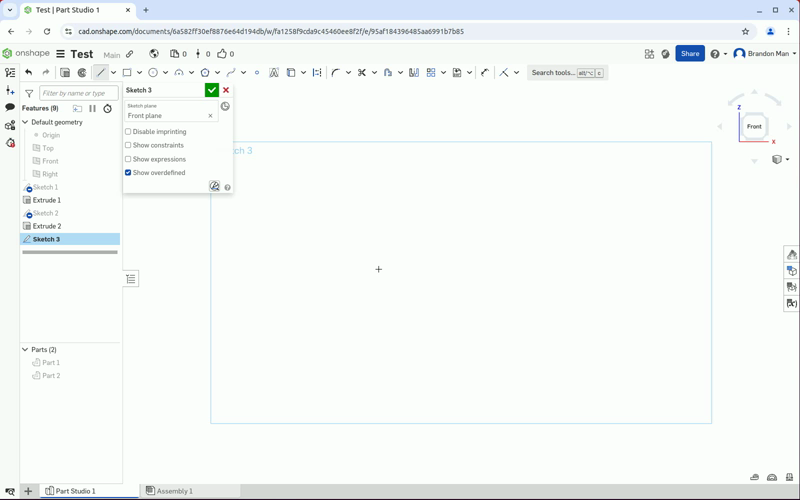
key_up(shift)
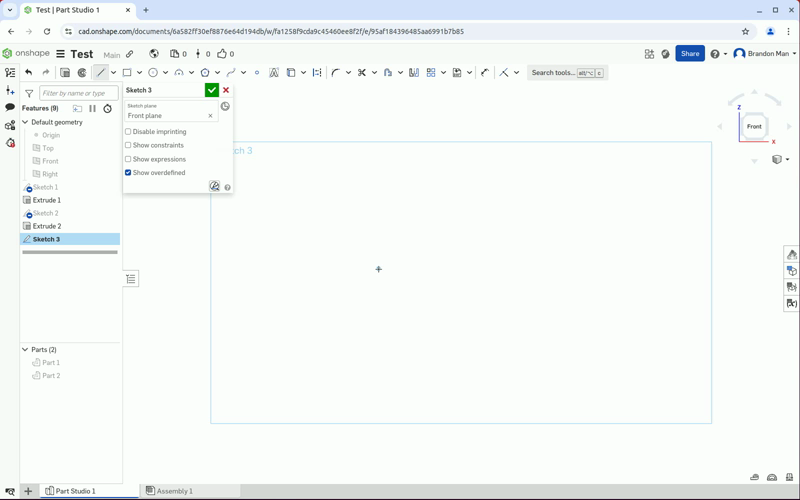
key_down(shift)
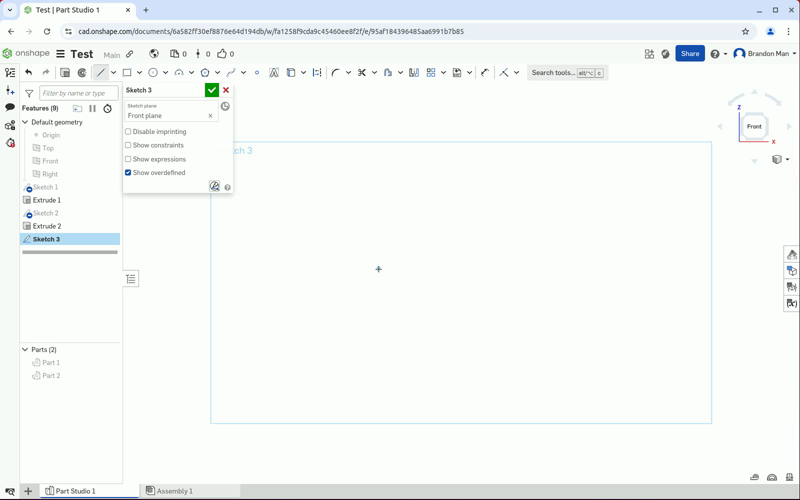
mouse_move(408, 268)
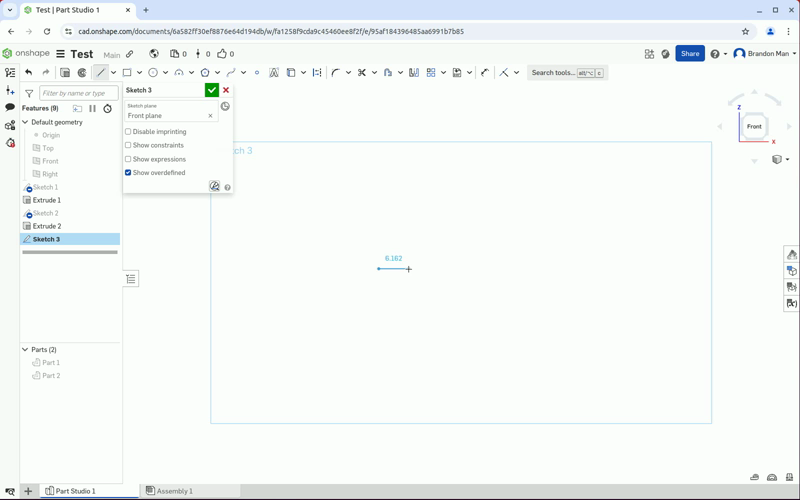
mouse_move(380, 312)
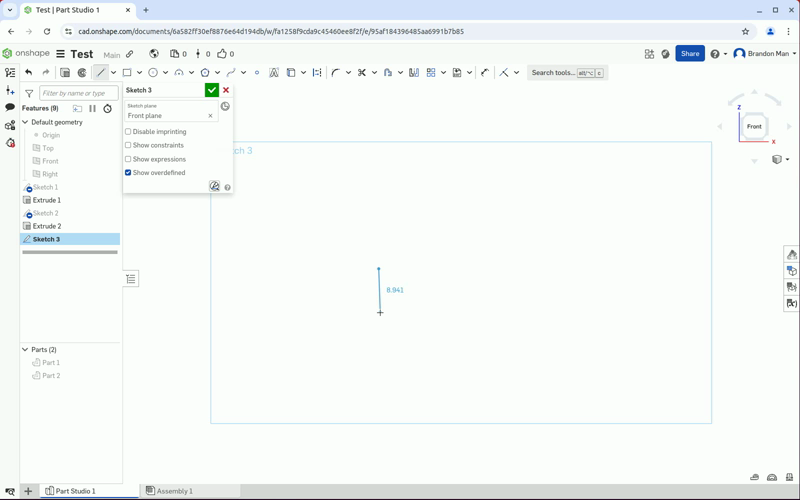
click(380, 312)
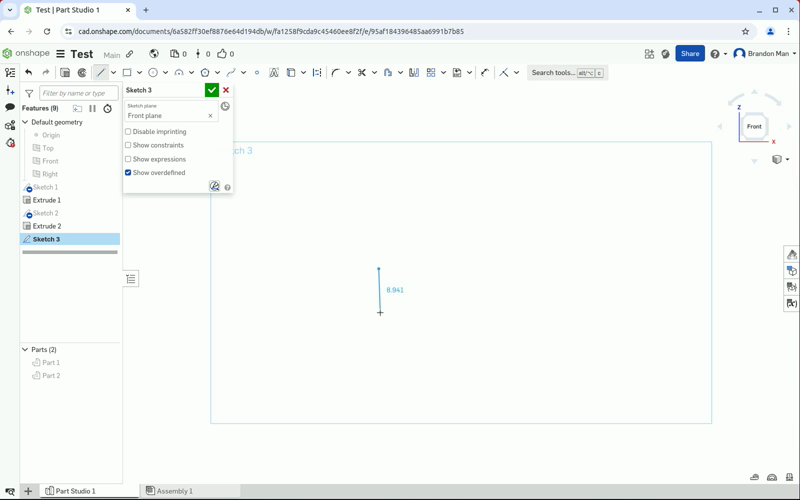
key_up(shift)
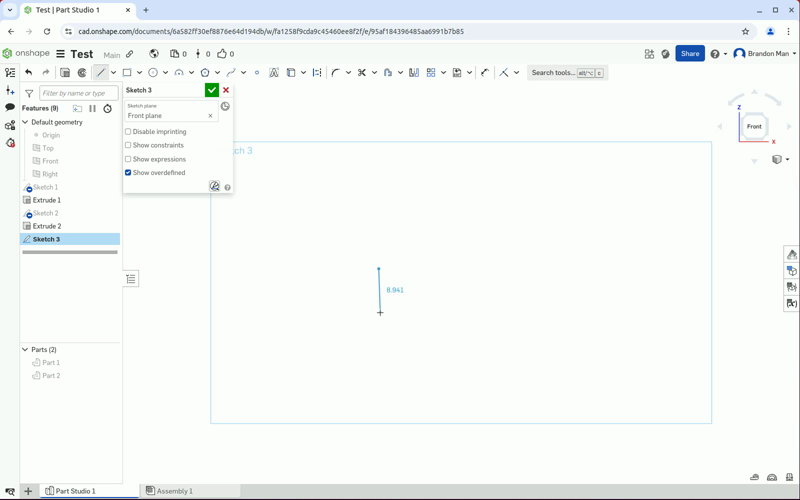
key_down(shift)
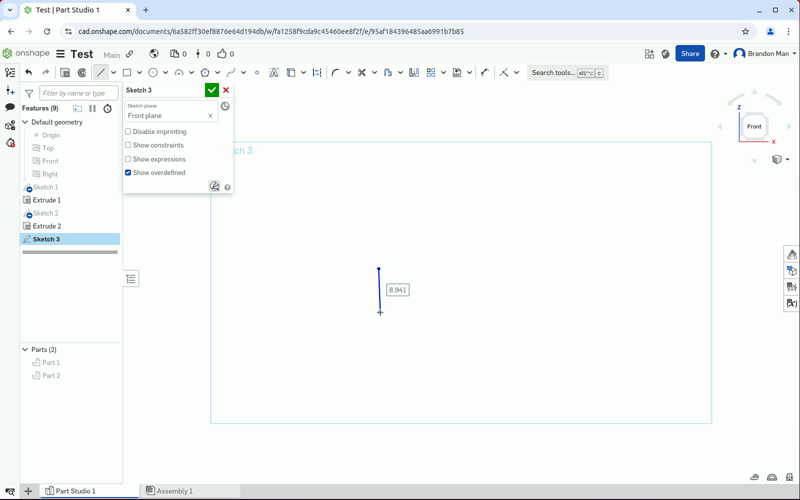
mouse_move(410, 312)
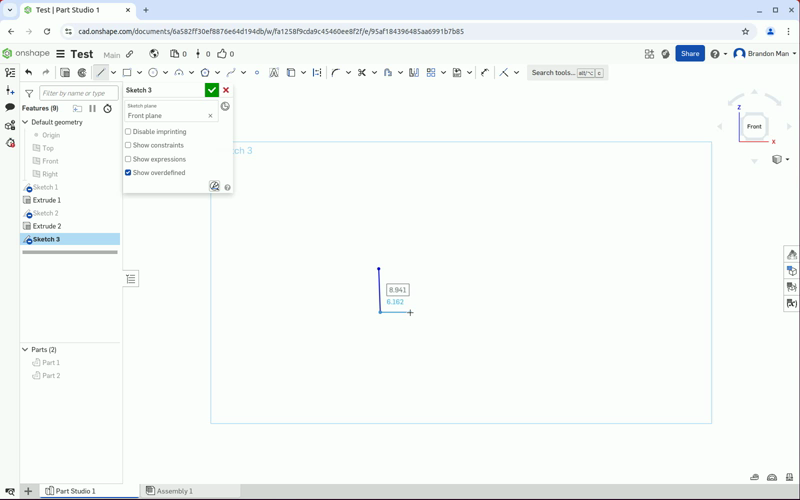
mouse_move(436, 312)
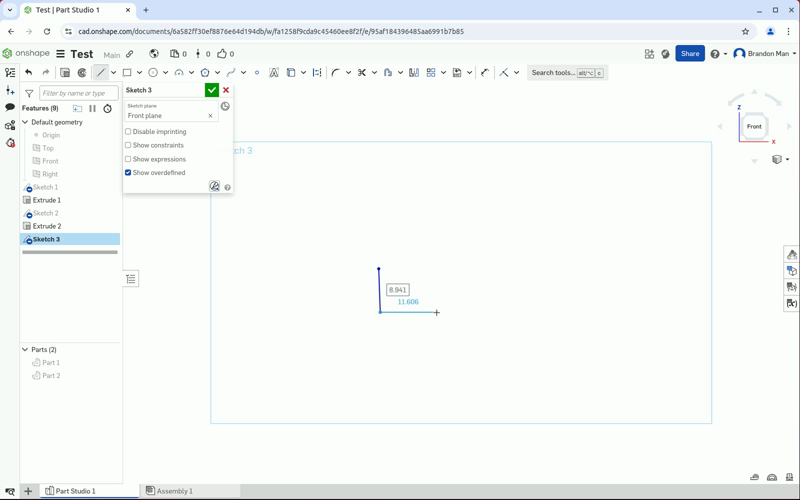
click(436, 312)
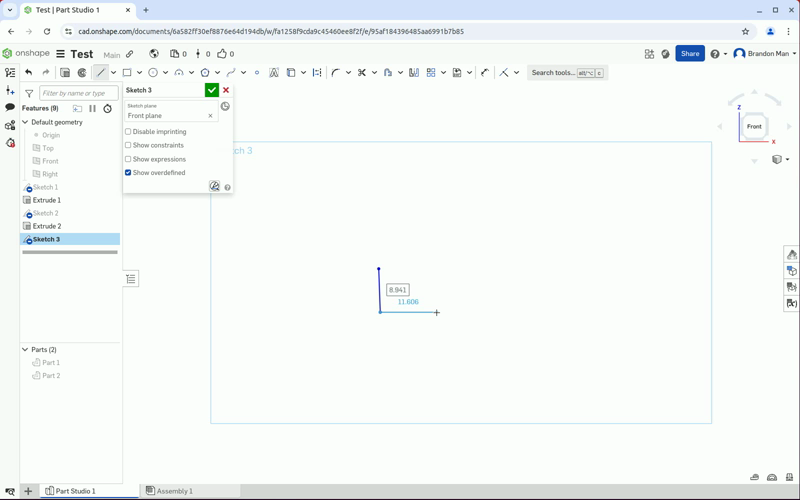
key_up(shift)
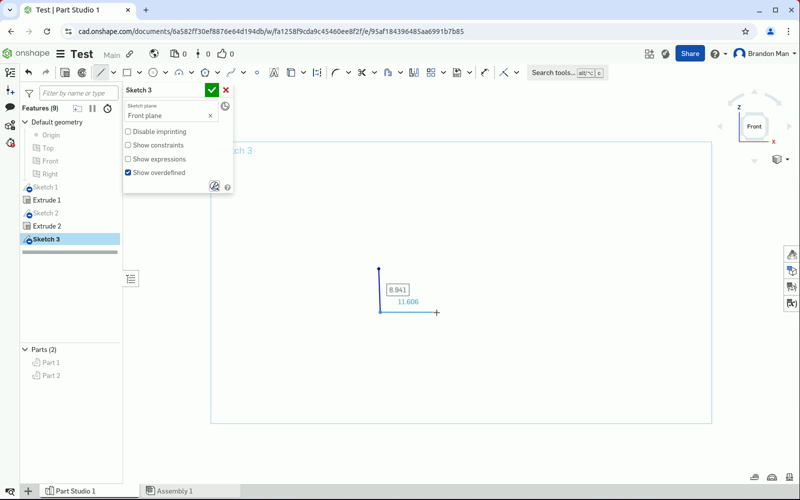
key_down(shift)
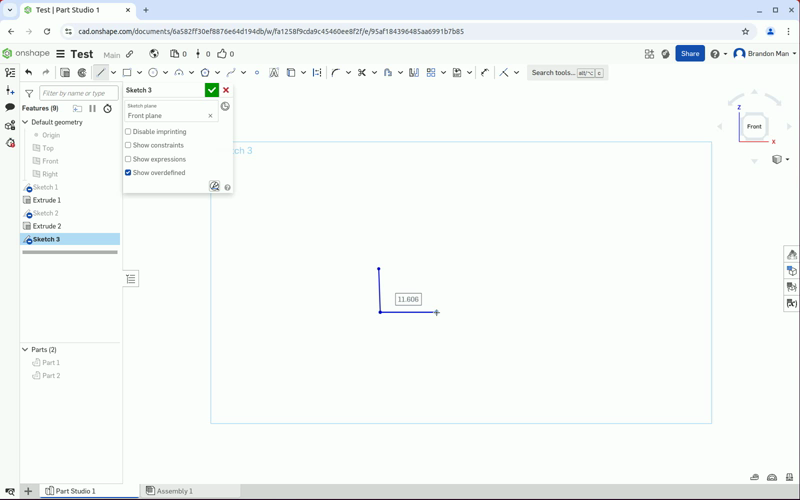
mouse_move(466, 312)
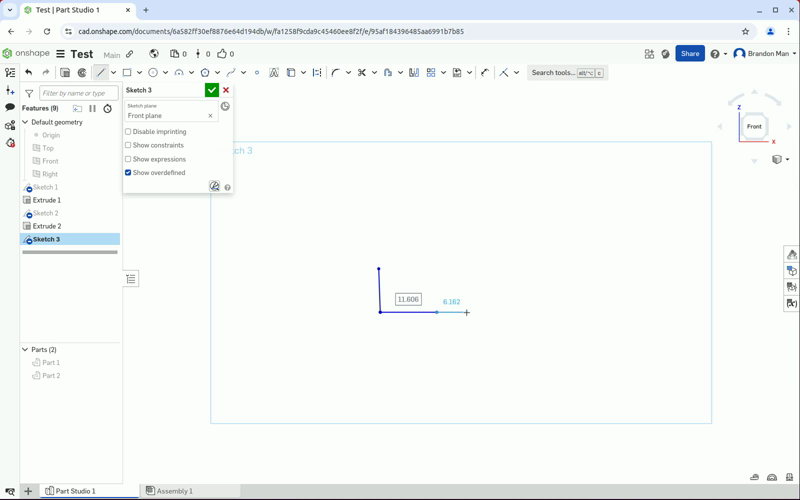
mouse_move(436, 268)
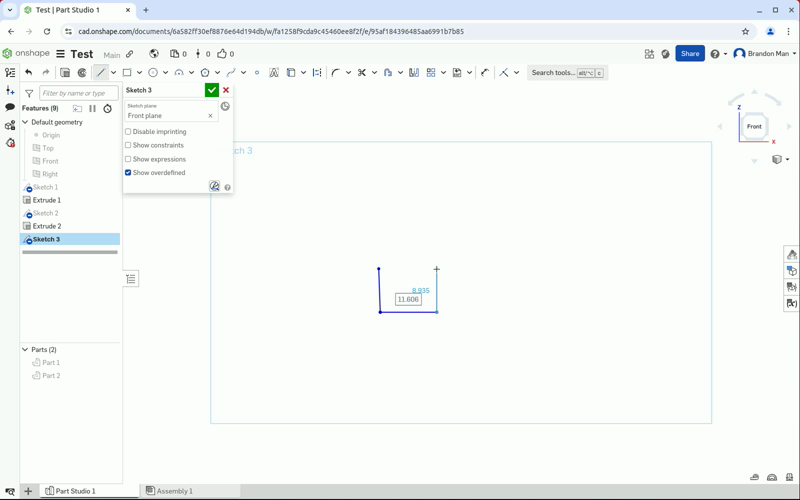
click(436, 268)
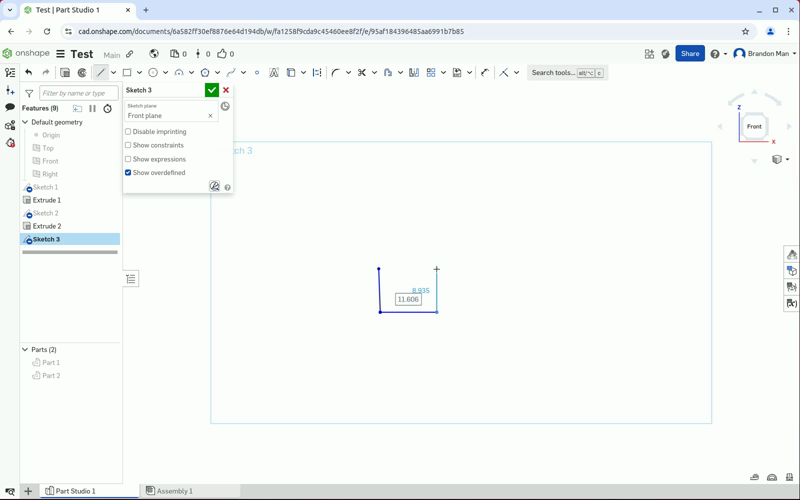
key_up(shift)
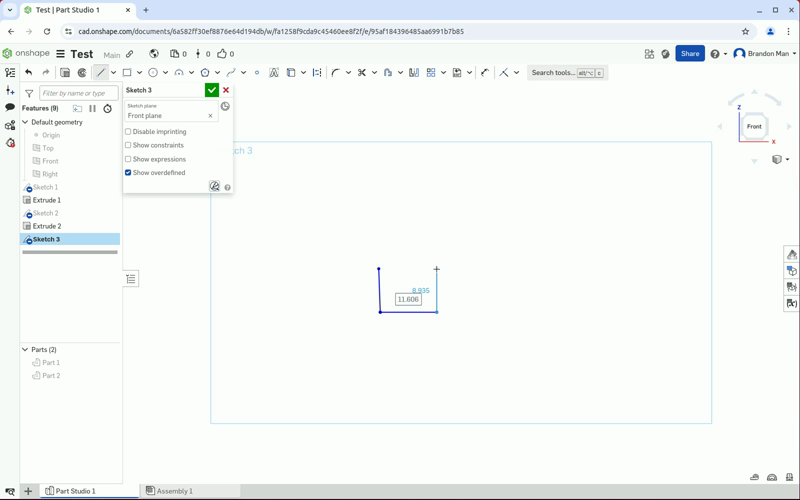
mouse_move(466, 268)
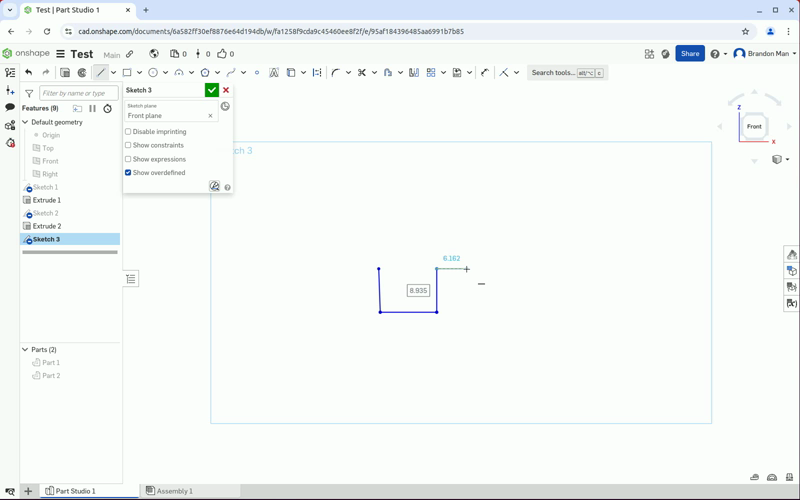
key_down(shift)
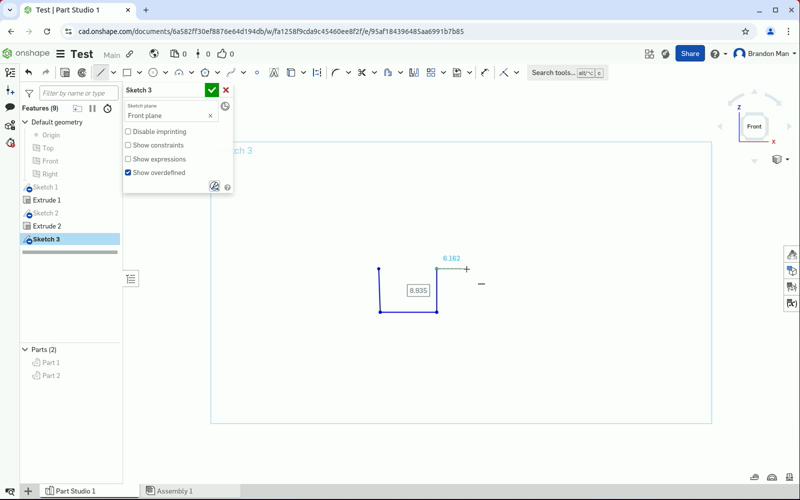
mouse_move(378, 268)
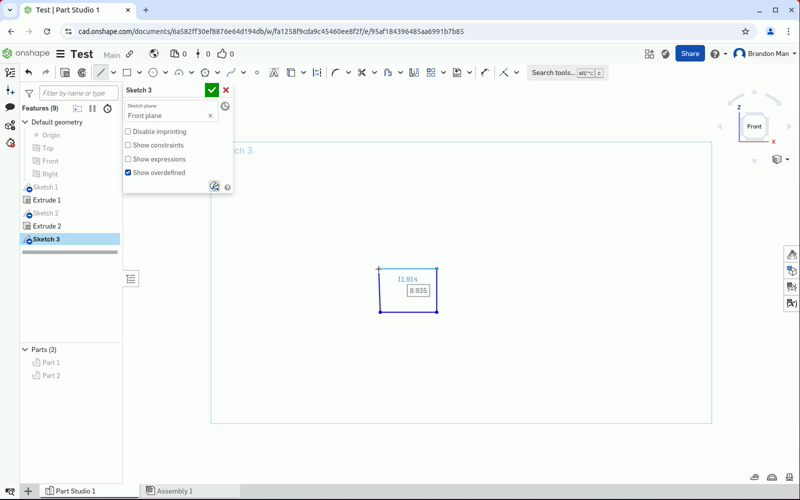
key_up(shift)
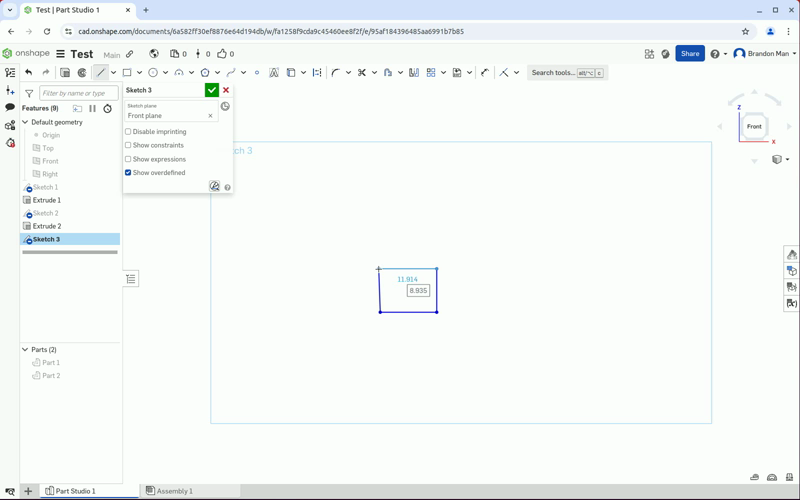
click(378, 268)
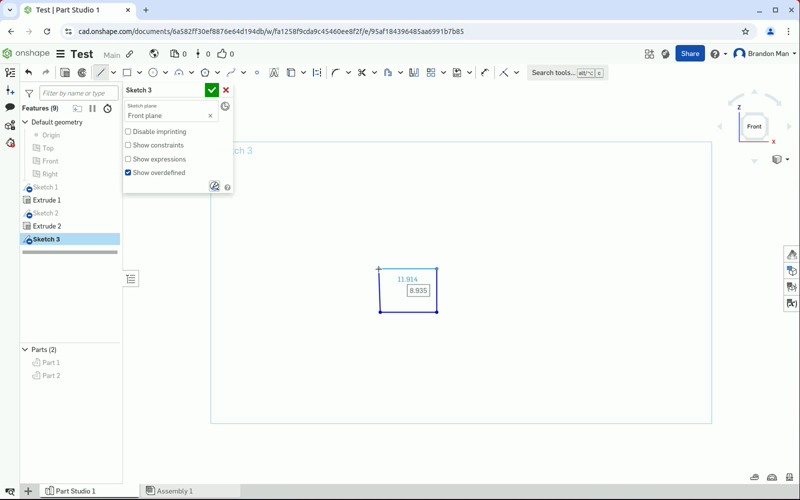
key(esc)
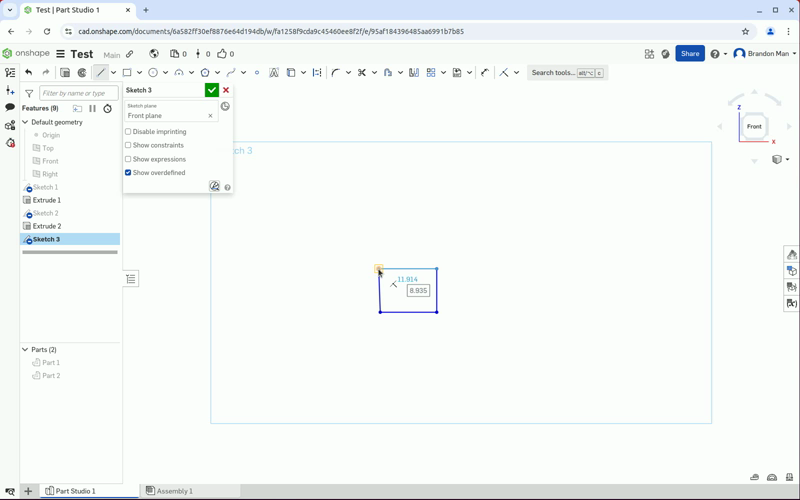
mouse_move(418, 282)
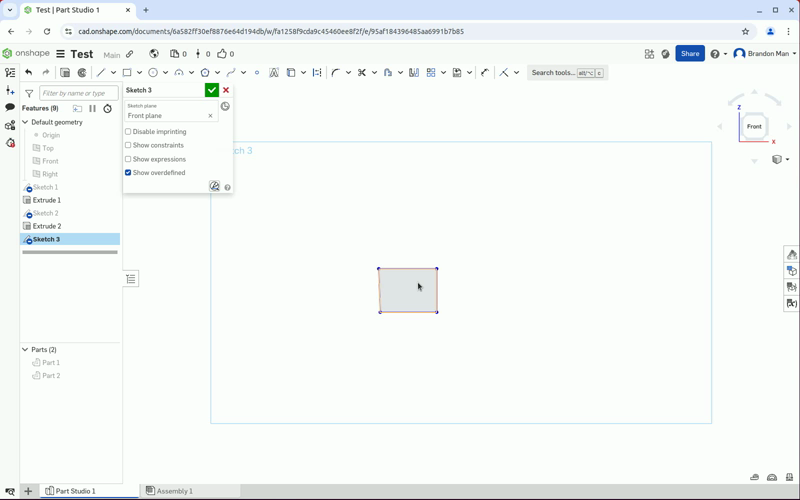
click(418, 282)
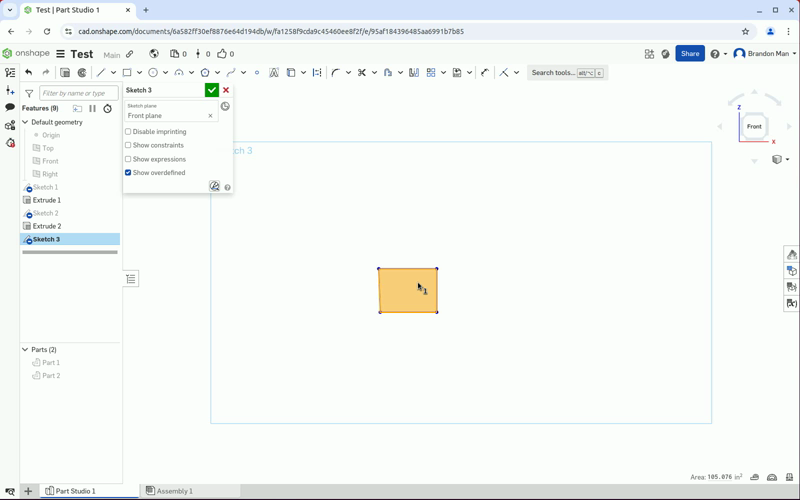
mouse_move(73, 352)
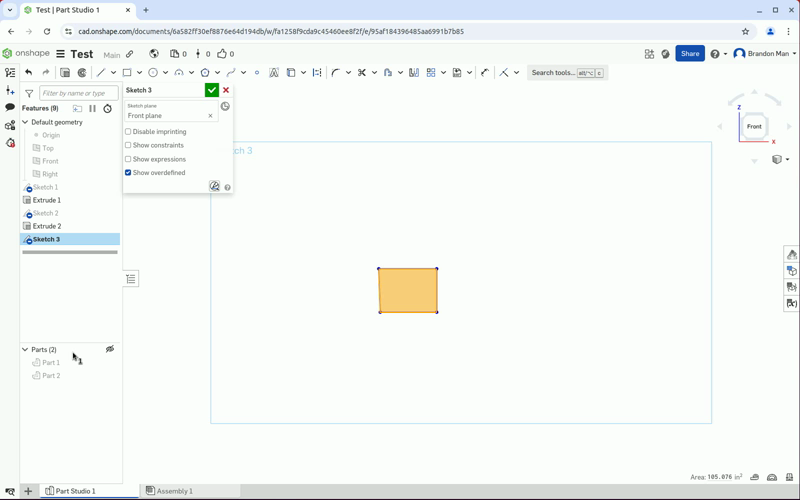
key(shift+y)
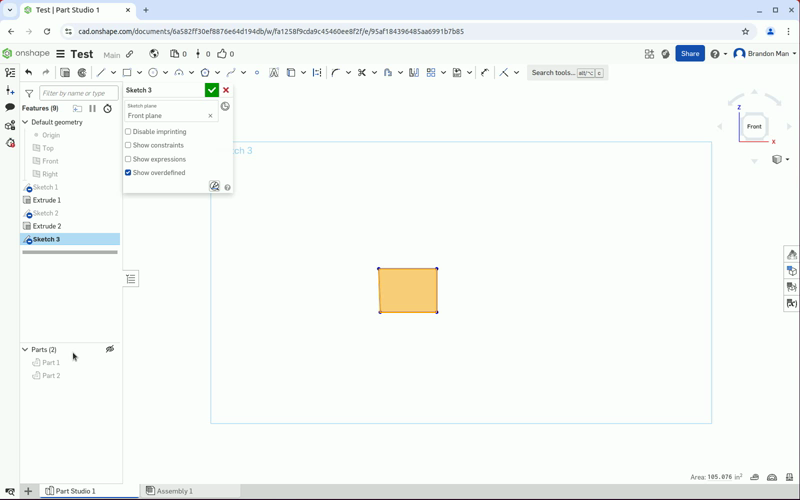
key(shift+e)
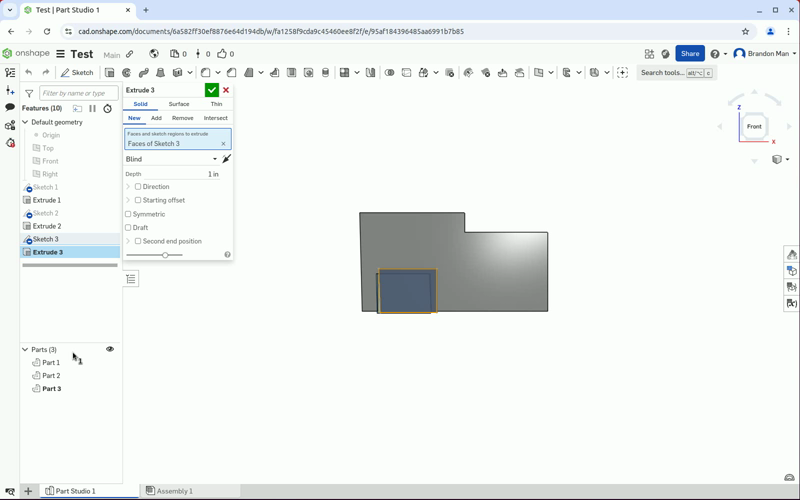
mouse_move(143, 106)
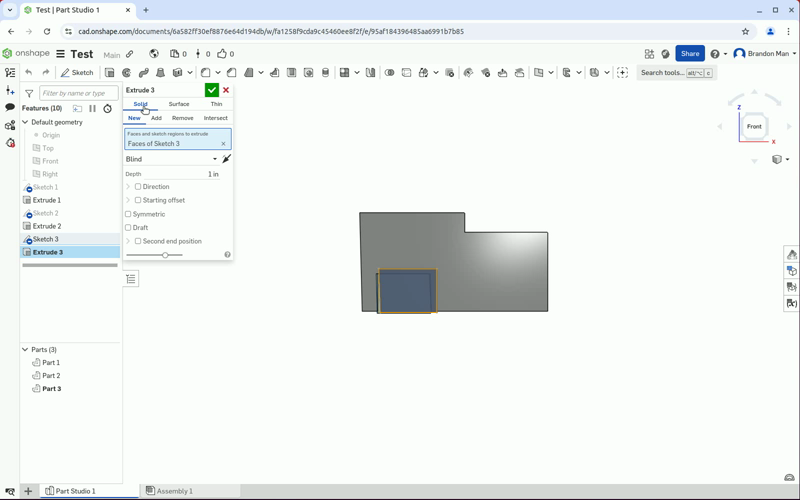
click(143, 106)
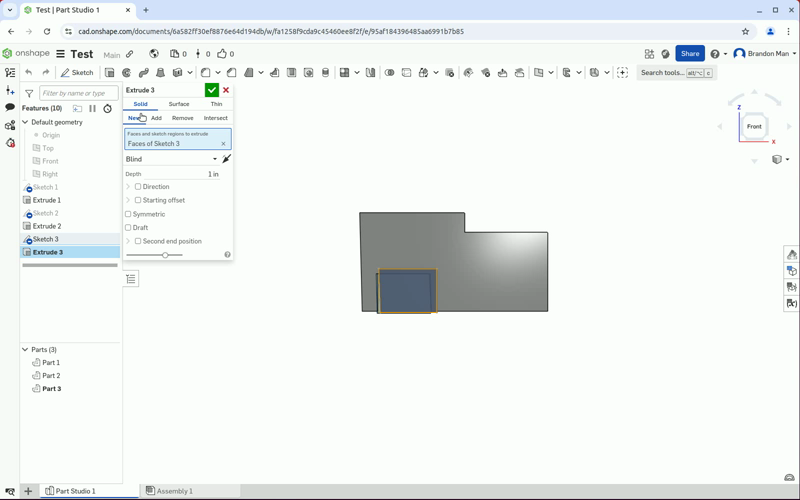
mouse_move(137, 120)
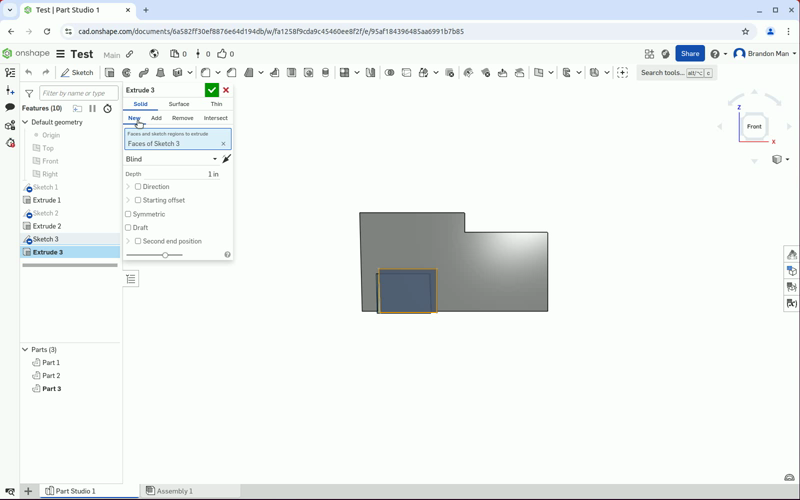
click(137, 120)
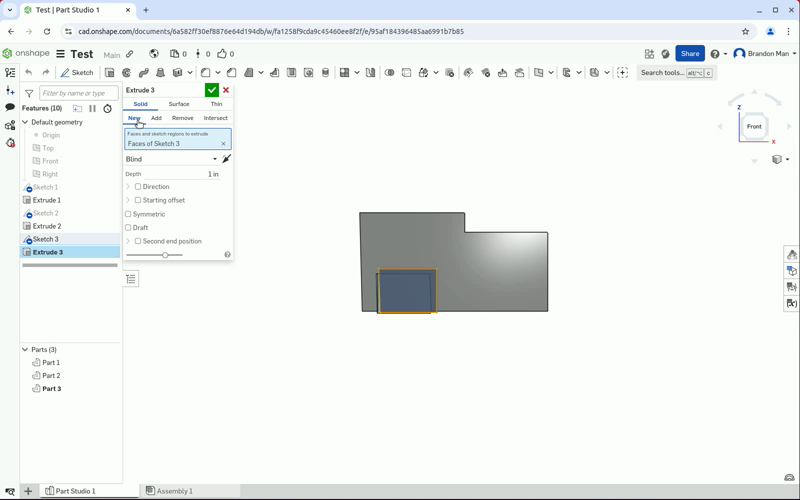
key(tab, 4)
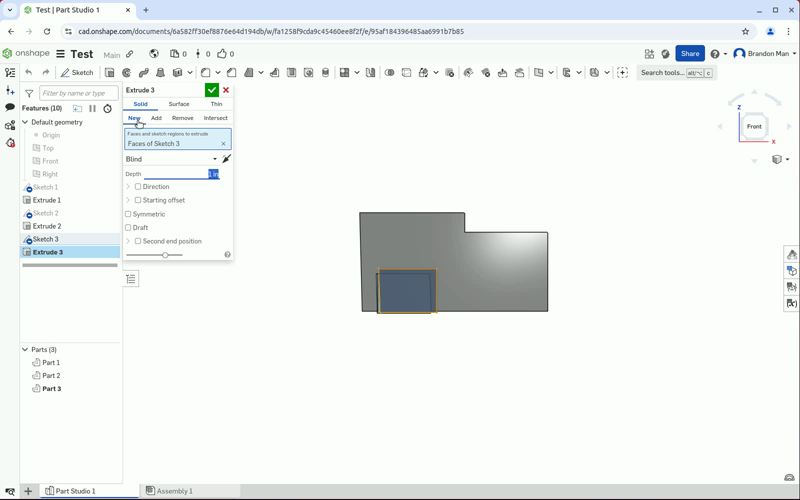
text(8.666)
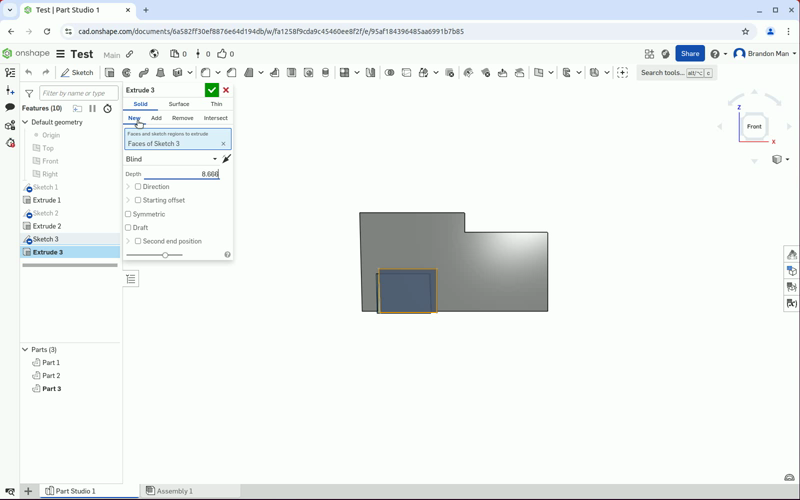
key(enter)
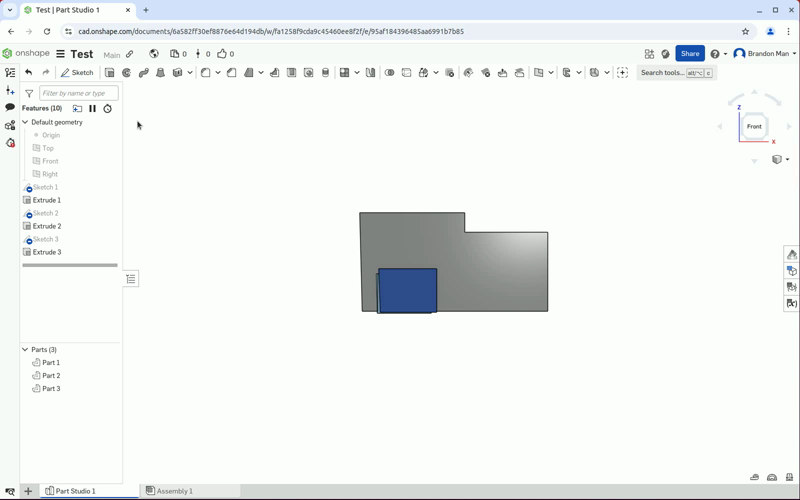
key(shift+h)
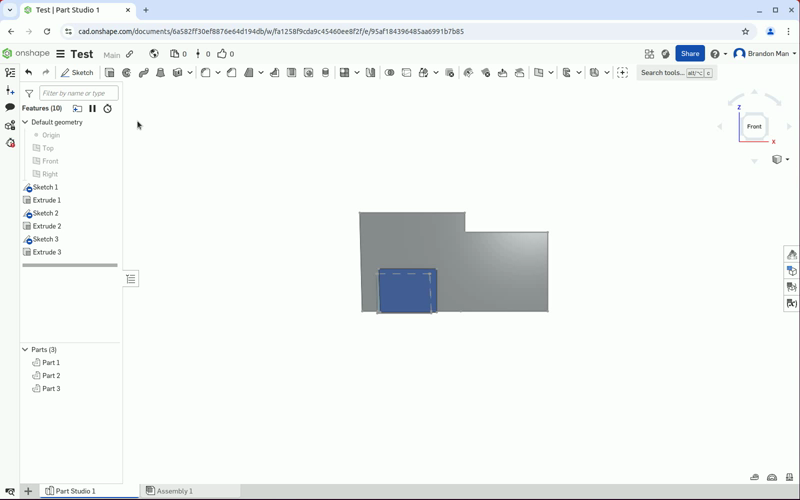
key(shift+h)
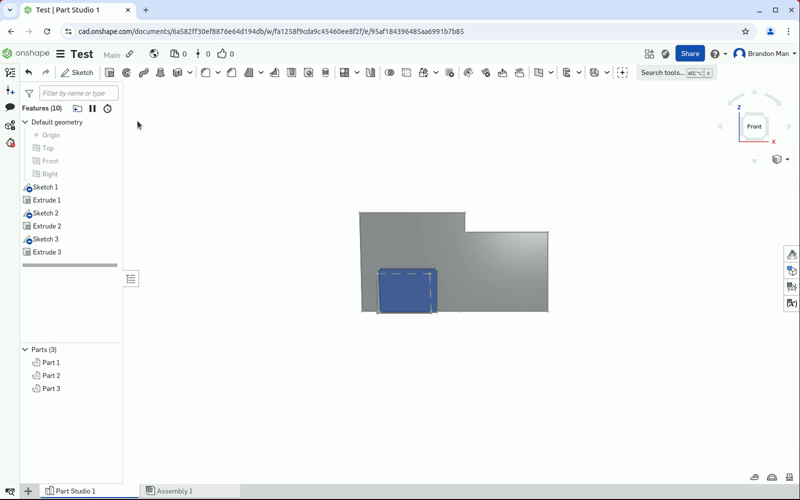
key(shift+7)
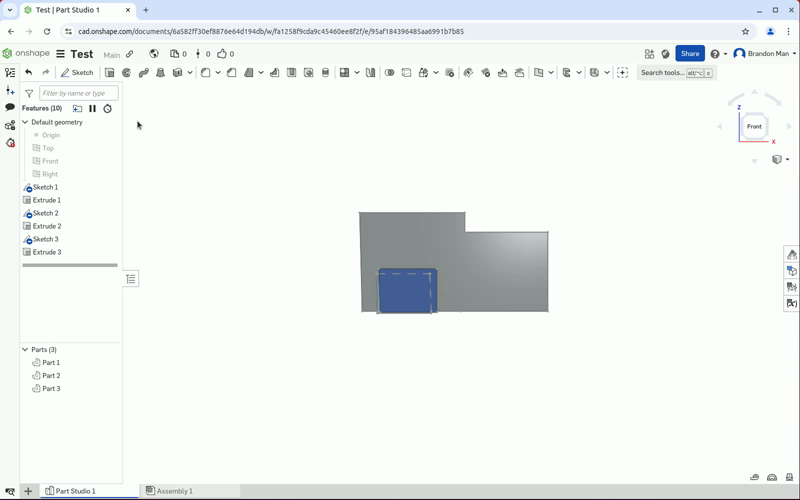
key(left, 2)
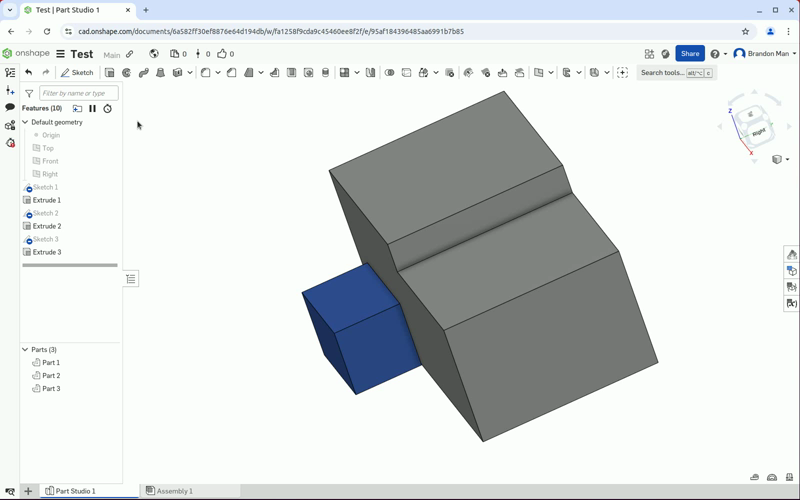
key(down, 2)
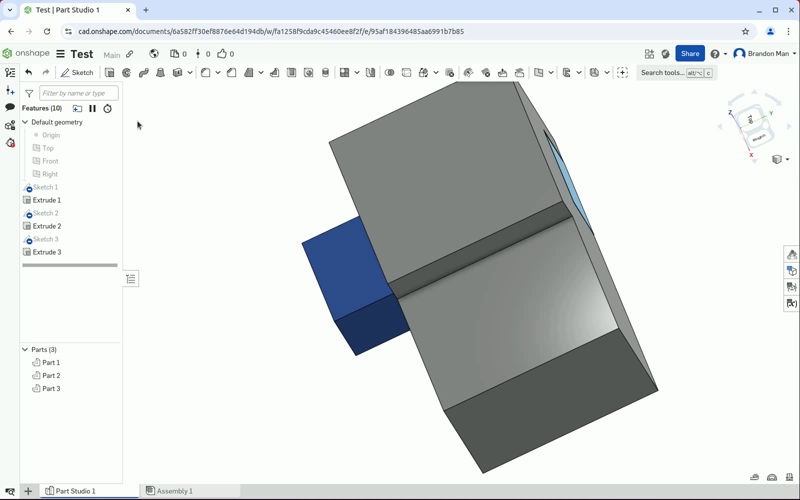
key(up, 2)
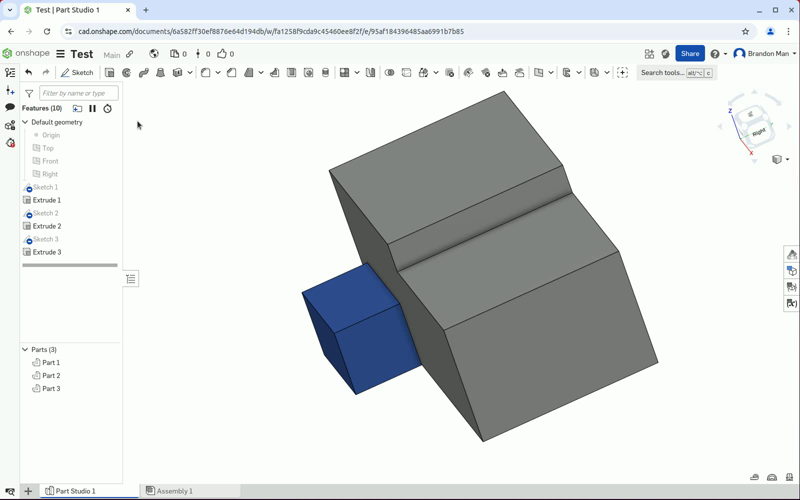
key(right, 2)
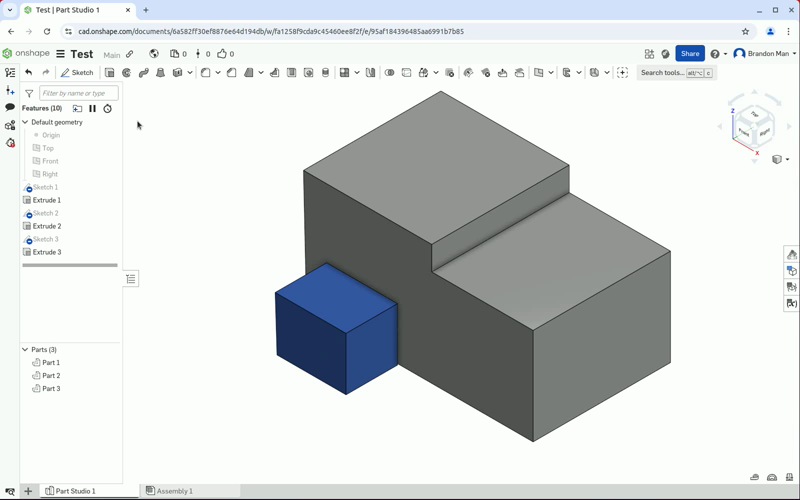
mouse_move(73, 189)
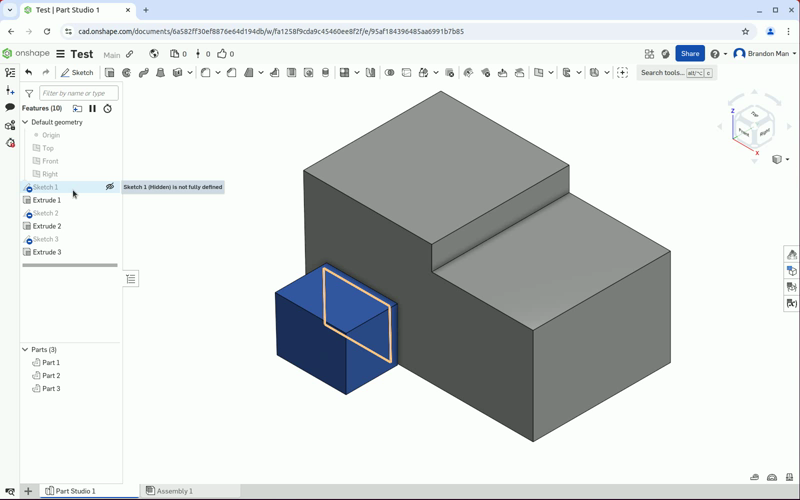
click(73, 189)